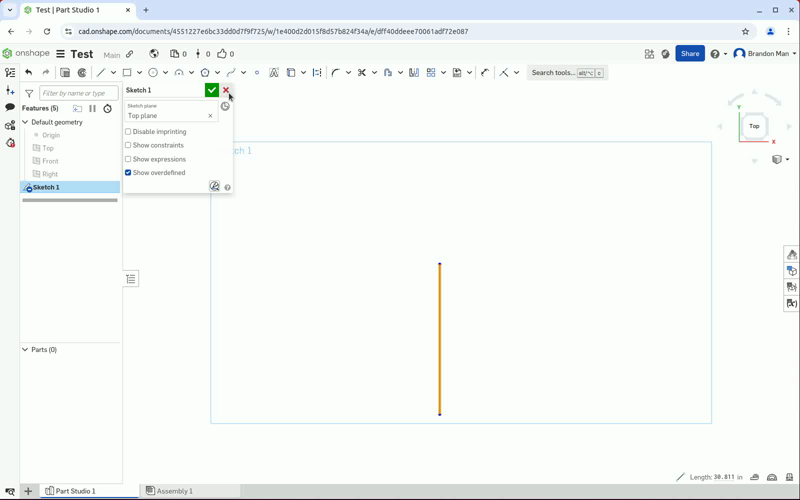
key(shift+h)
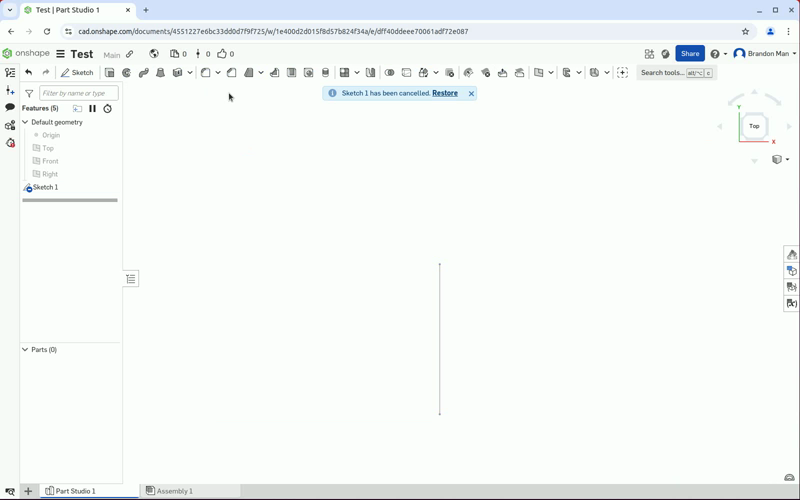
key(shift+s)
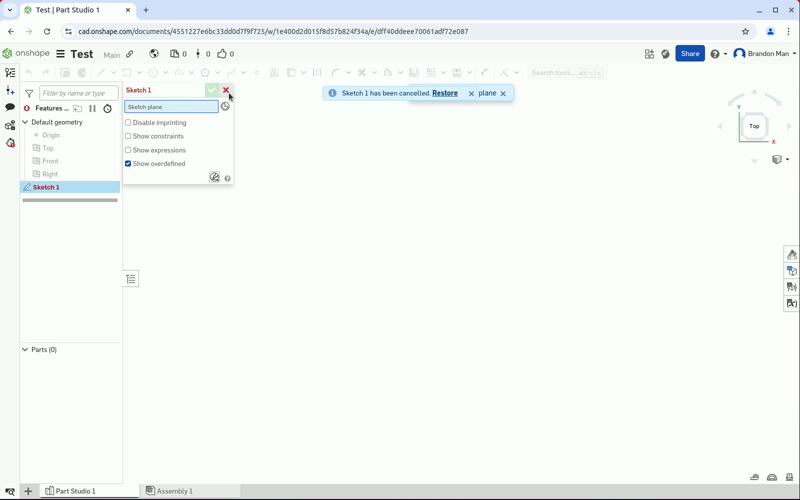
mouse_move(73, 150)
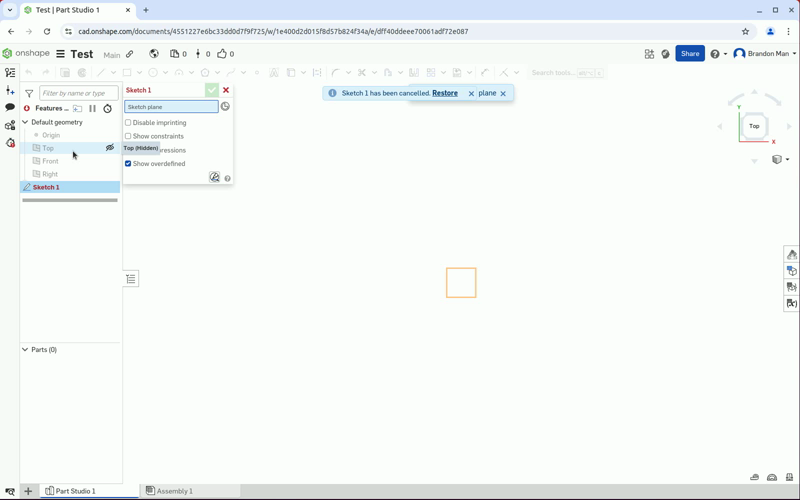
click(73, 150)
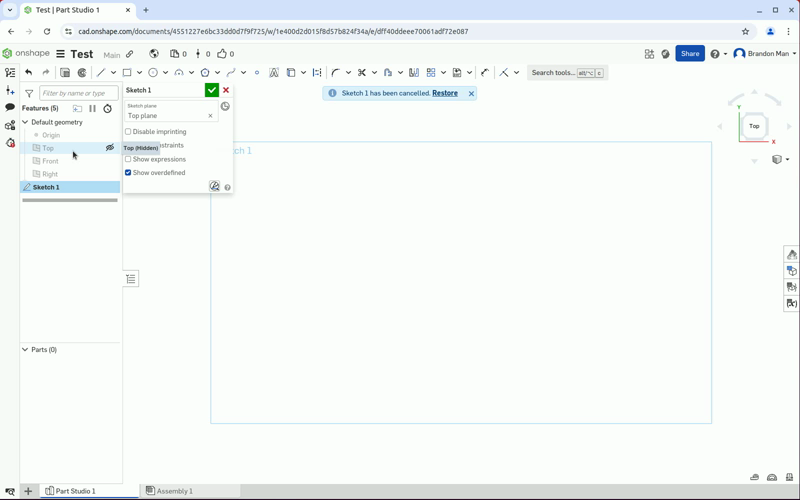
mouse_move(73, 352)
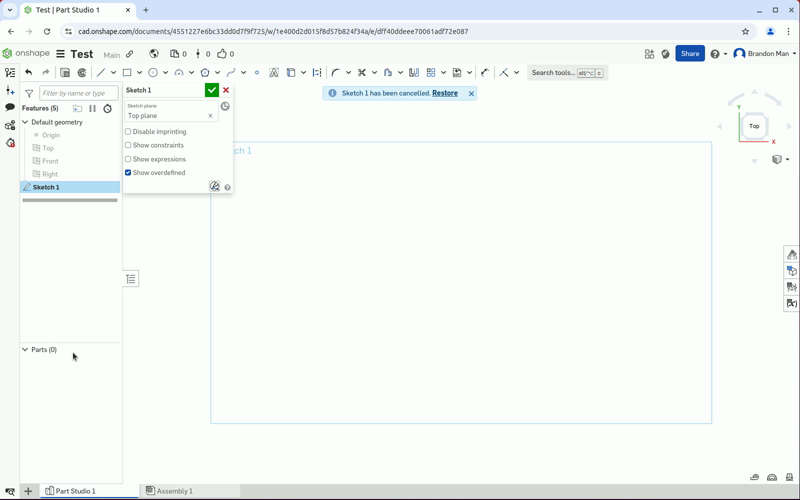
key(y)
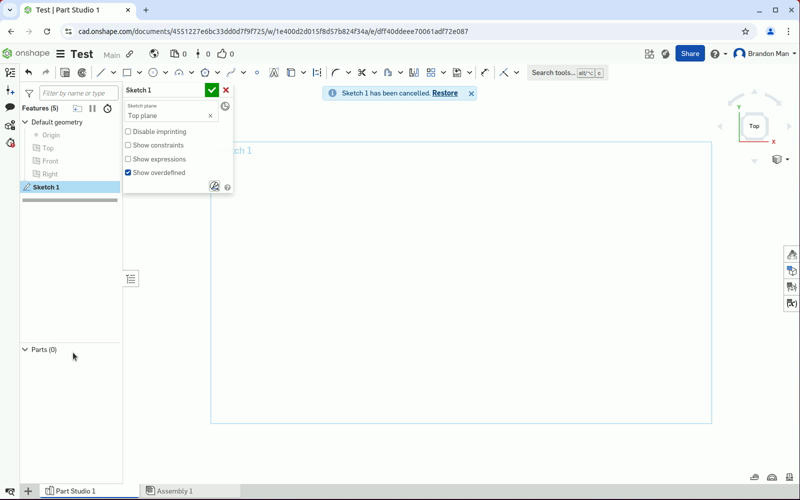
key(a)
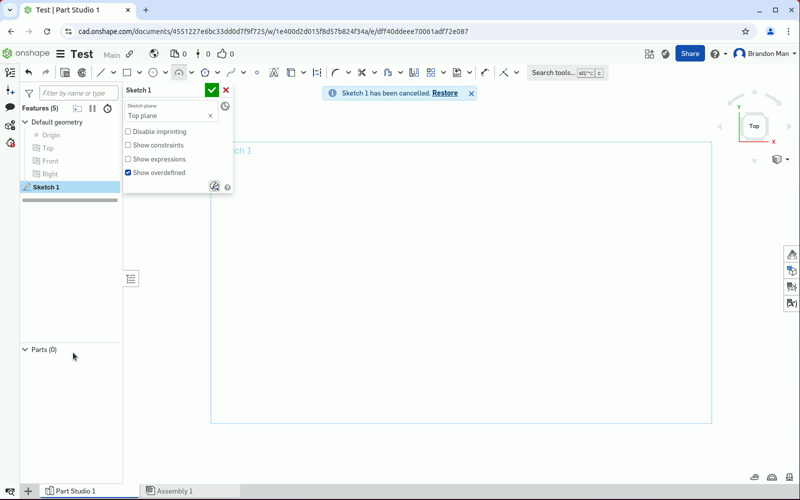
key_down(shift)
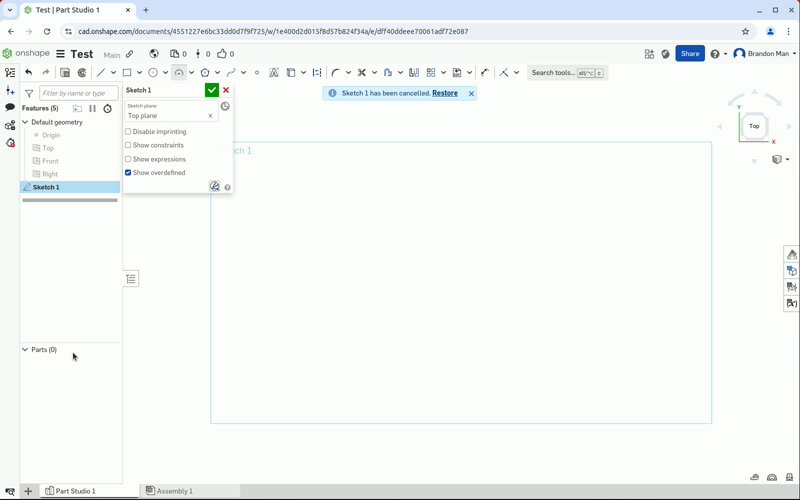
mouse_move(353, 307)
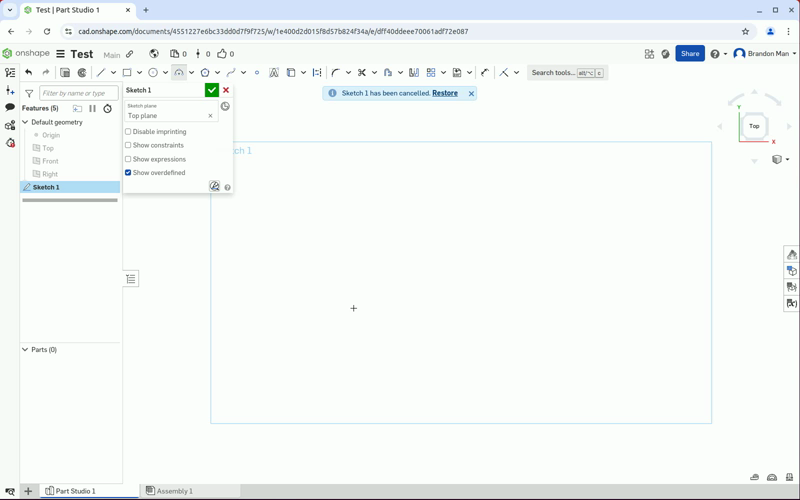
click(353, 307)
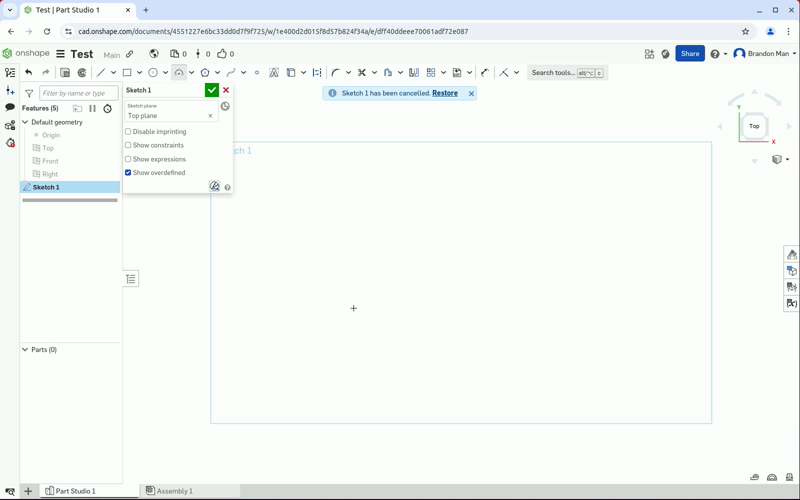
key_up(shift)
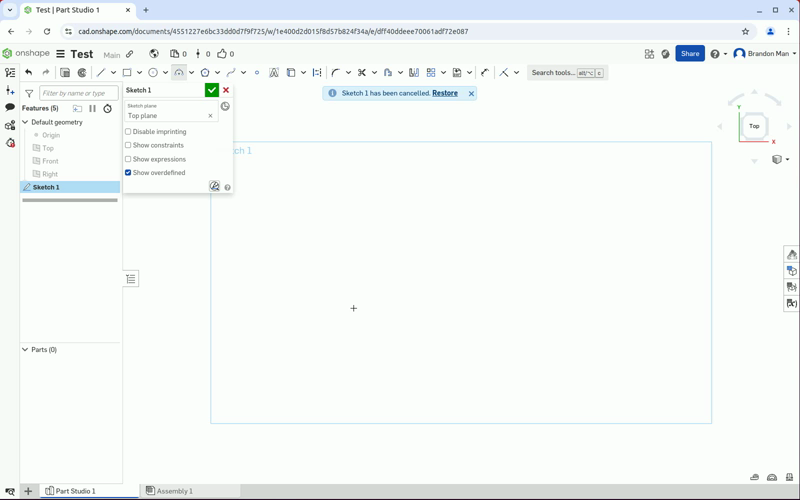
key_down(shift)
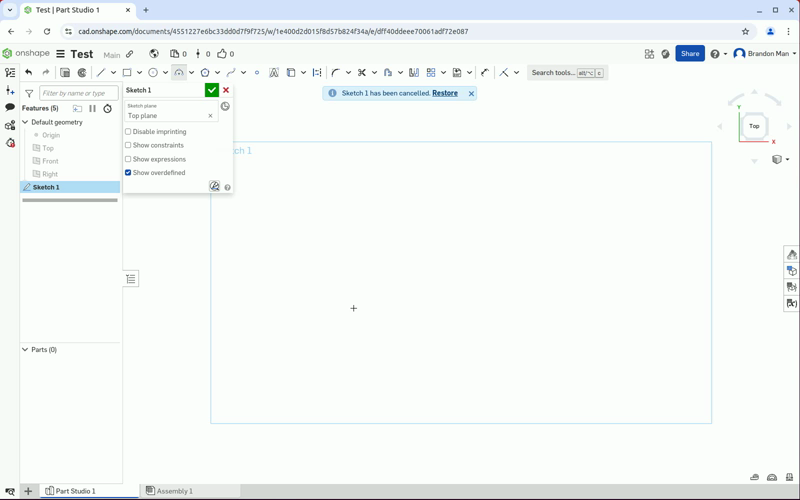
mouse_move(360, 314)
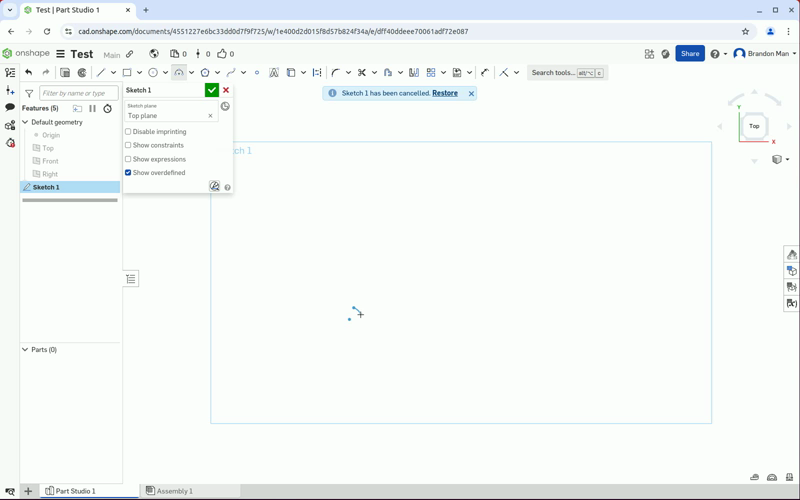
click(360, 314)
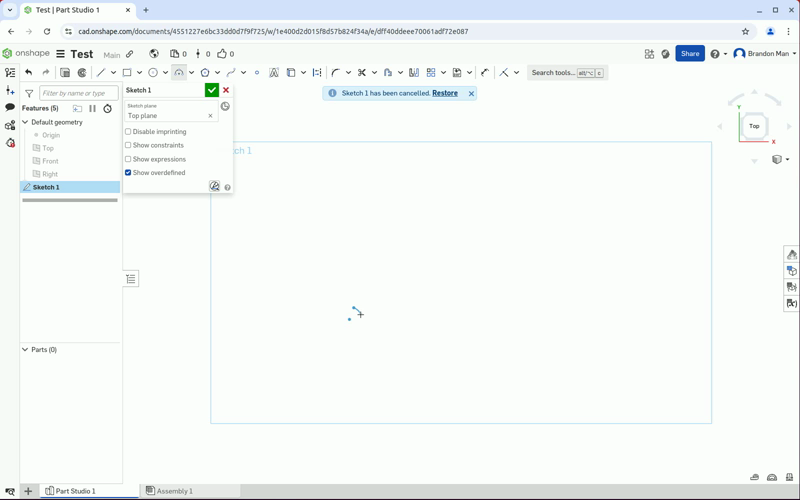
mouse_move(356, 312)
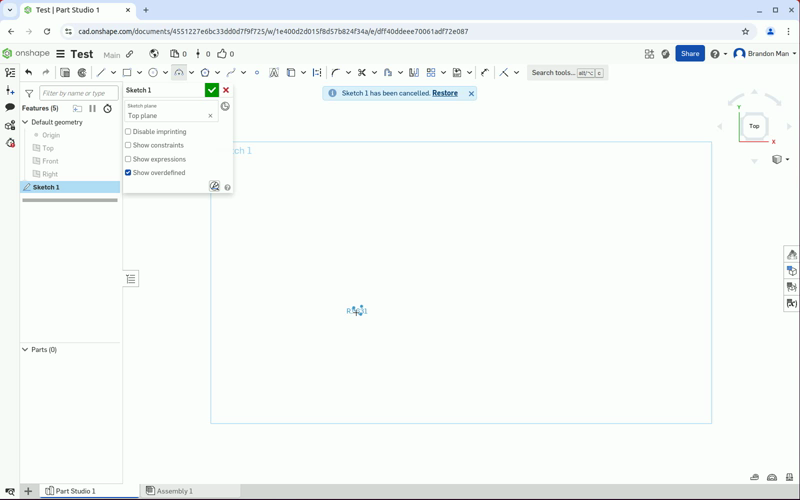
click(356, 312)
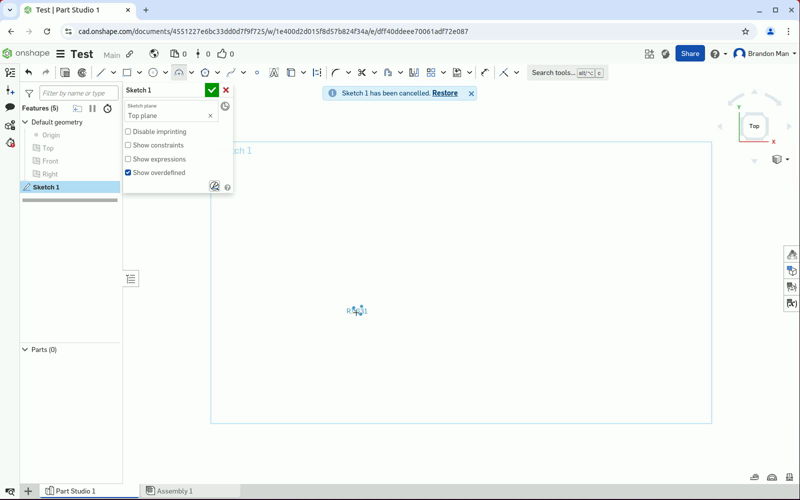
key_up(shift)
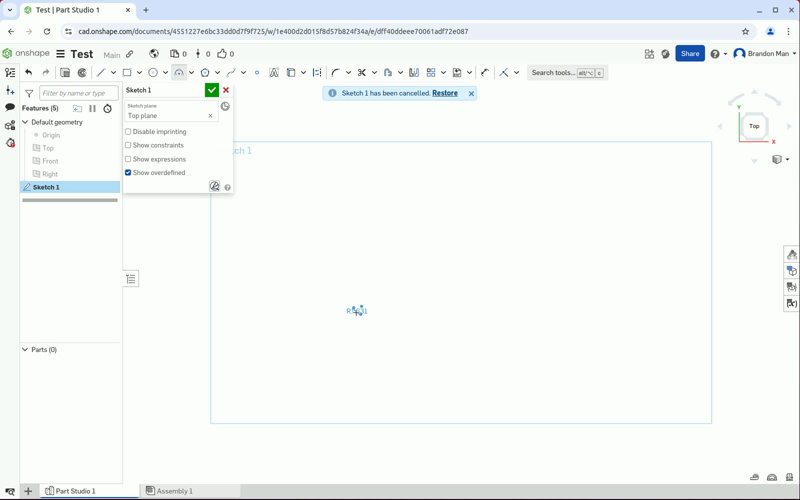
key(esc)
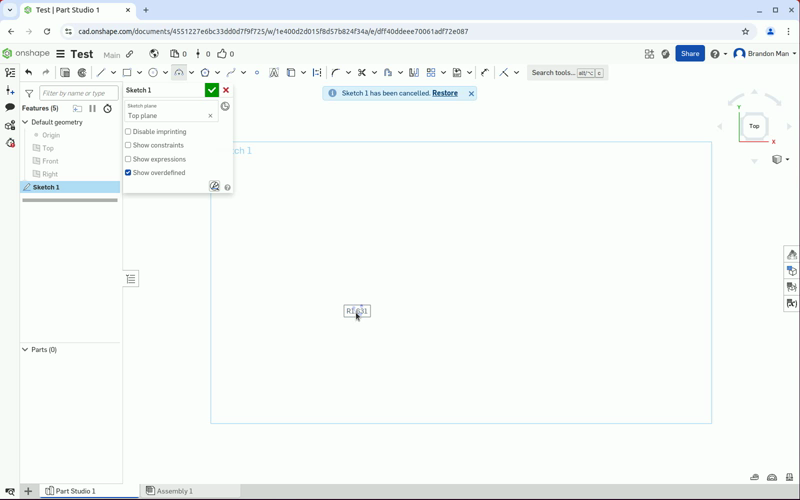
key(l)
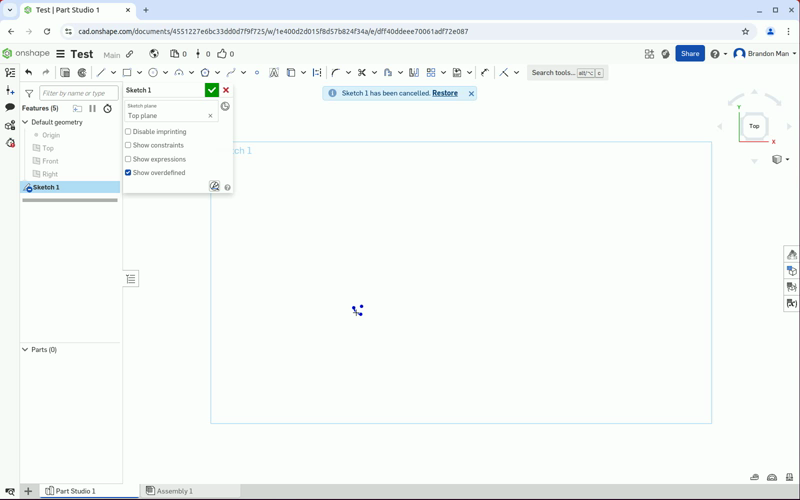
mouse_move(360, 314)
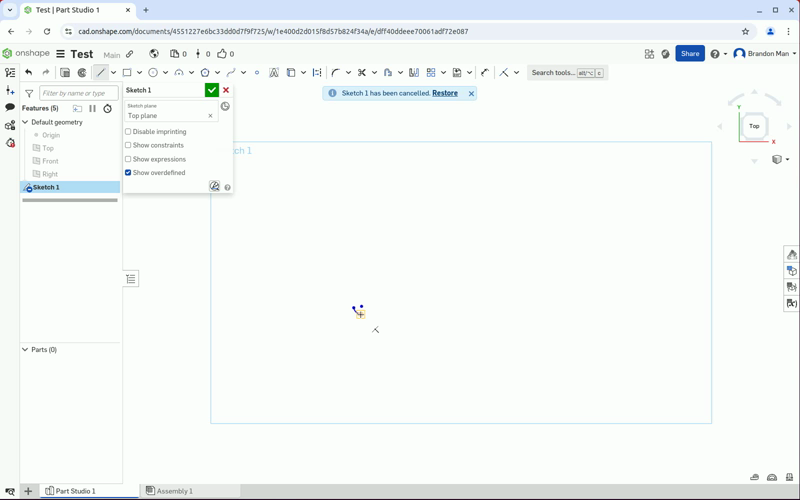
click(360, 314)
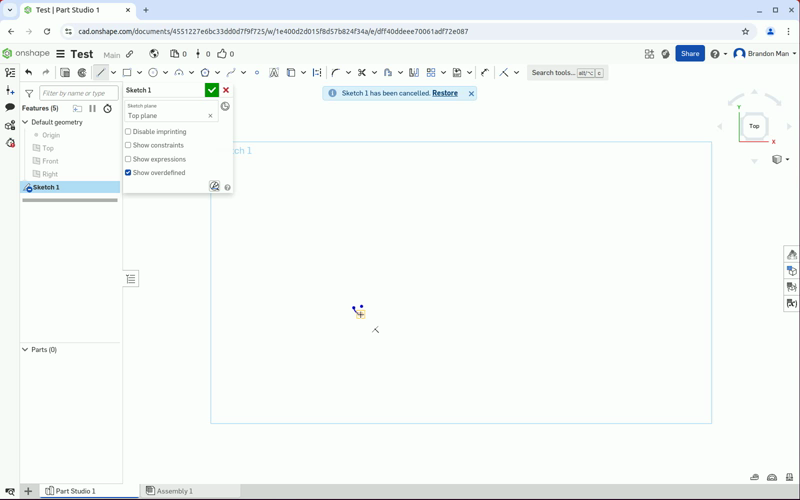
key_down(shift)
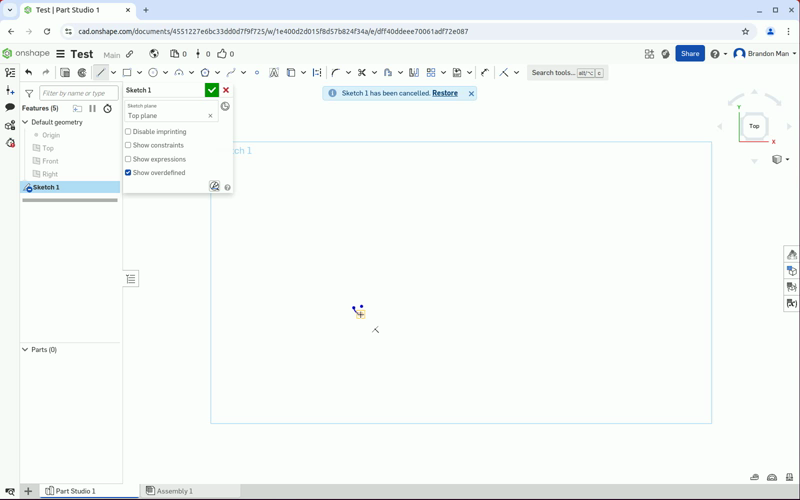
mouse_move(542, 314)
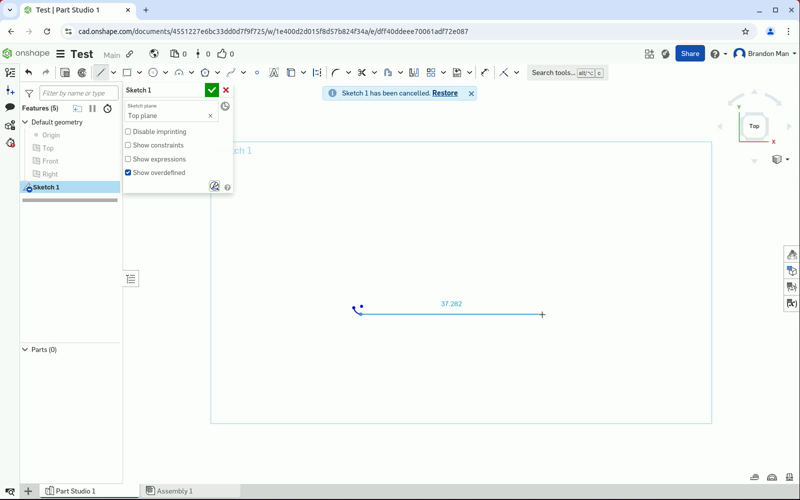
click(542, 314)
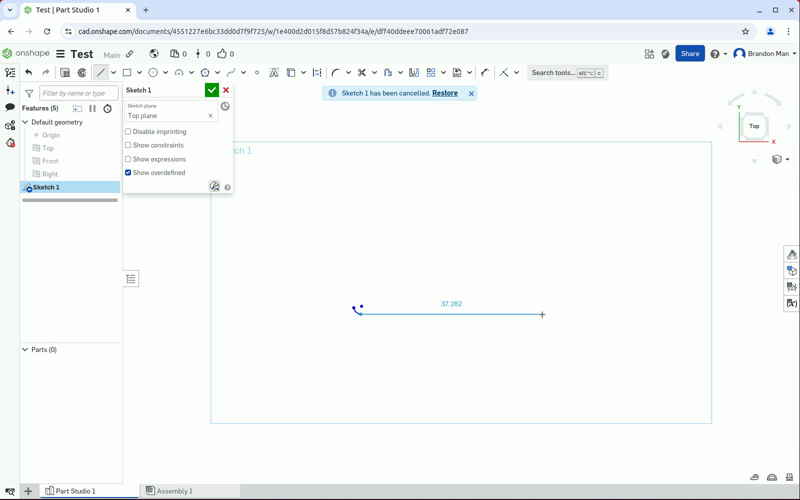
key_up(shift)
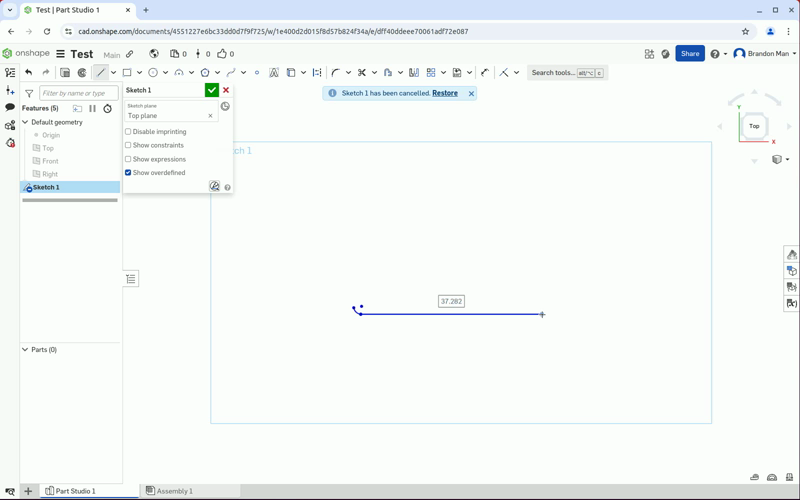
key(esc)
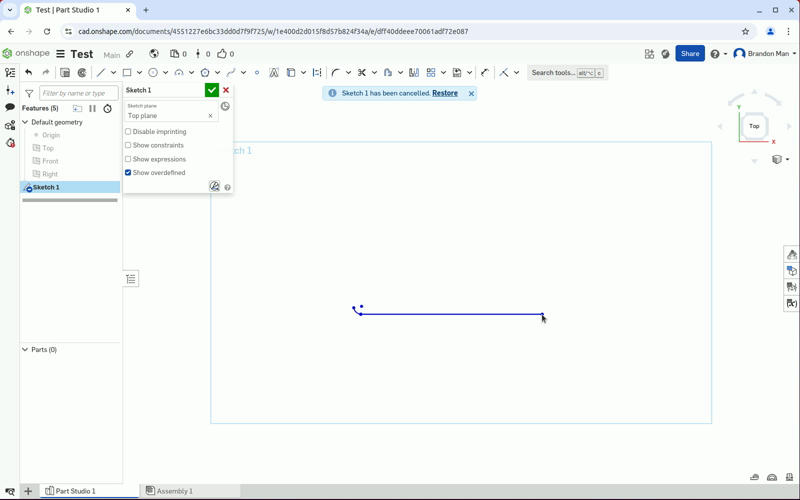
key(a)
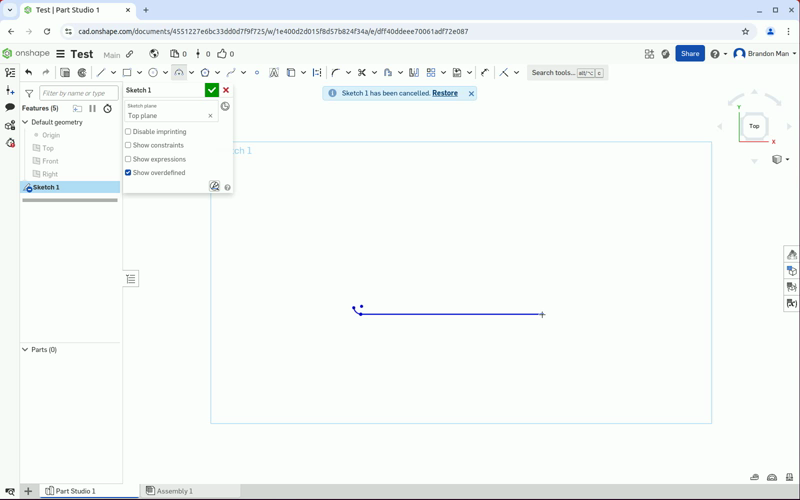
mouse_move(542, 314)
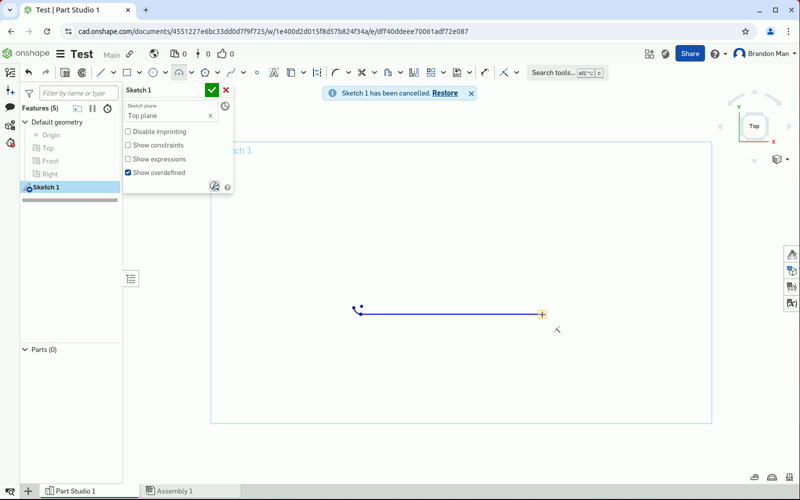
click(542, 314)
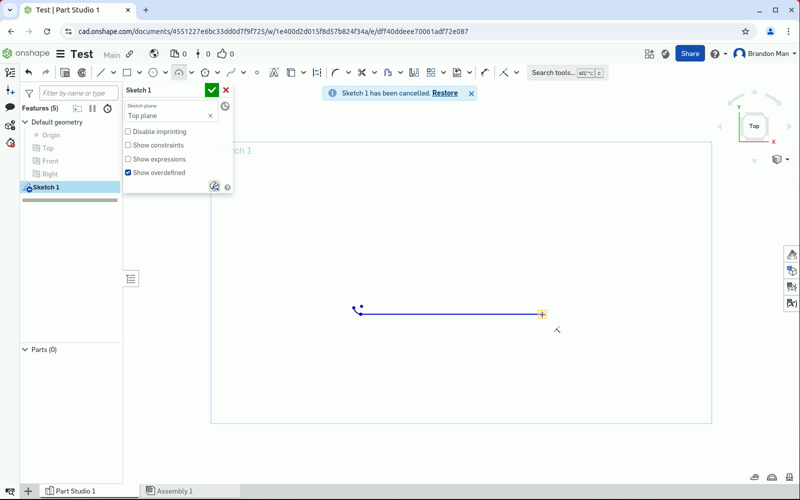
key_down(shift)
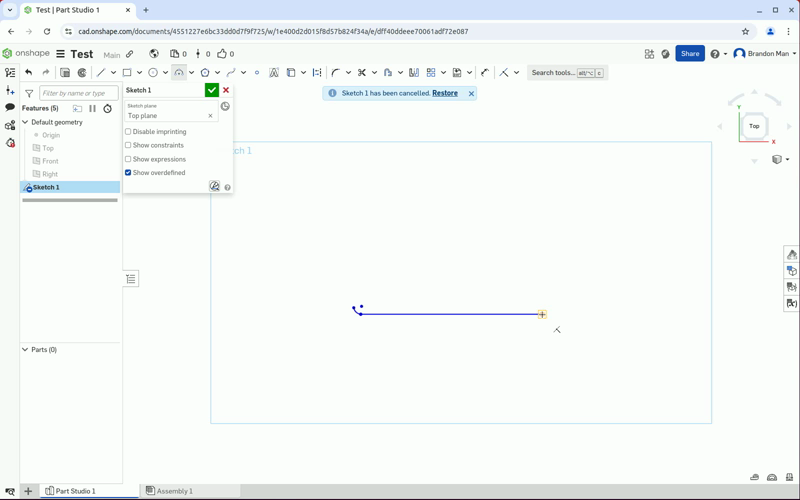
mouse_move(542, 252)
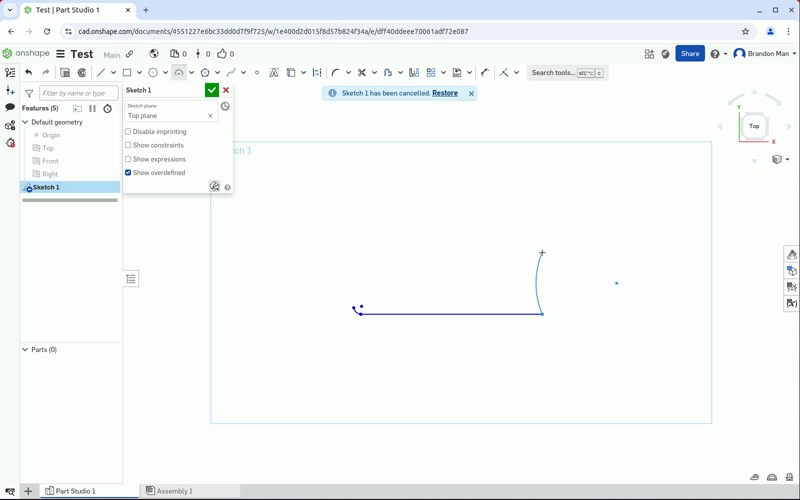
click(542, 252)
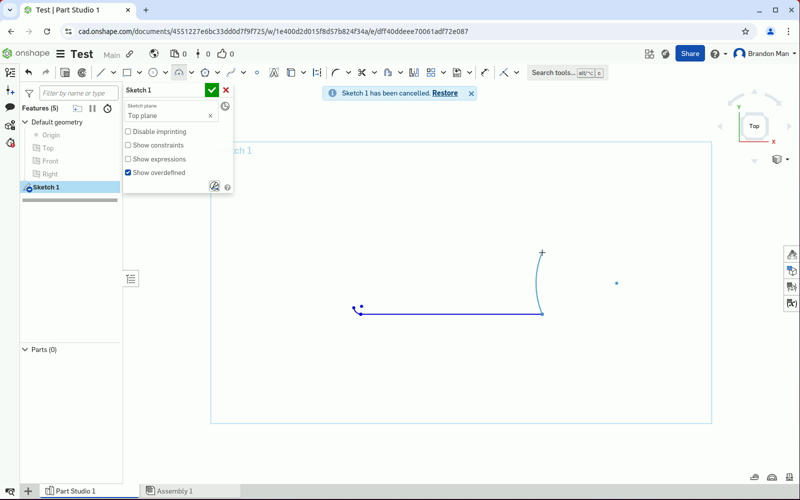
mouse_move(573, 283)
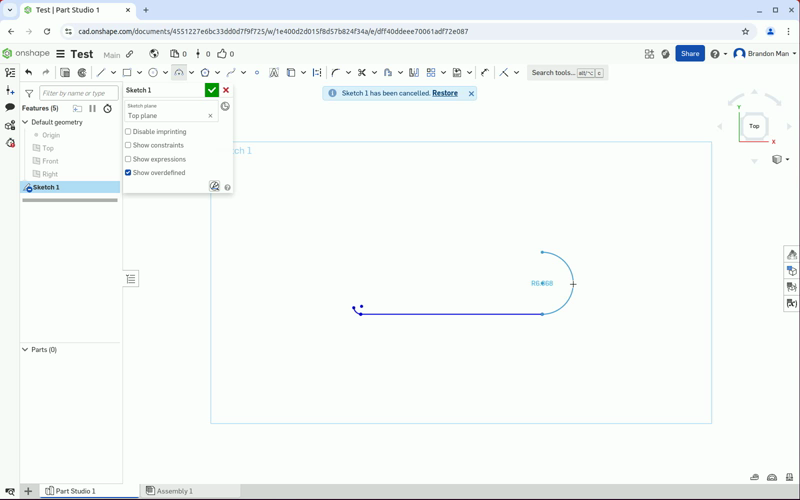
click(573, 283)
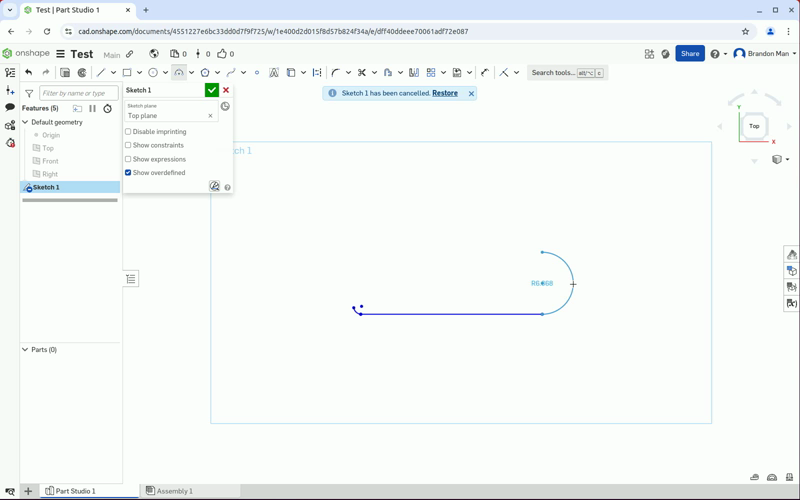
key_up(shift)
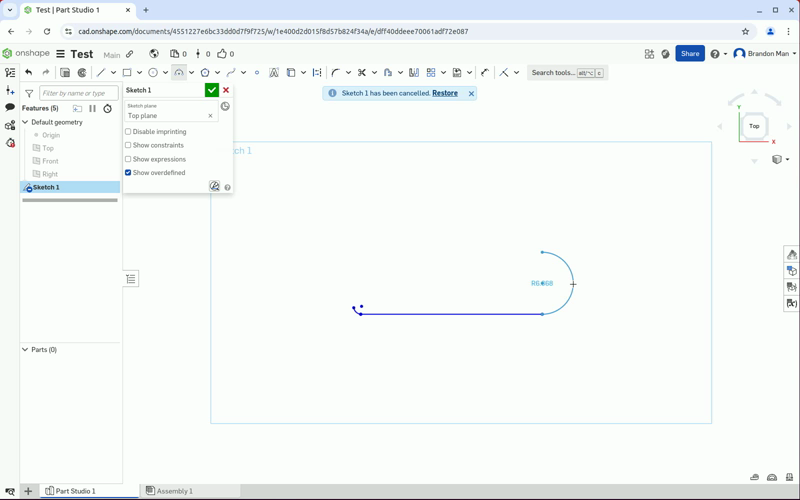
key(esc)
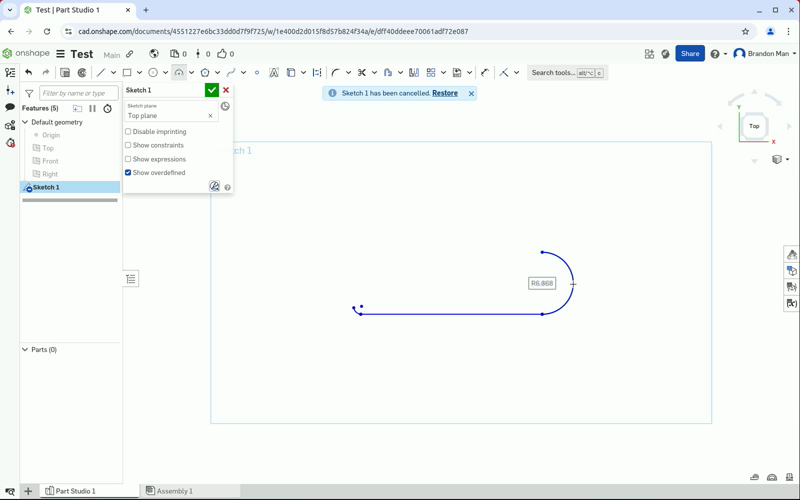
key(l)
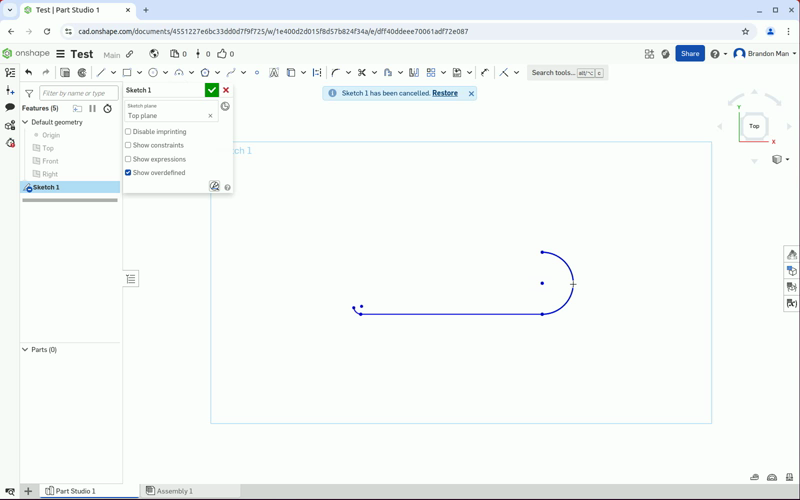
mouse_move(542, 252)
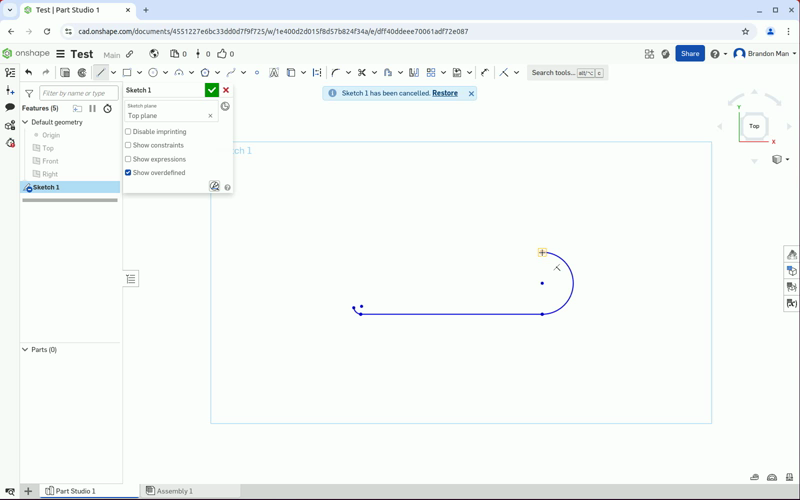
click(542, 252)
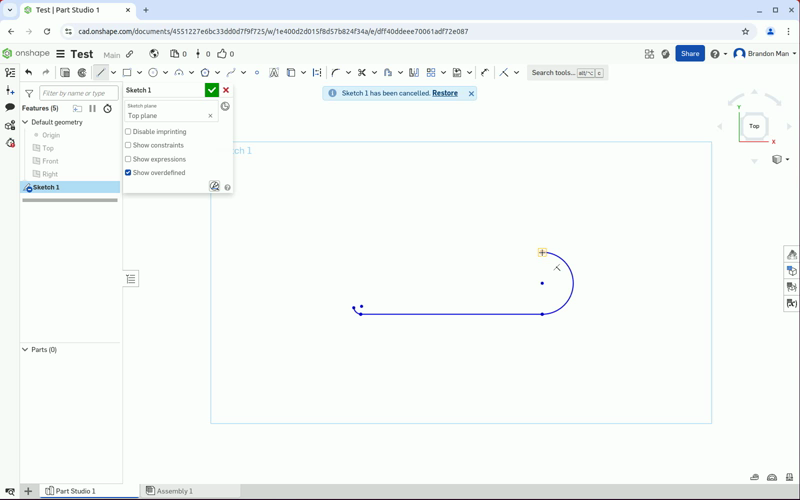
key_down(shift)
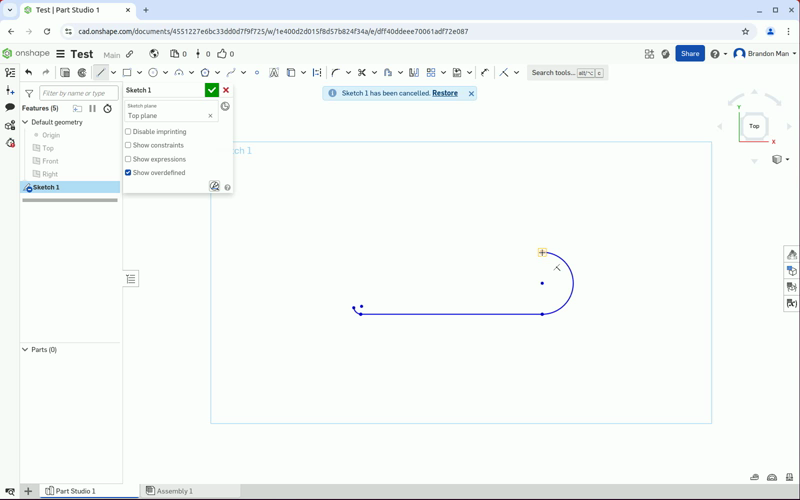
mouse_move(360, 252)
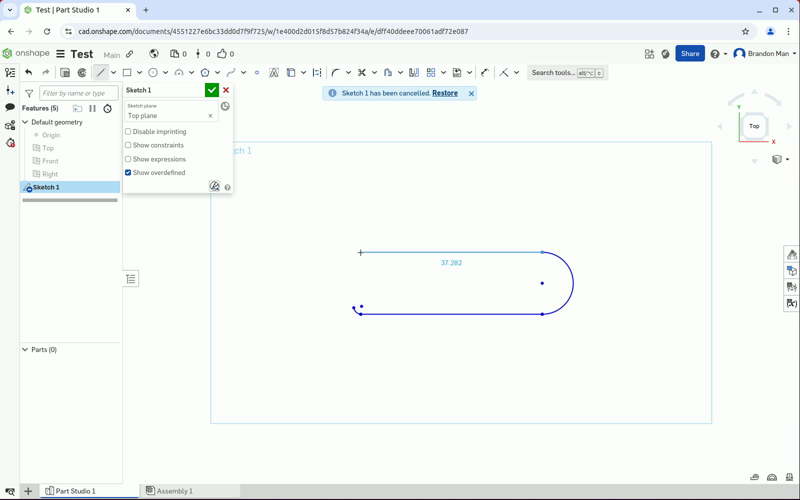
click(360, 252)
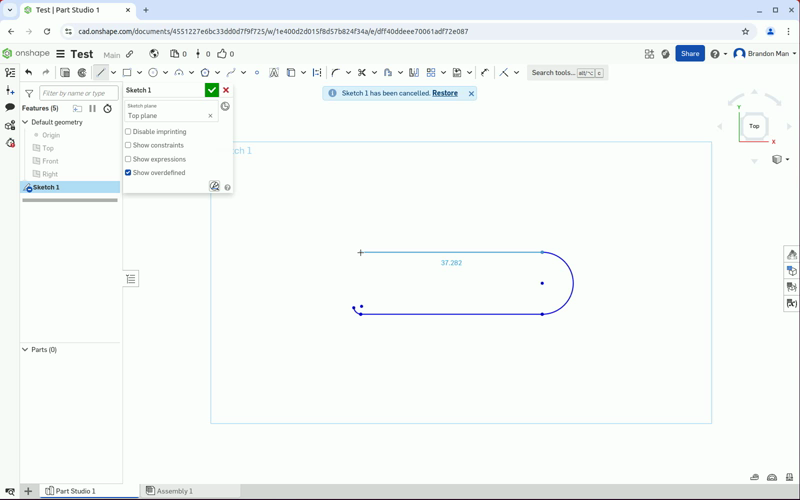
key_up(shift)
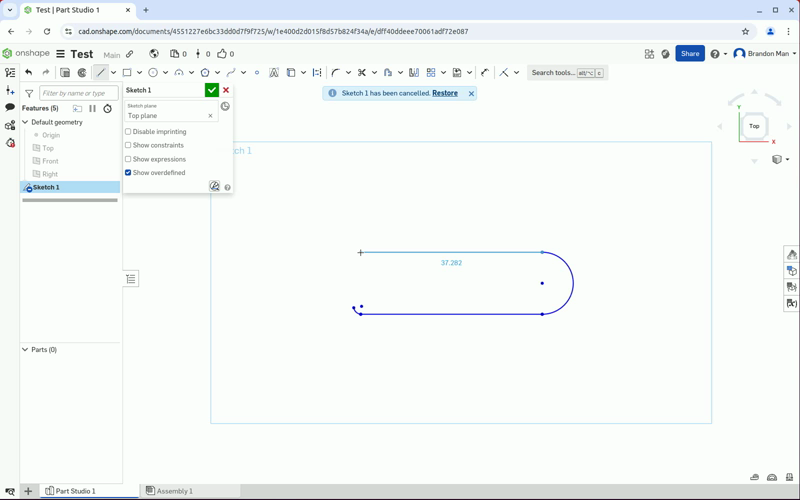
key(esc)
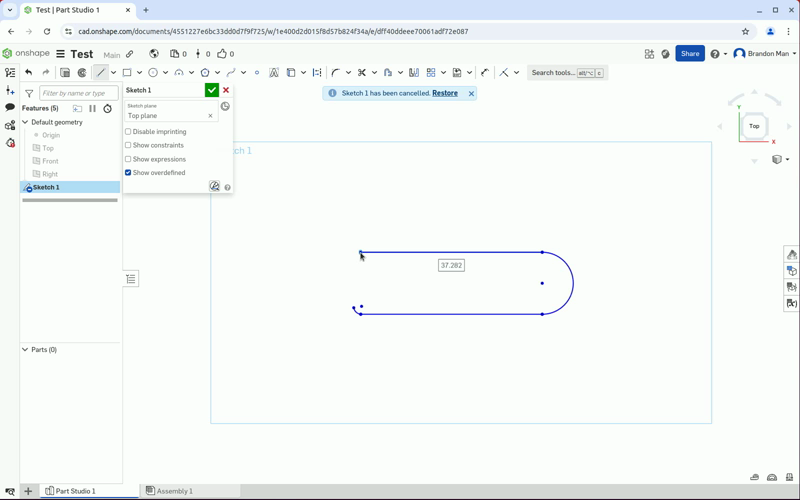
key(a)
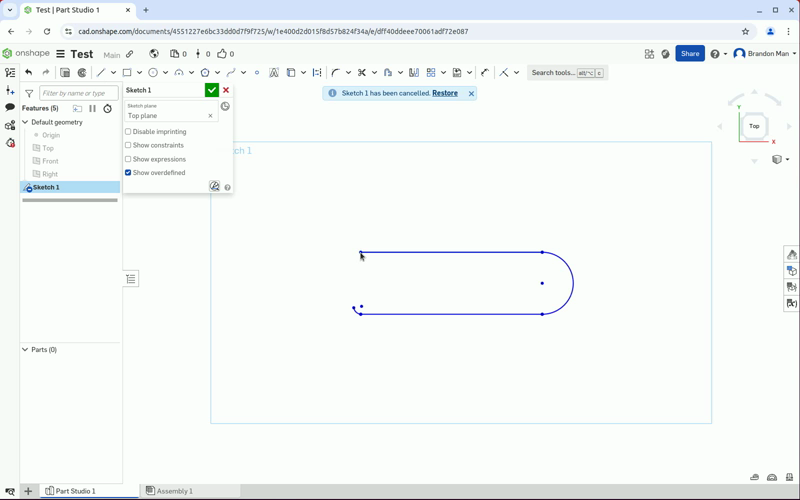
mouse_move(360, 252)
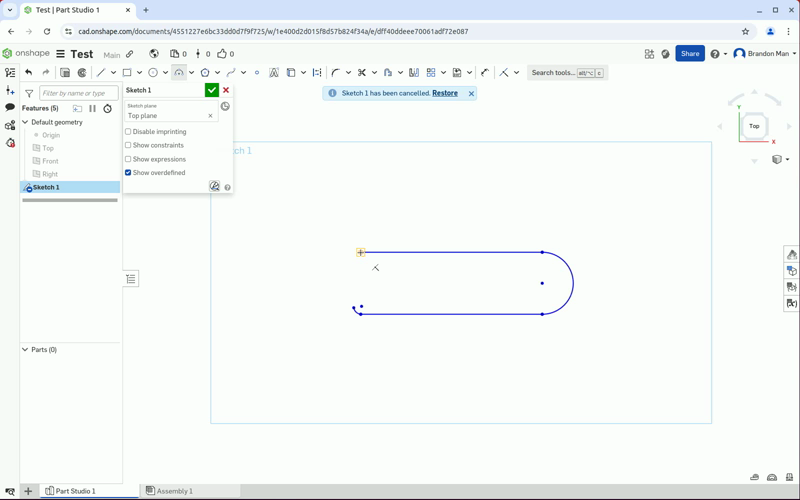
click(360, 252)
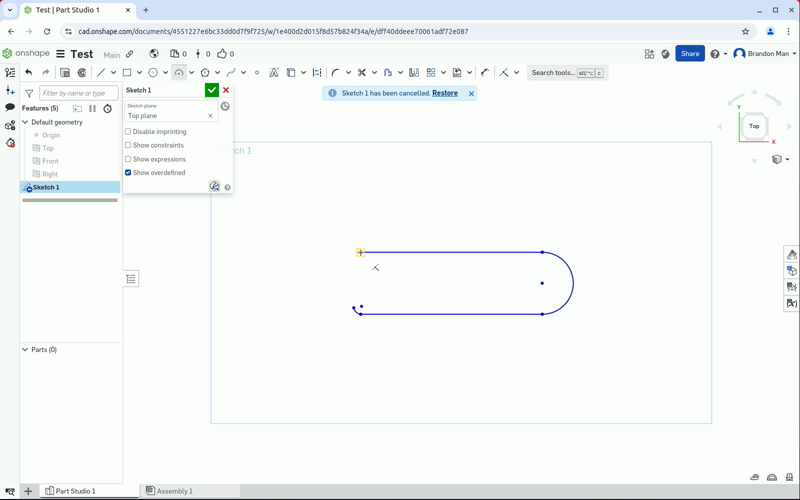
key_down(shift)
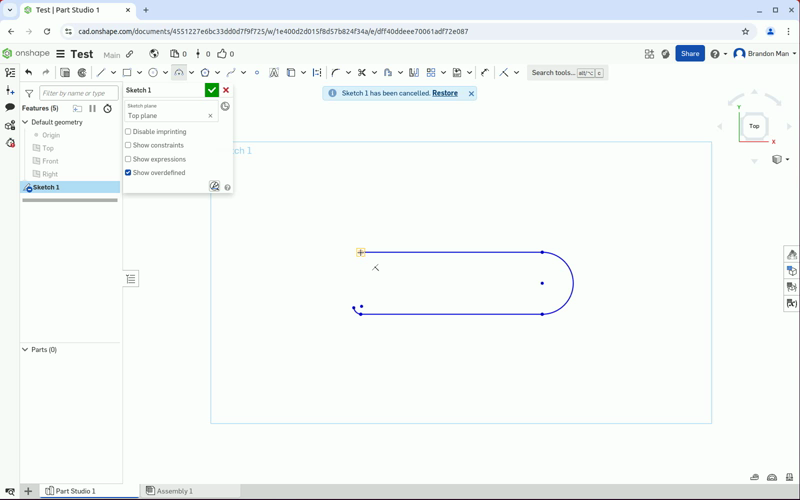
mouse_move(353, 259)
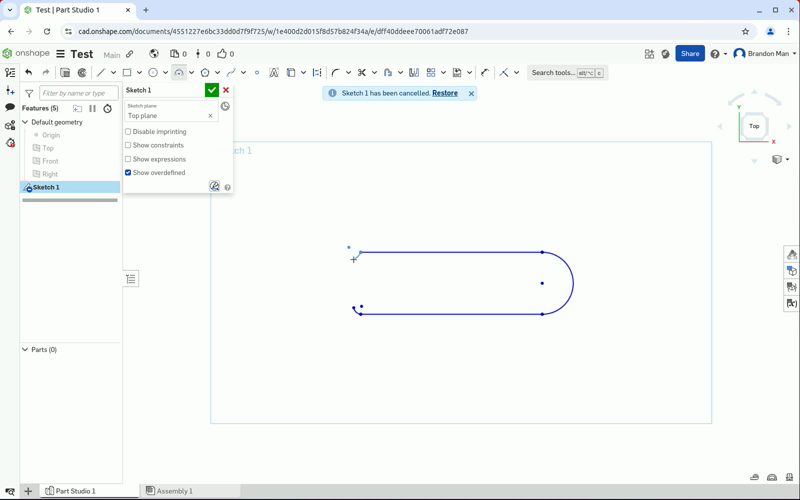
click(353, 259)
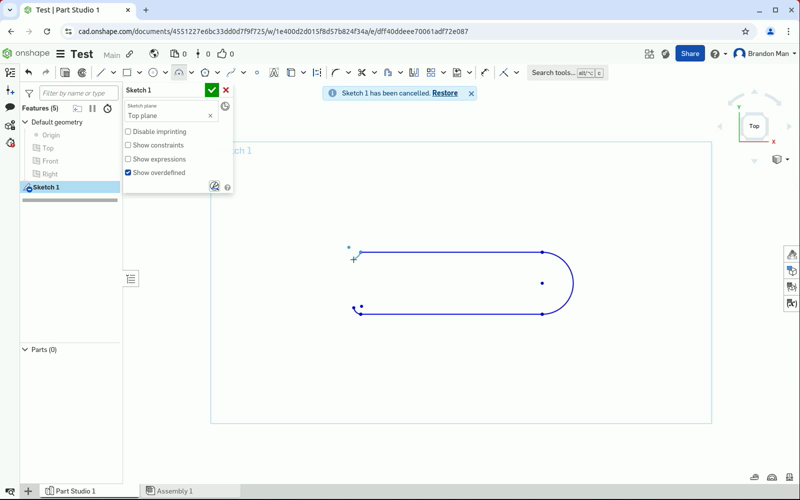
mouse_move(356, 254)
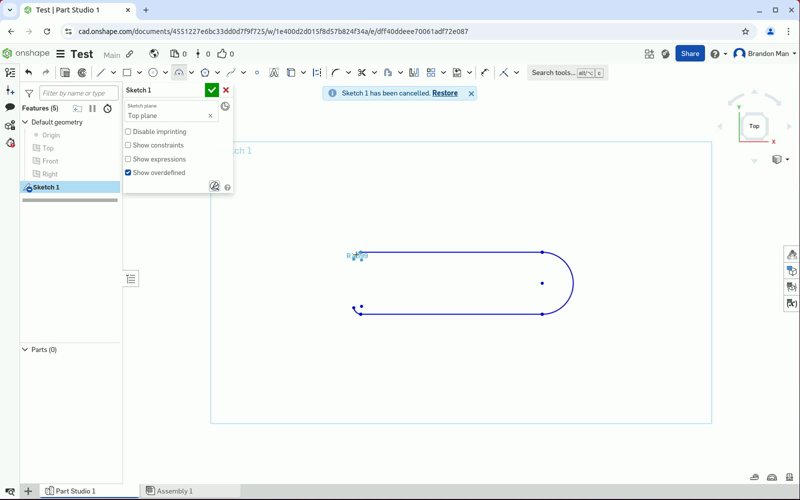
click(356, 254)
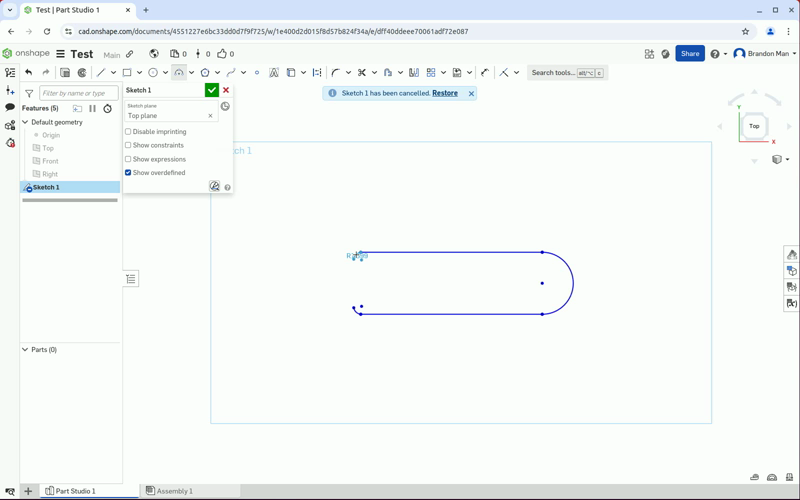
key_up(shift)
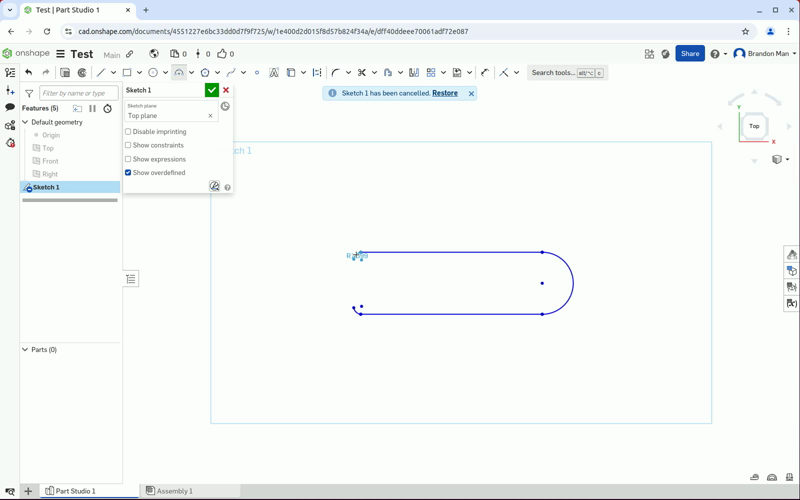
key(esc)
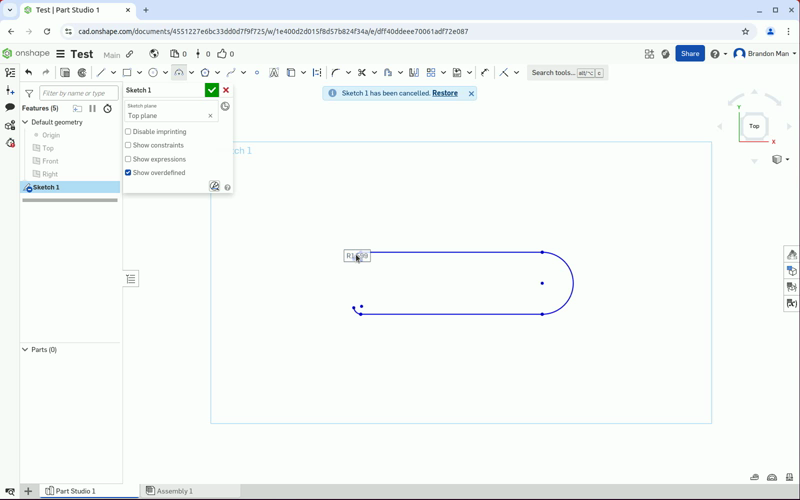
key(l)
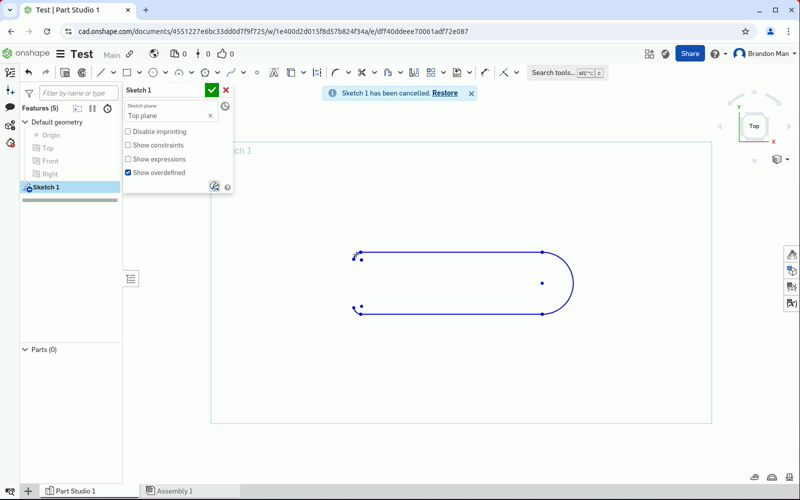
mouse_move(353, 259)
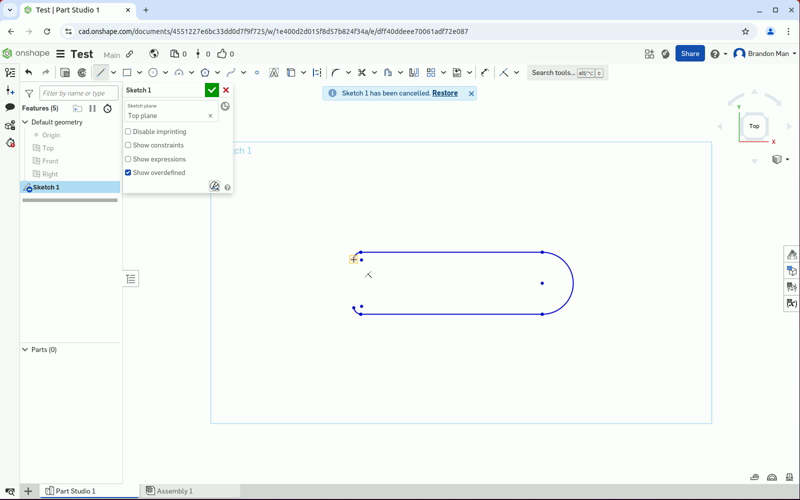
click(353, 259)
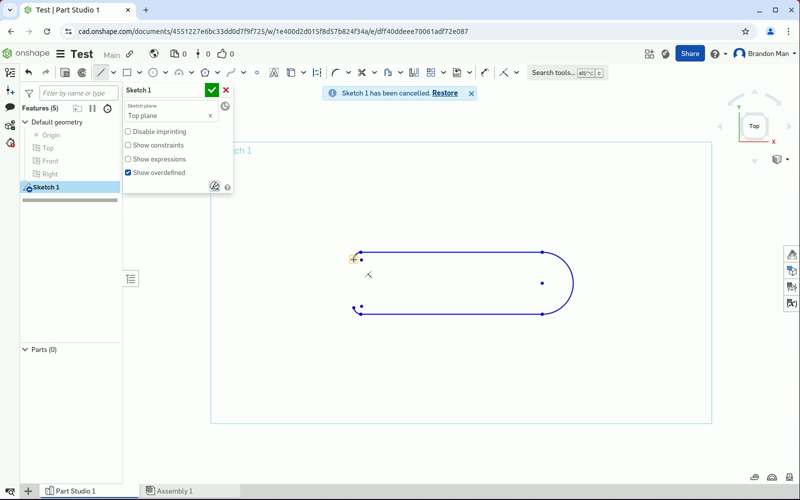
mouse_move(383, 259)
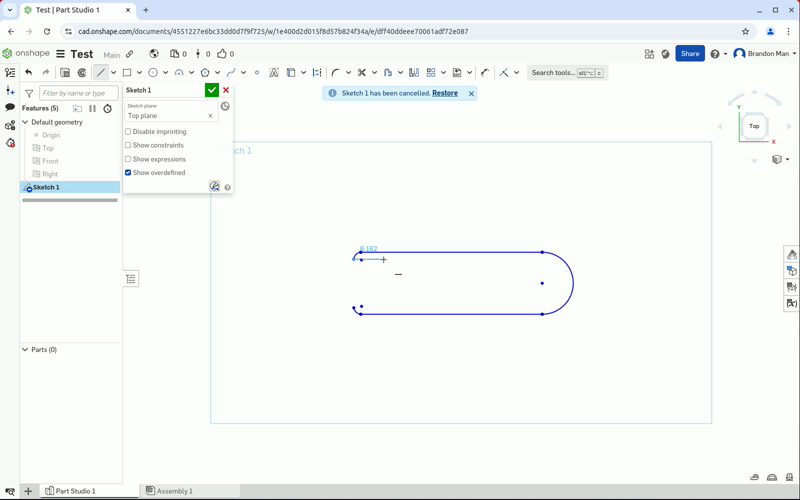
key_down(shift)
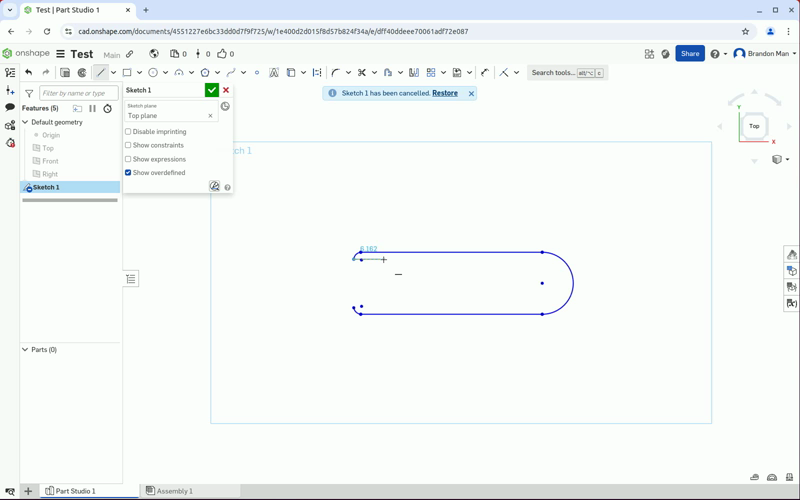
mouse_move(353, 307)
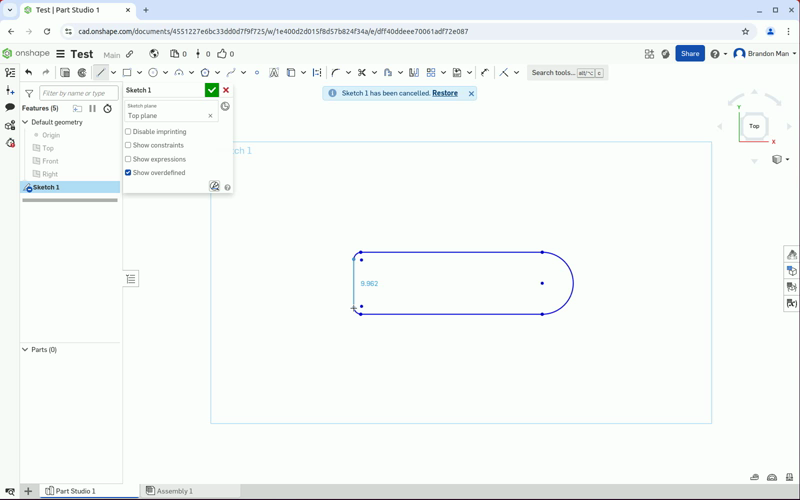
key_up(shift)
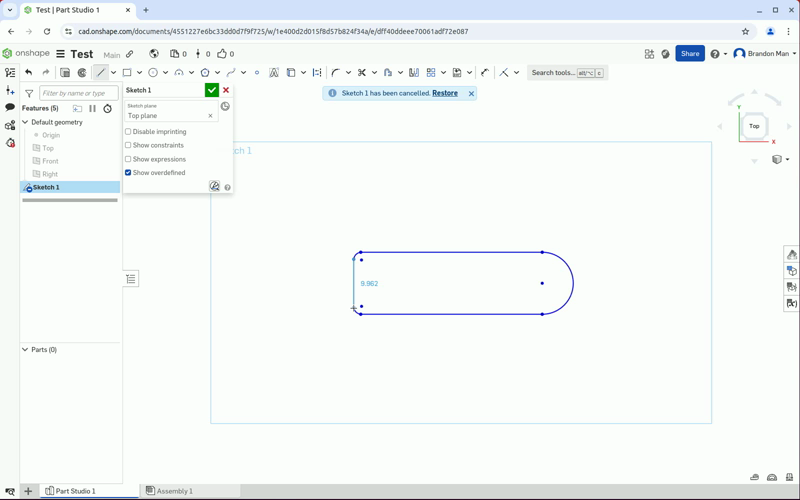
click(353, 307)
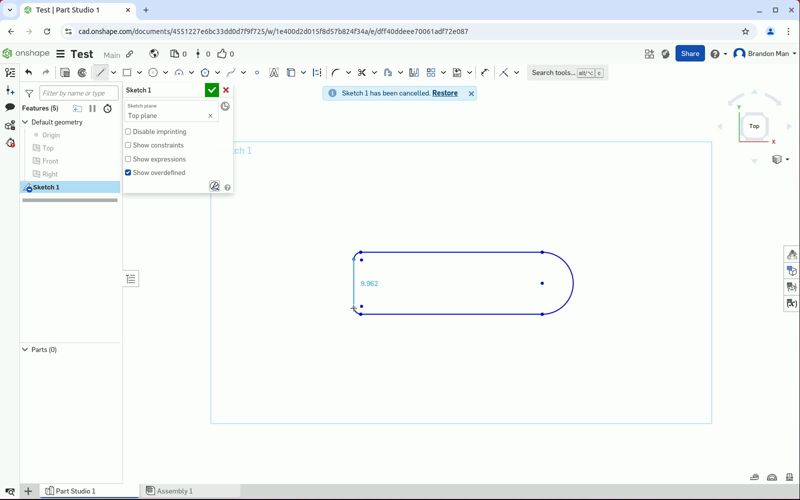
key(esc)
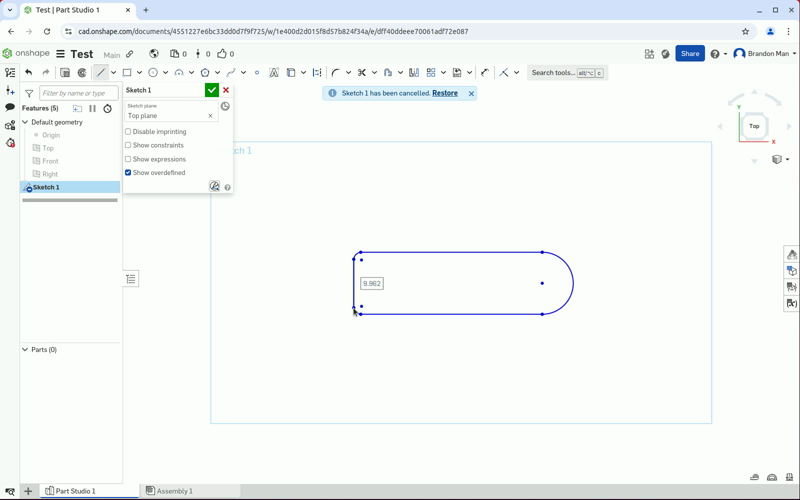
key(l)
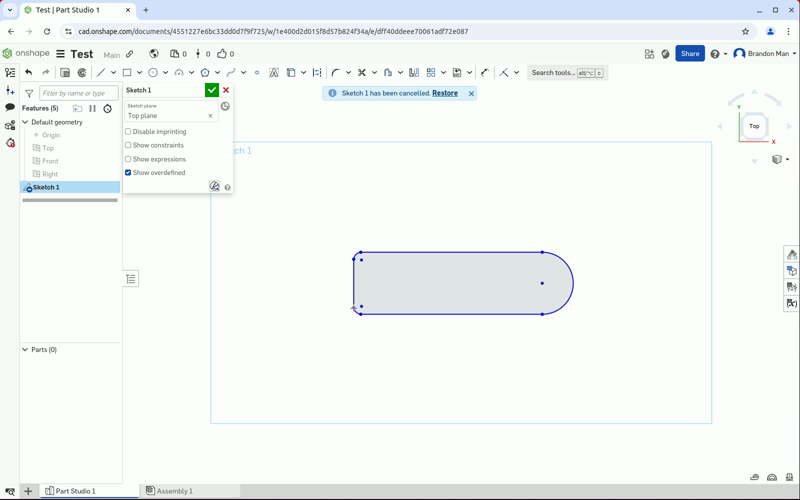
key_down(shift)
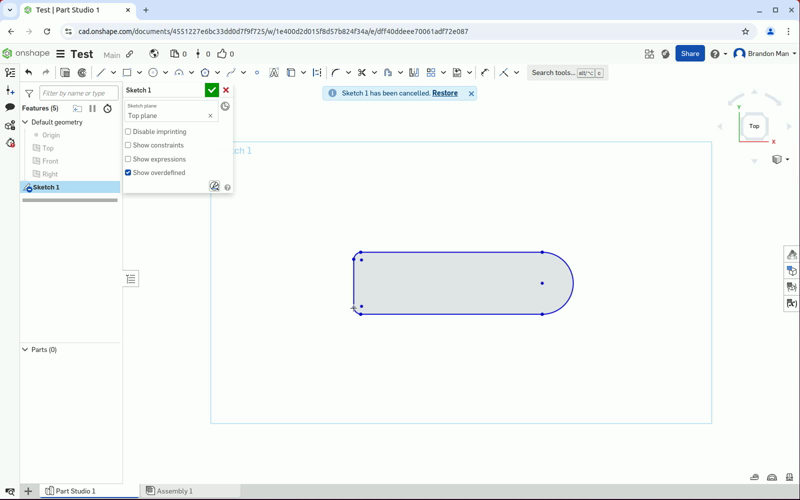
mouse_move(399, 298)
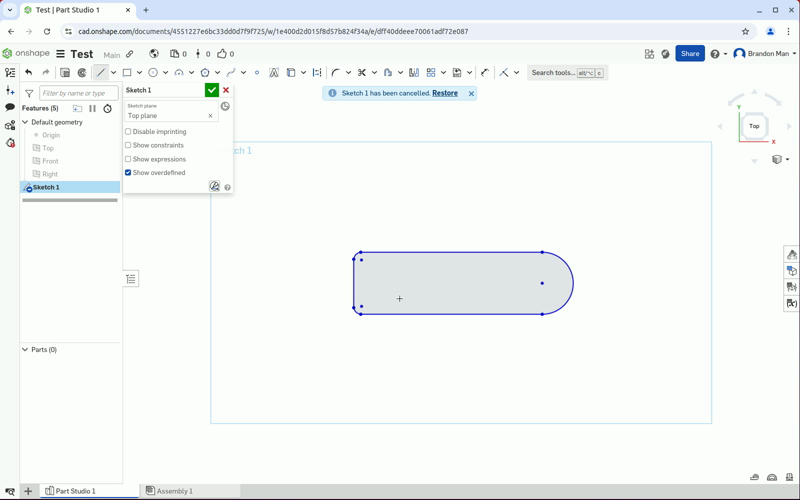
click(399, 298)
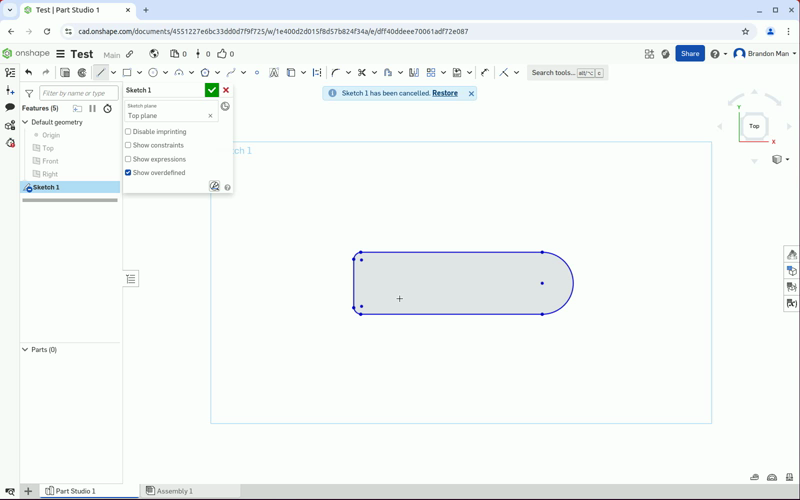
key_up(shift)
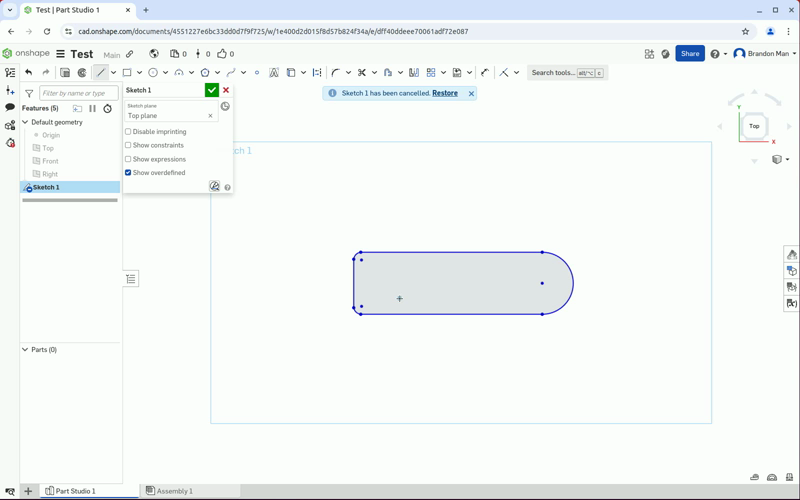
key_down(shift)
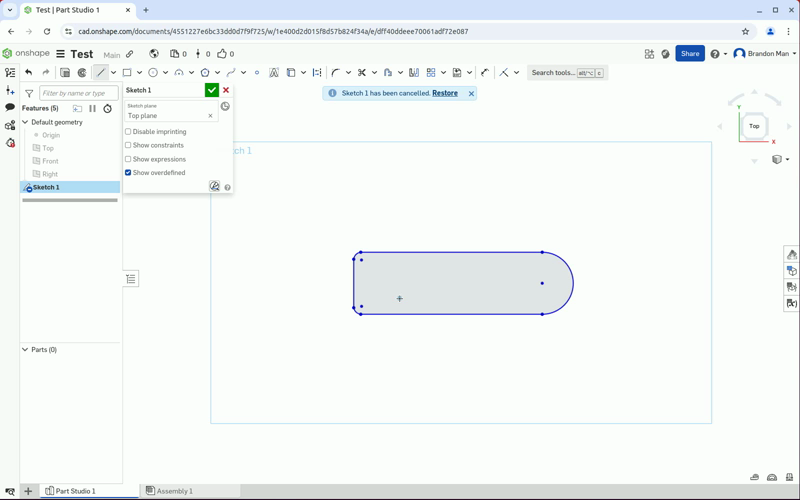
mouse_move(505, 298)
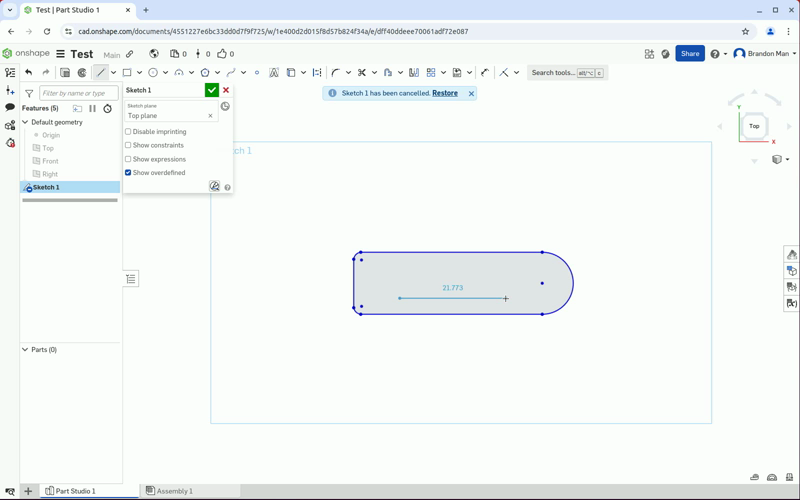
click(505, 298)
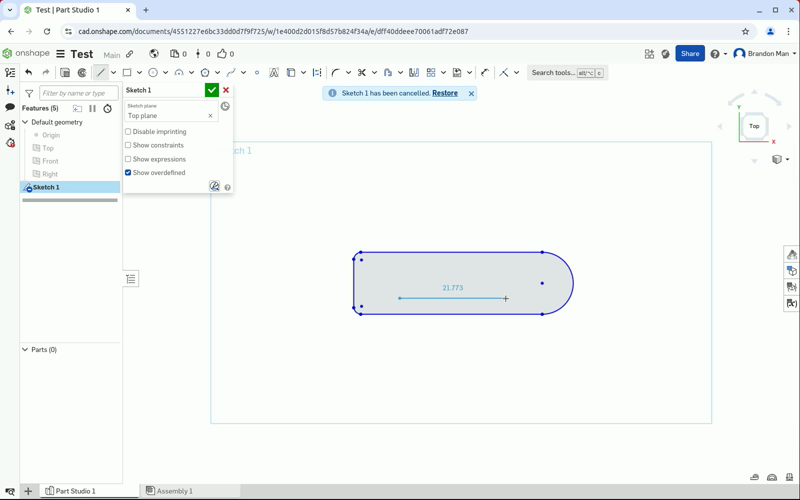
key_up(shift)
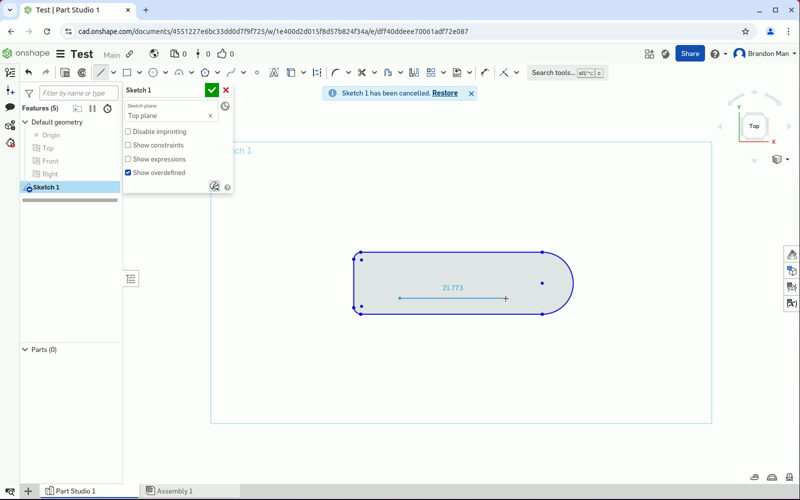
key(esc)
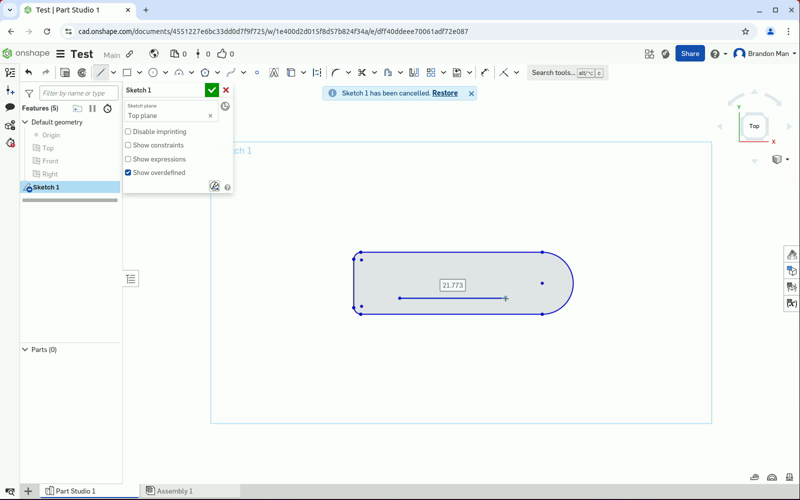
key(a)
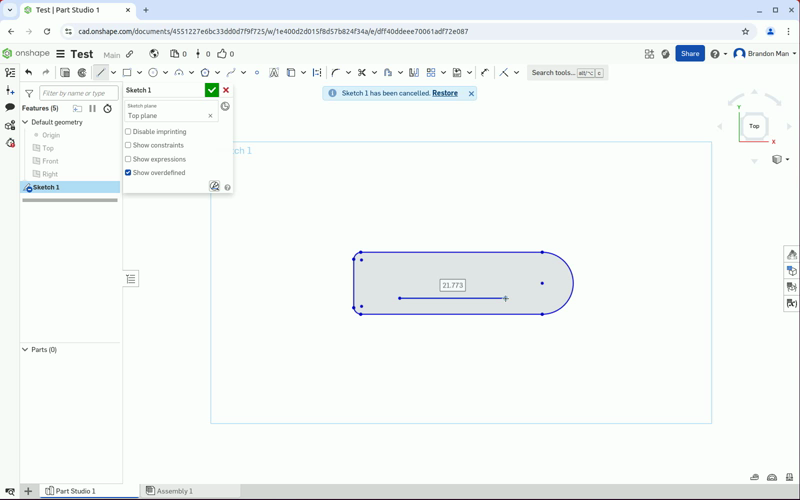
mouse_move(505, 298)
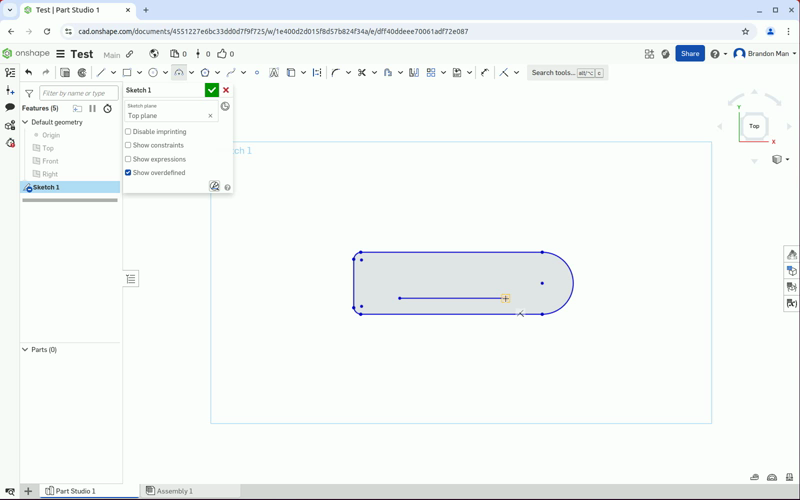
click(505, 298)
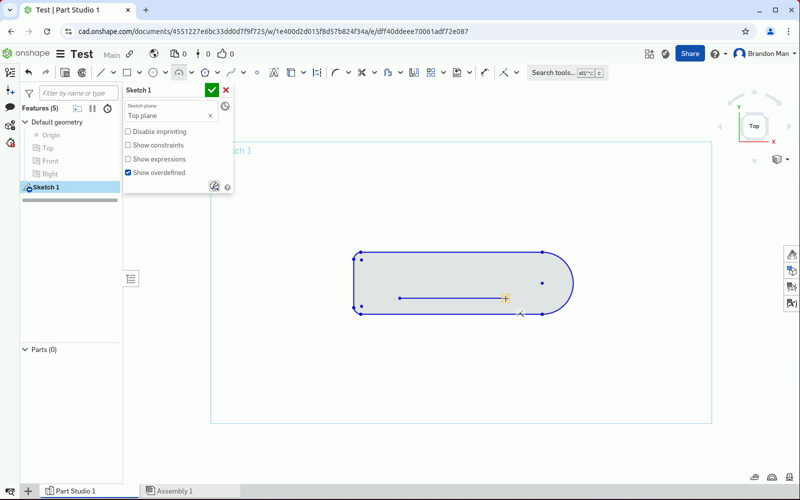
key_down(shift)
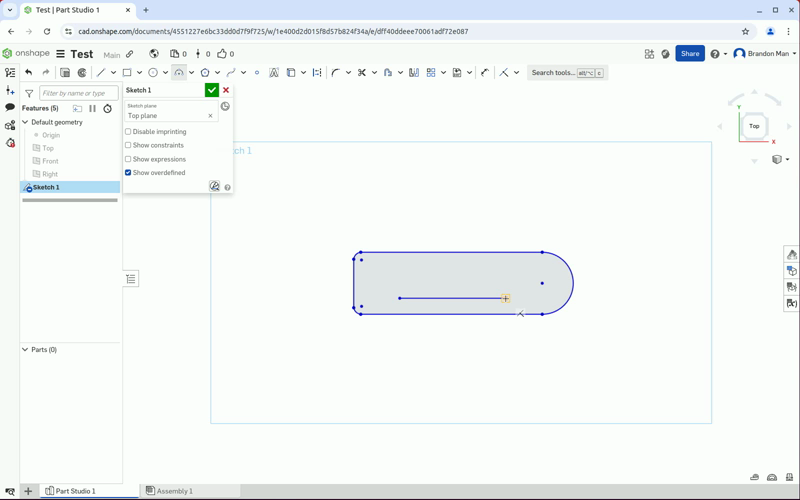
mouse_move(505, 268)
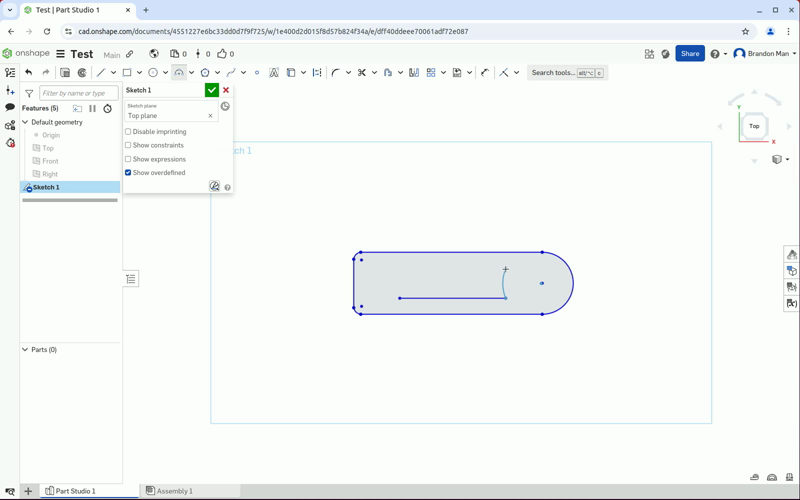
click(505, 268)
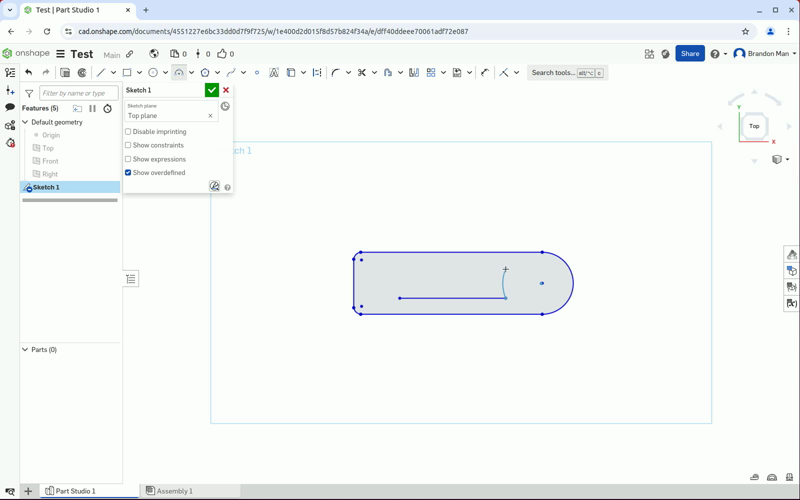
mouse_move(520, 283)
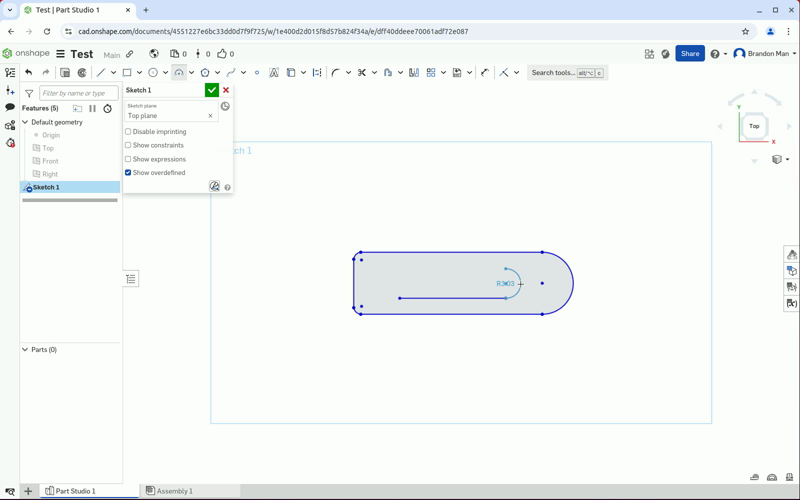
click(520, 283)
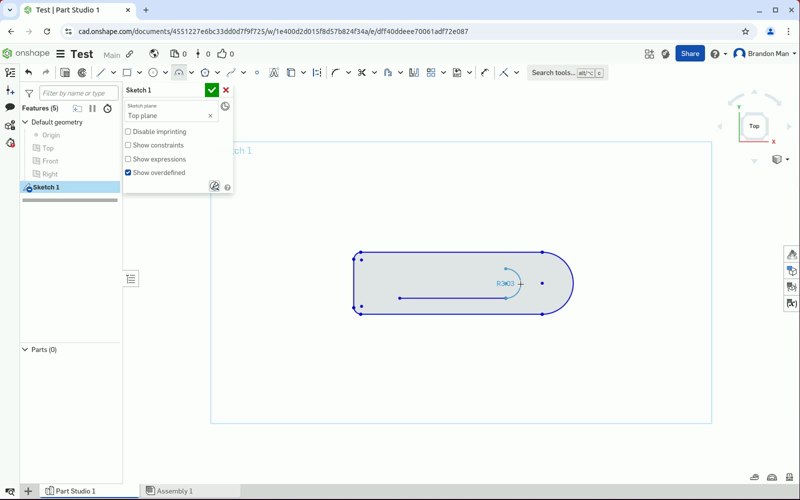
key_up(shift)
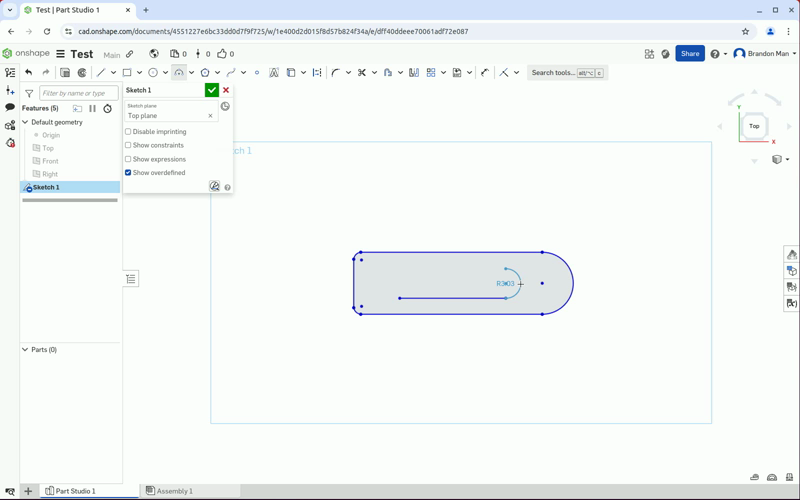
key(esc)
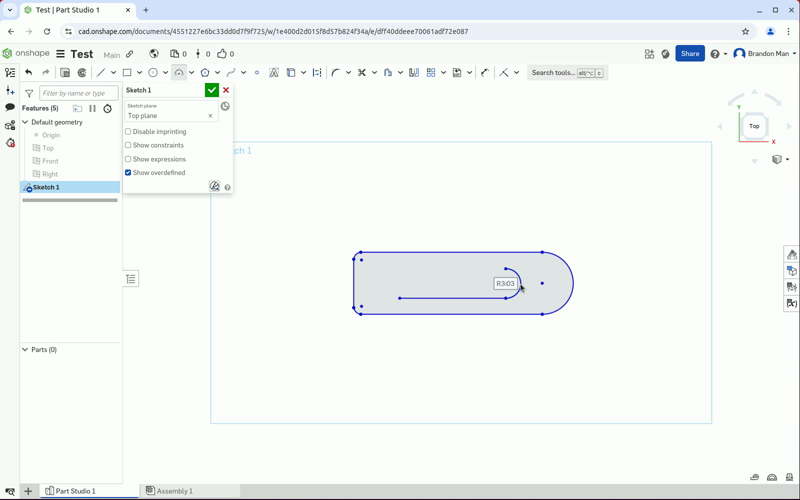
key(l)
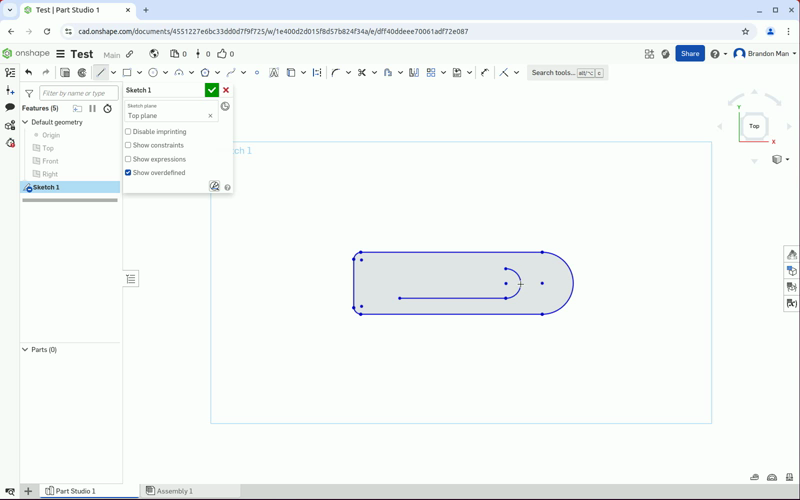
mouse_move(505, 268)
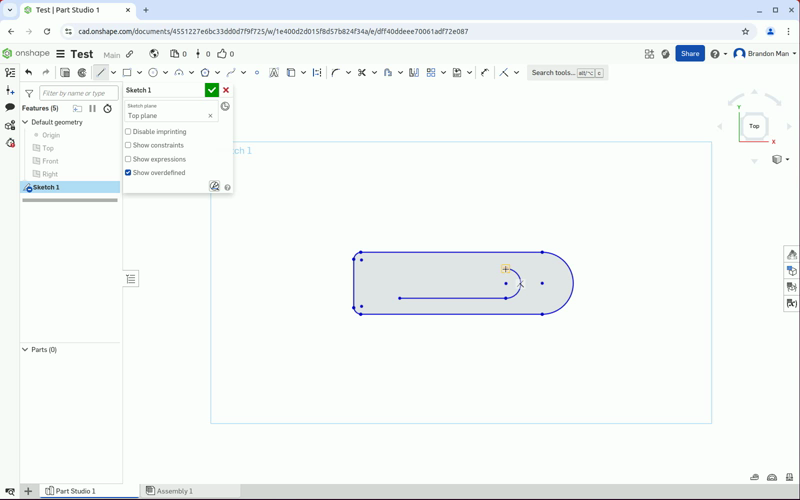
click(505, 268)
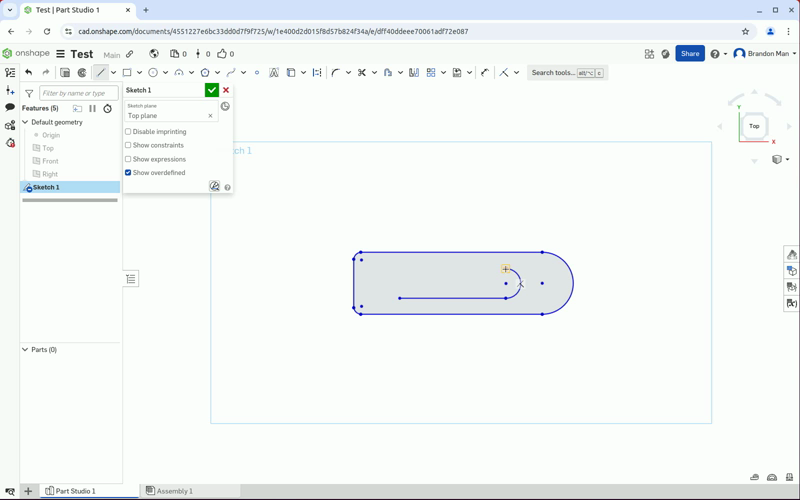
key_down(shift)
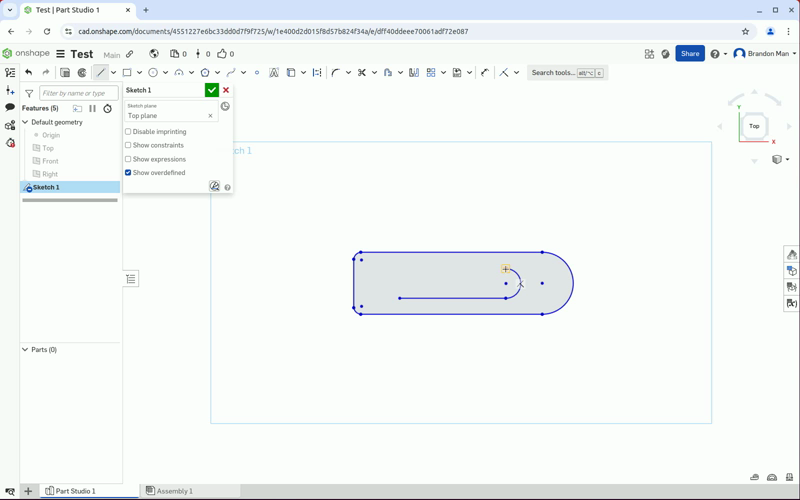
mouse_move(399, 268)
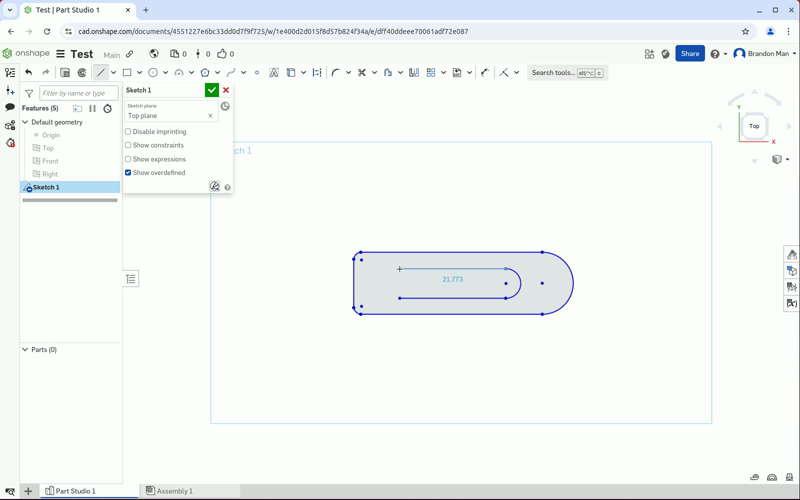
click(399, 268)
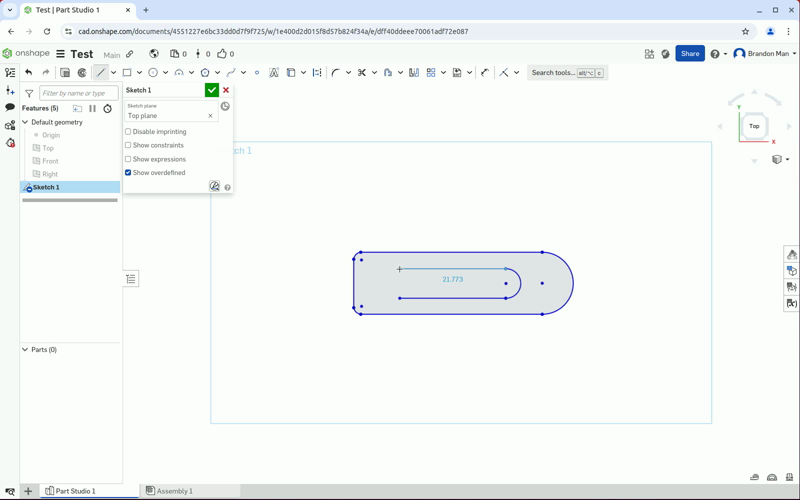
key_up(shift)
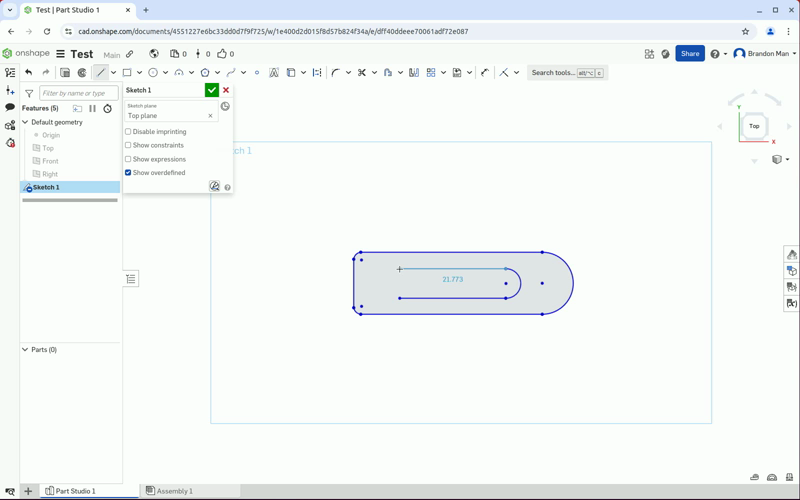
key(esc)
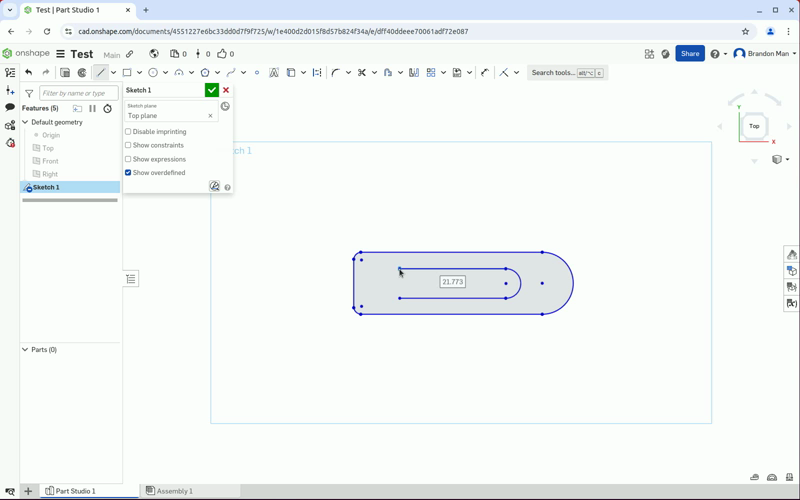
key(a)
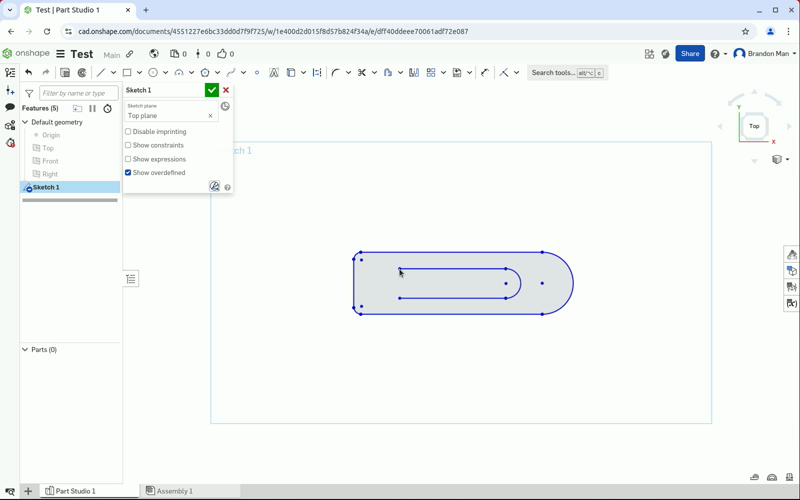
mouse_move(399, 268)
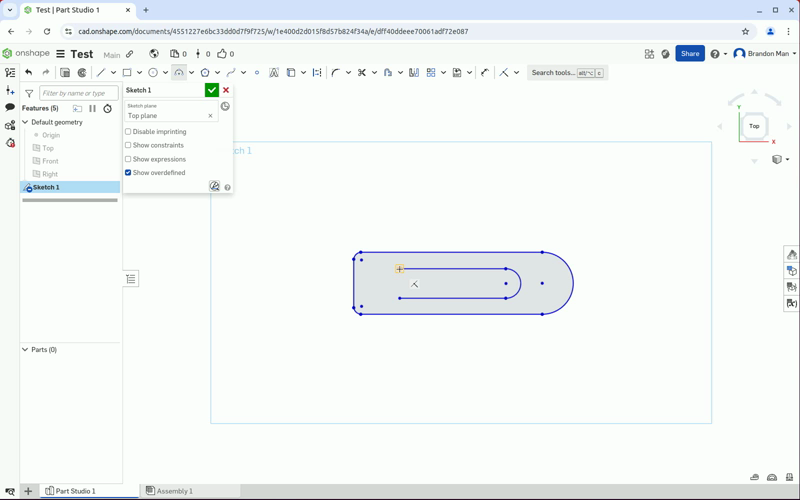
click(399, 268)
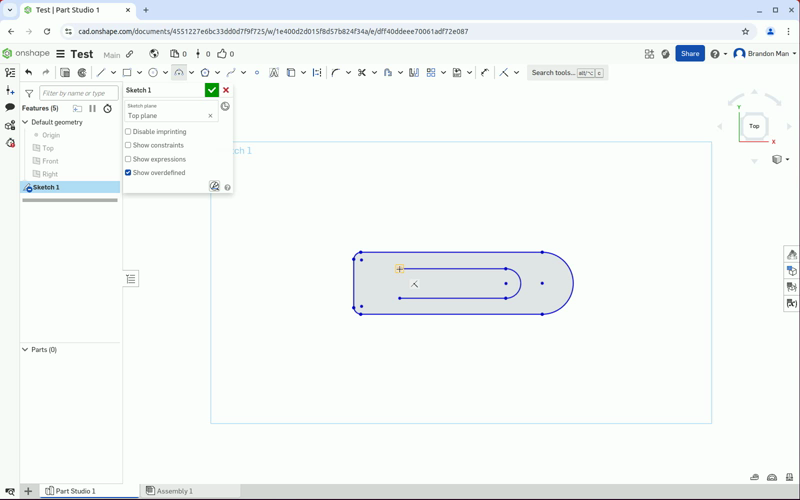
mouse_move(399, 298)
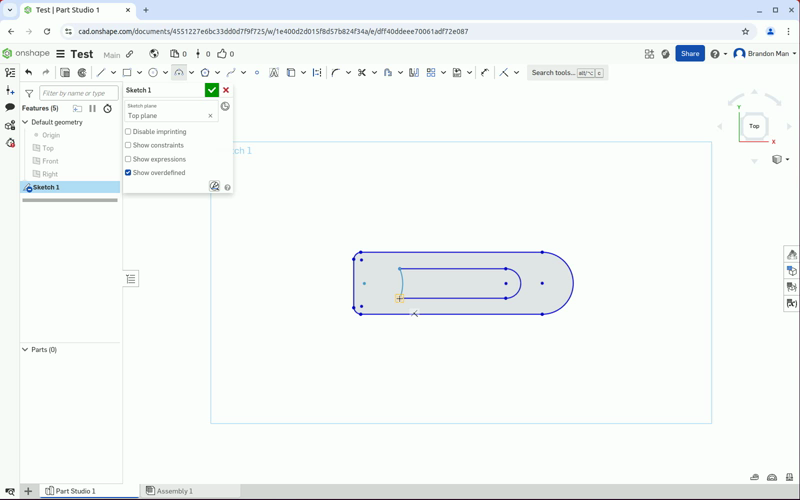
click(399, 298)
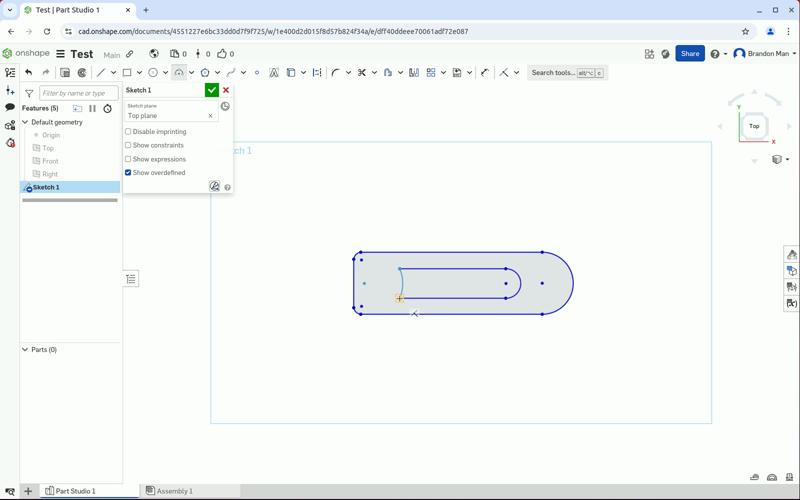
key_down(shift)
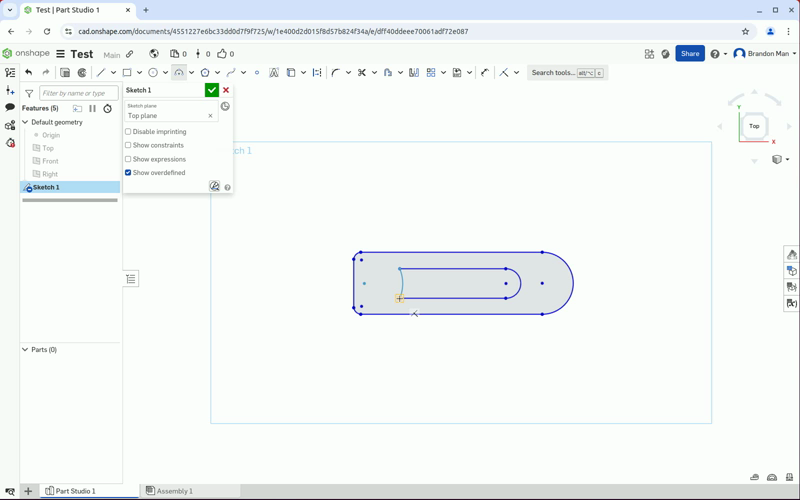
mouse_move(385, 283)
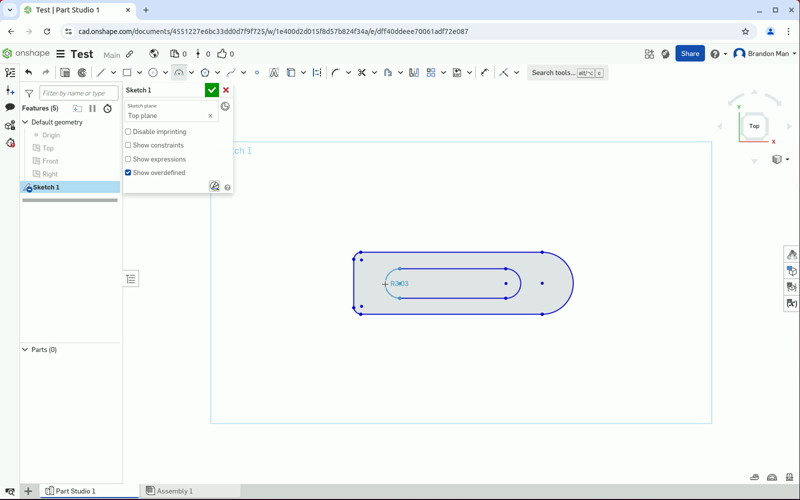
click(385, 283)
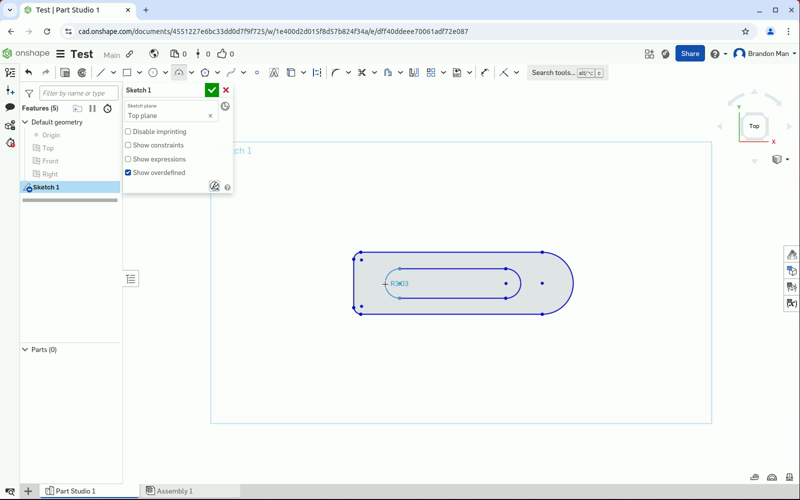
key_up(shift)
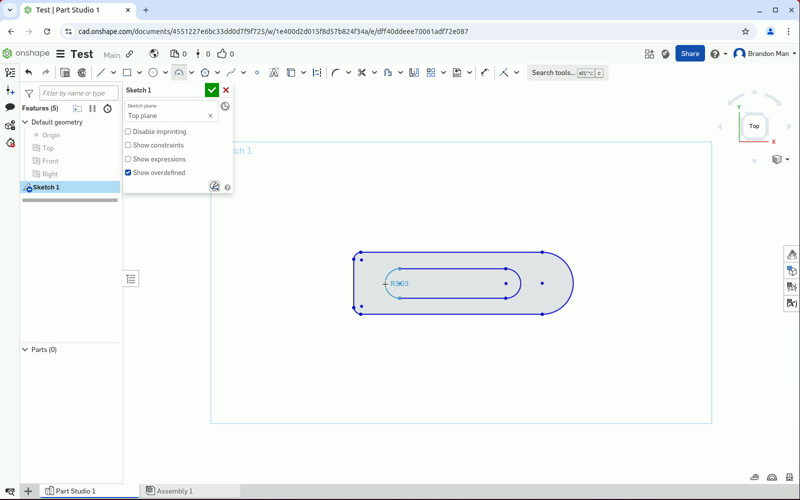
key(esc)
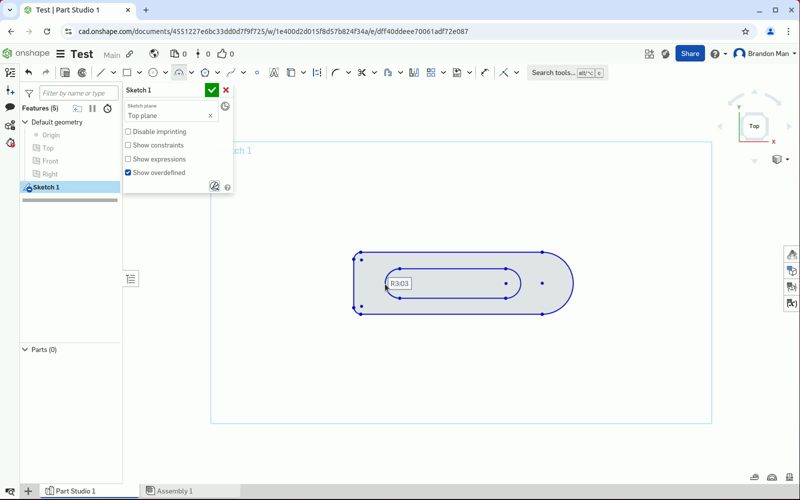
key(c)
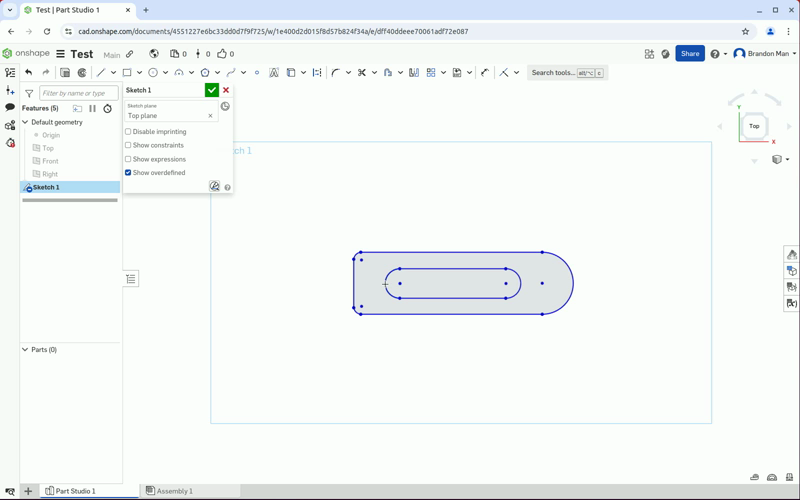
key_down(shift)
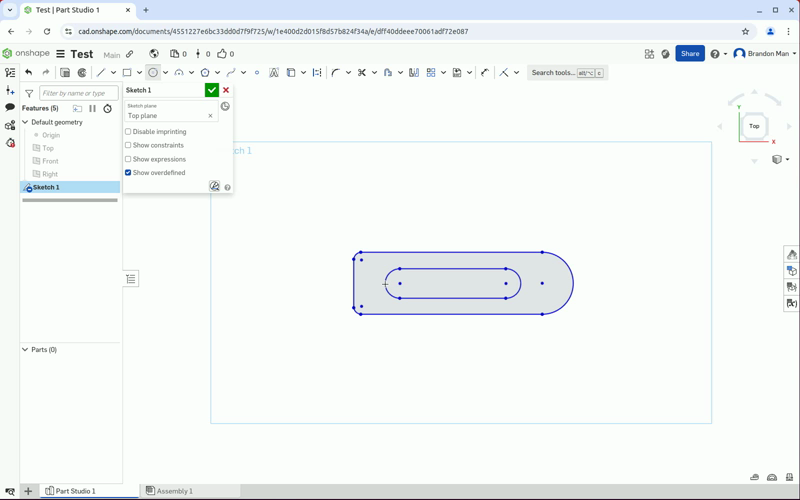
mouse_move(542, 282)
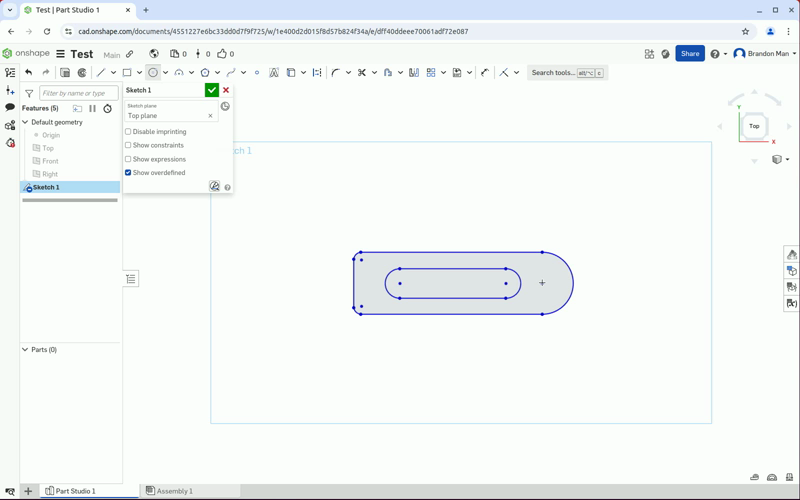
scroll(6)
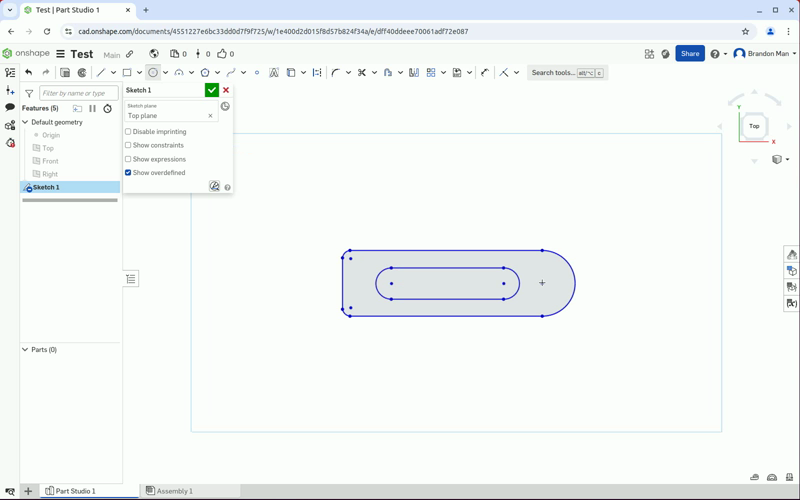
scroll(6)
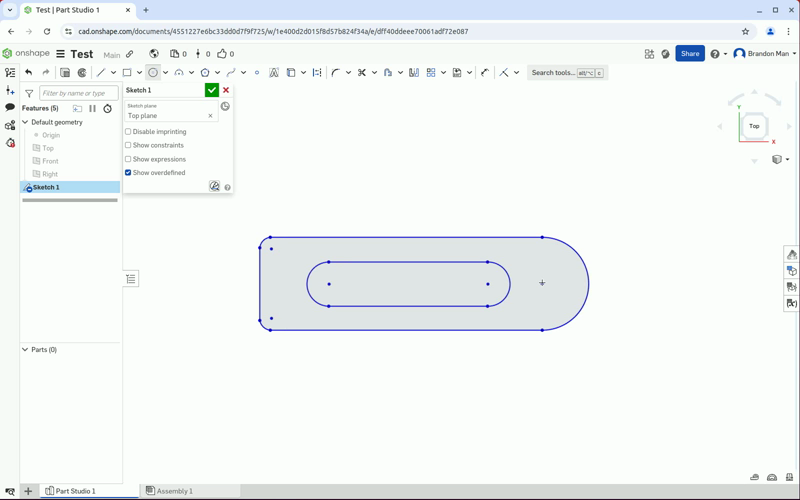
scroll(6)
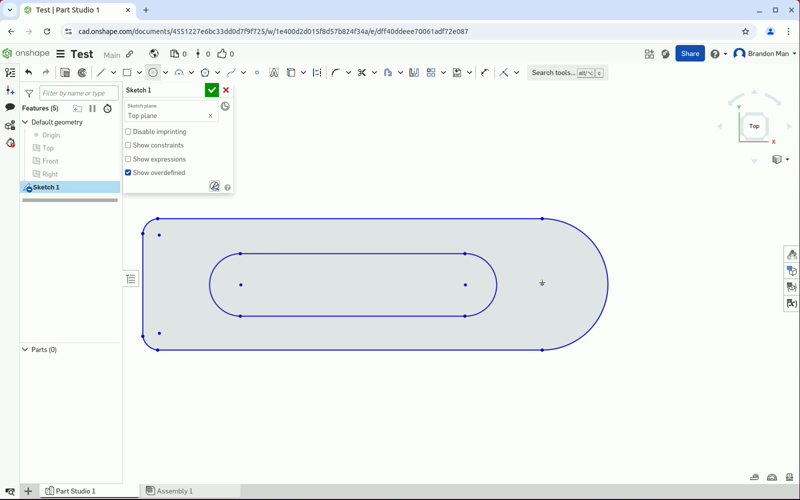
scroll(6)
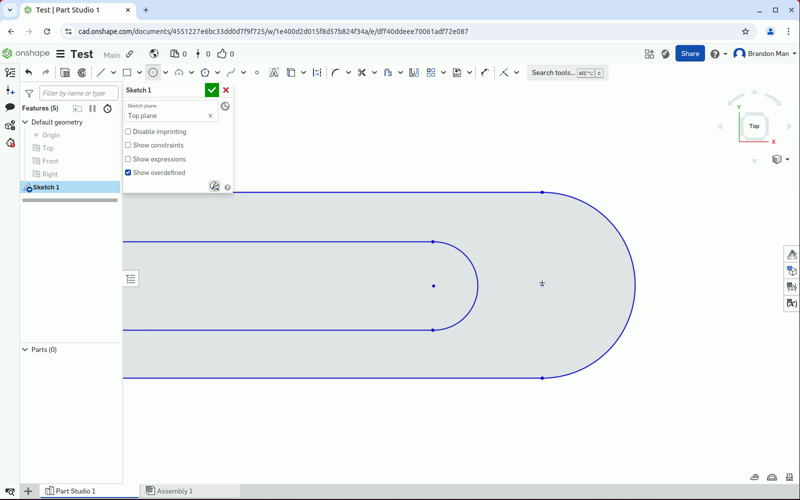
scroll(6)
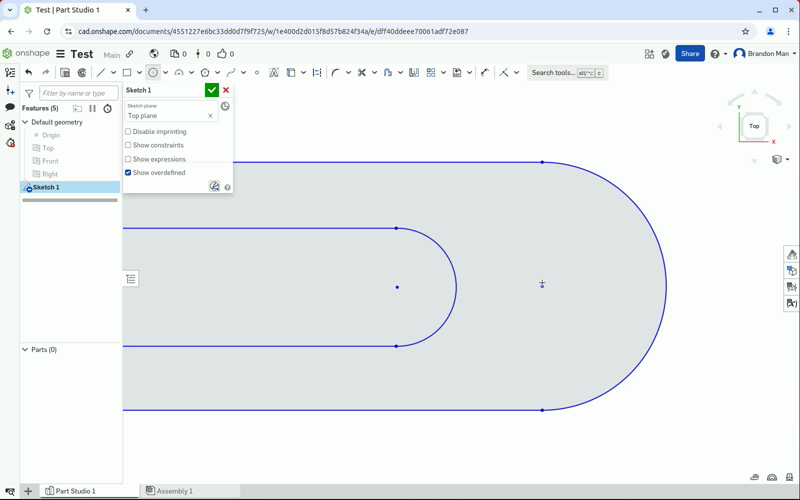
scroll(6)
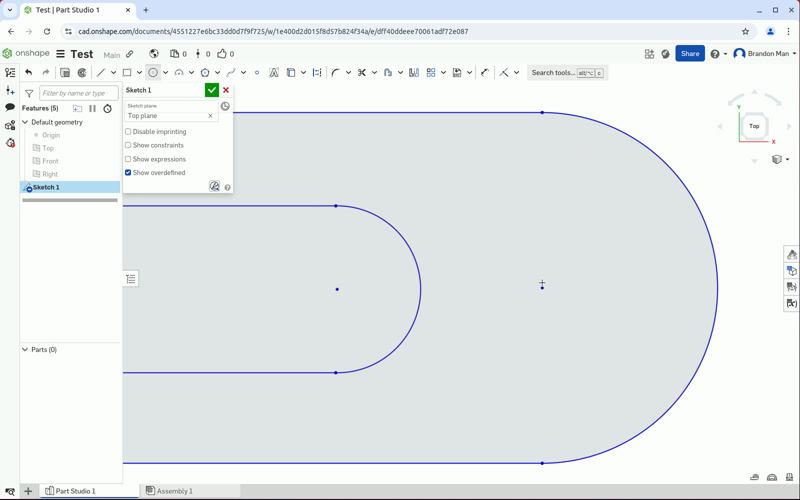
scroll(6)
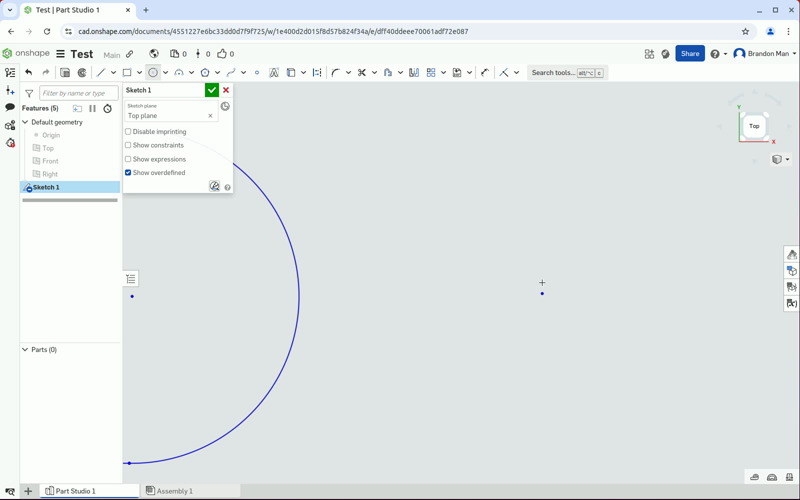
click(542, 282)
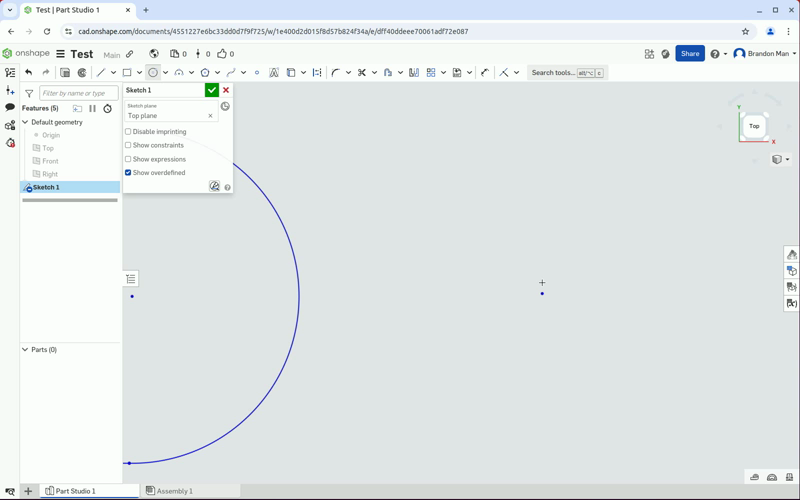
scroll(-6)
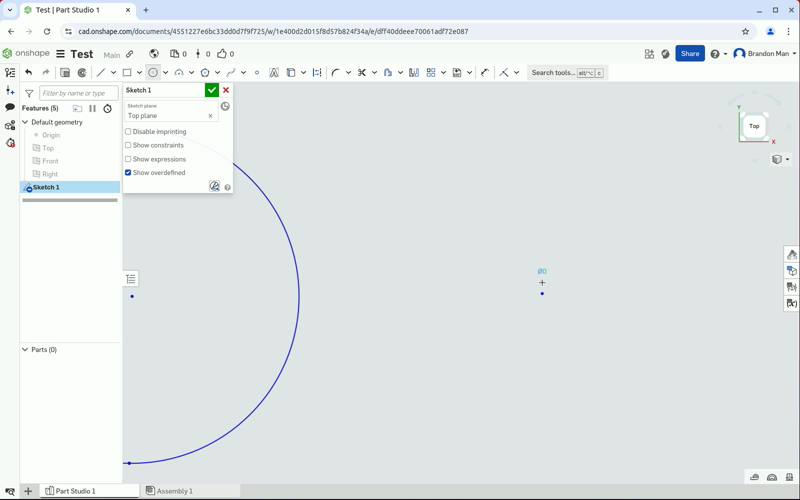
scroll(-6)
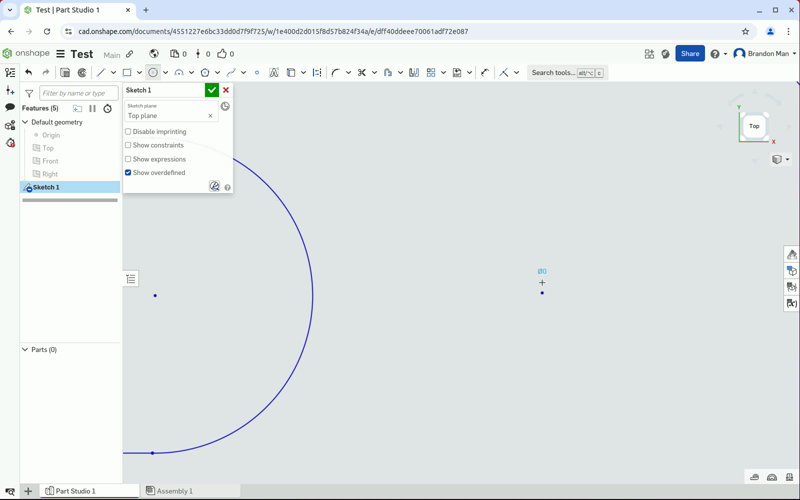
scroll(-6)
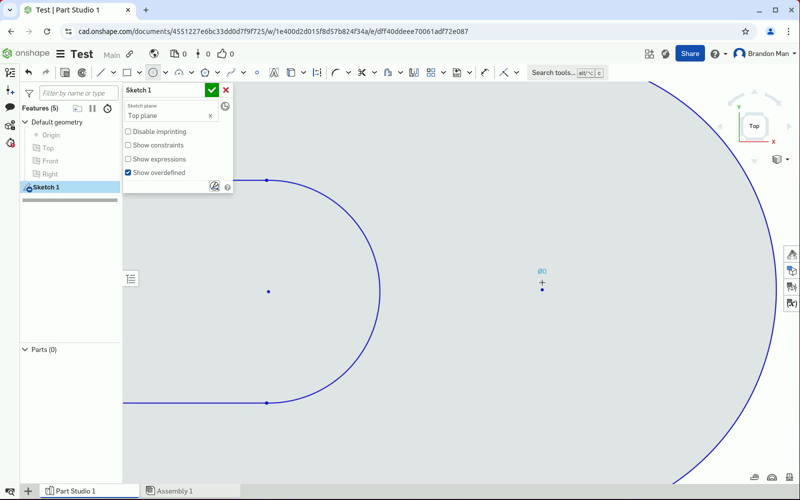
scroll(-6)
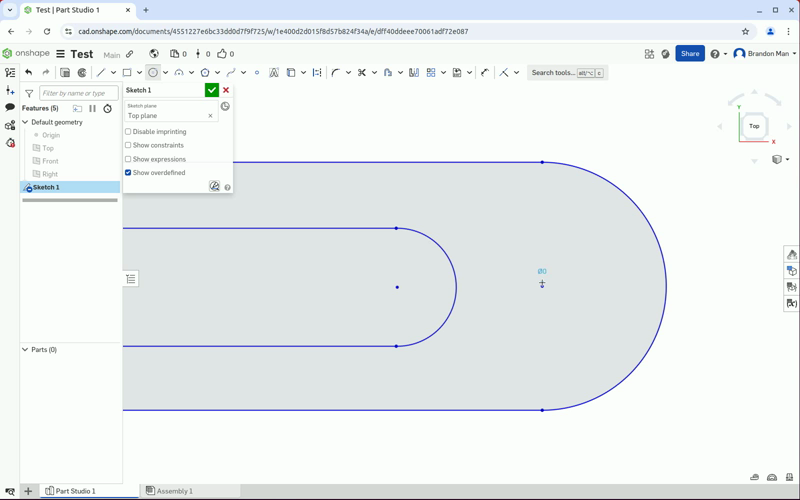
scroll(-6)
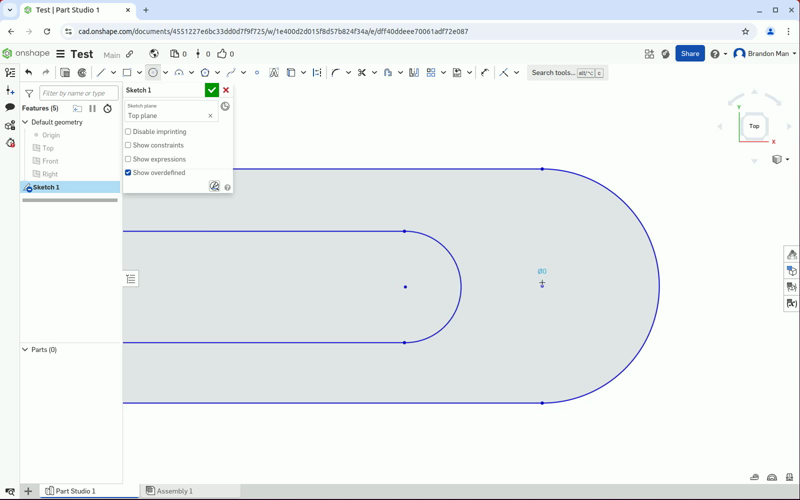
scroll(-6)
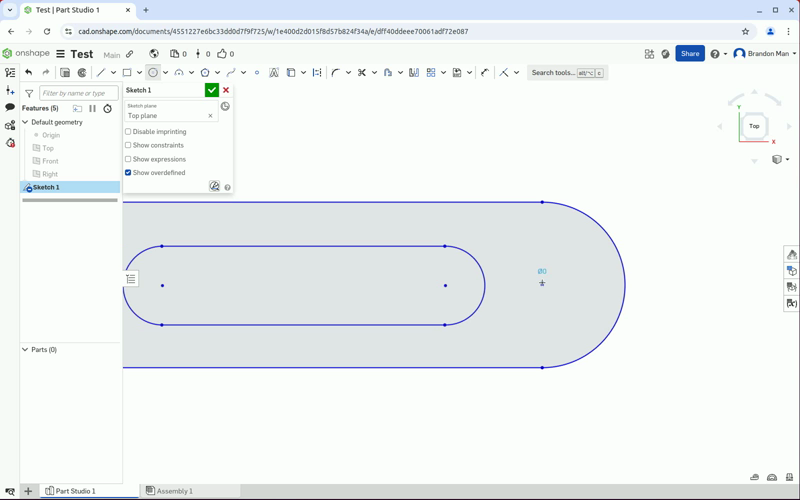
scroll(-6)
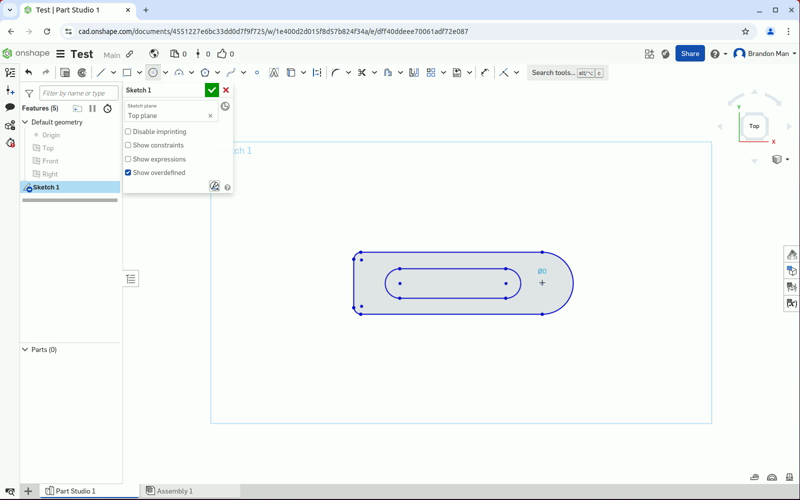
key_up(shift)
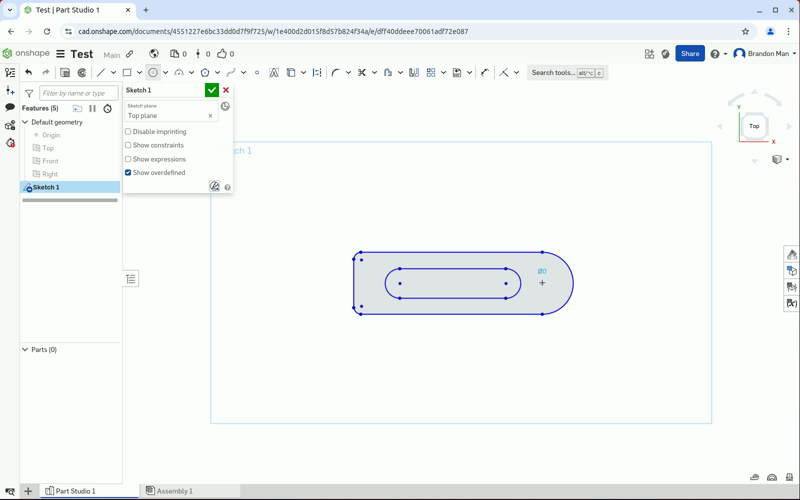
mouse_move(556, 282)
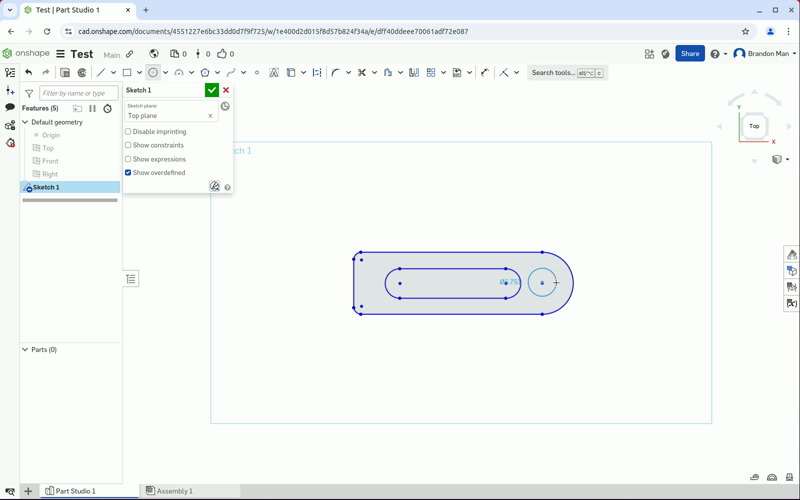
click(556, 282)
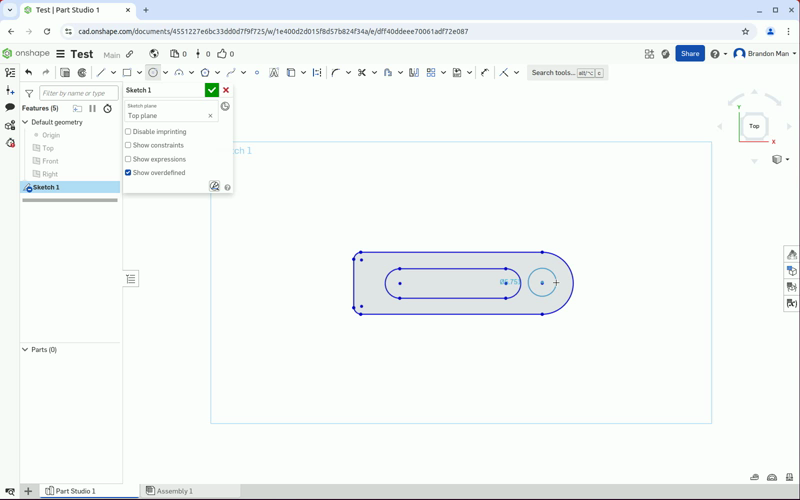
key(esc)
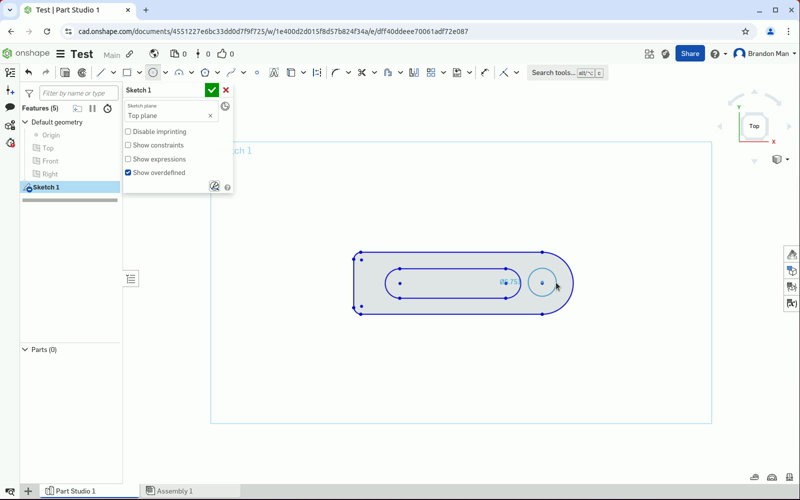
mouse_move(368, 260)
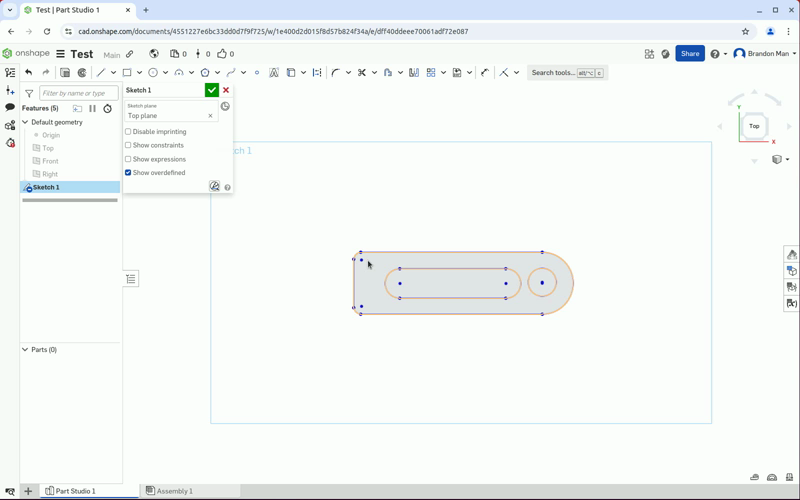
click(368, 260)
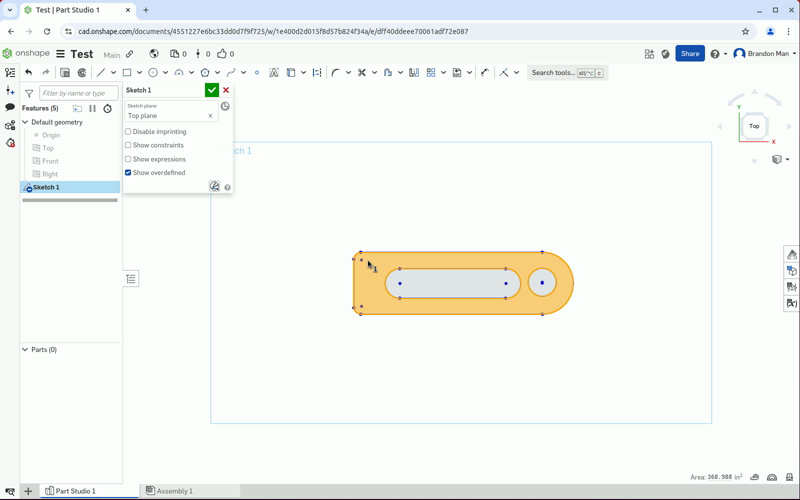
mouse_move(73, 352)
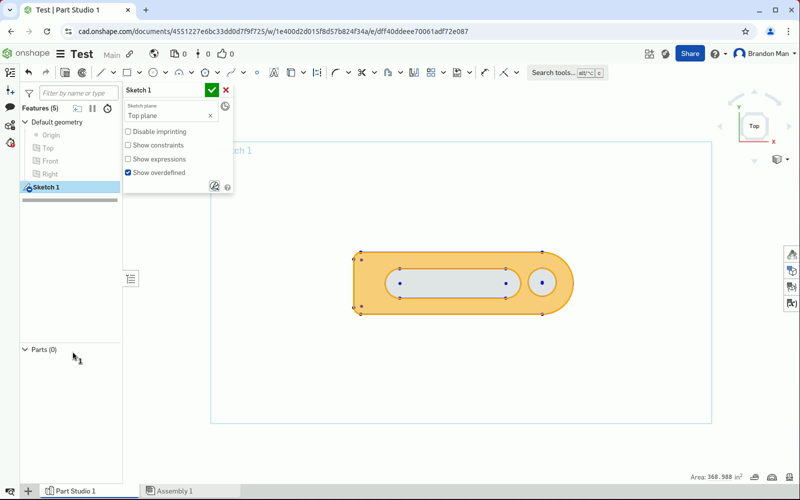
key(shift+y)
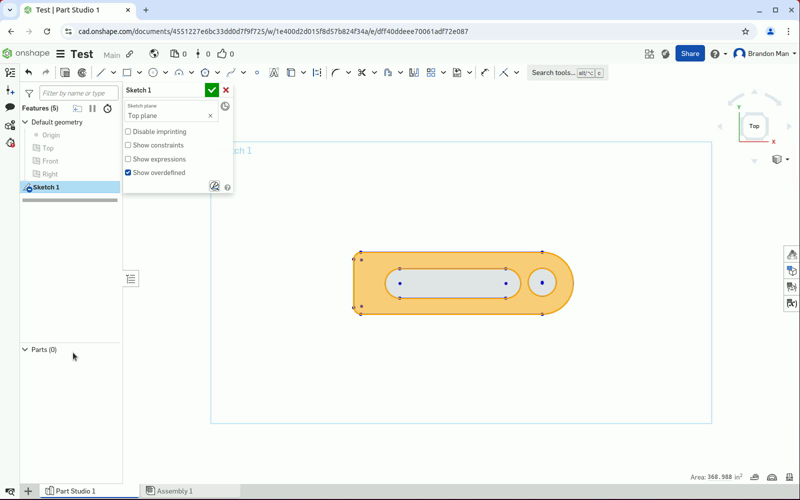
key(shift+e)
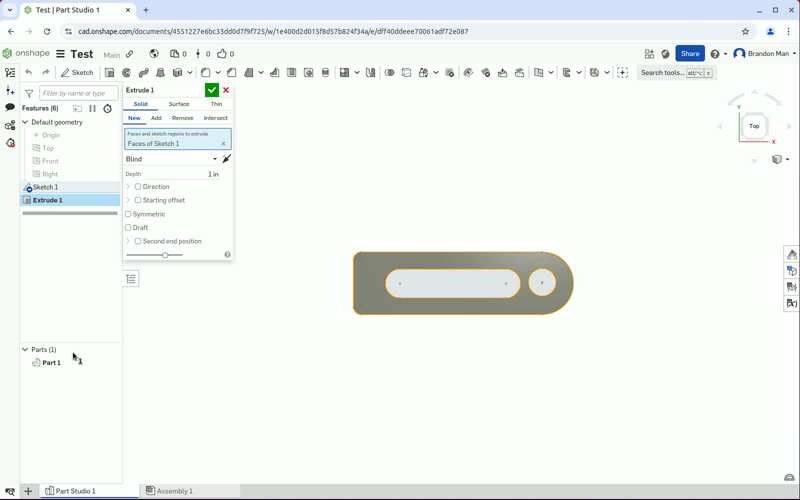
mouse_move(143, 106)
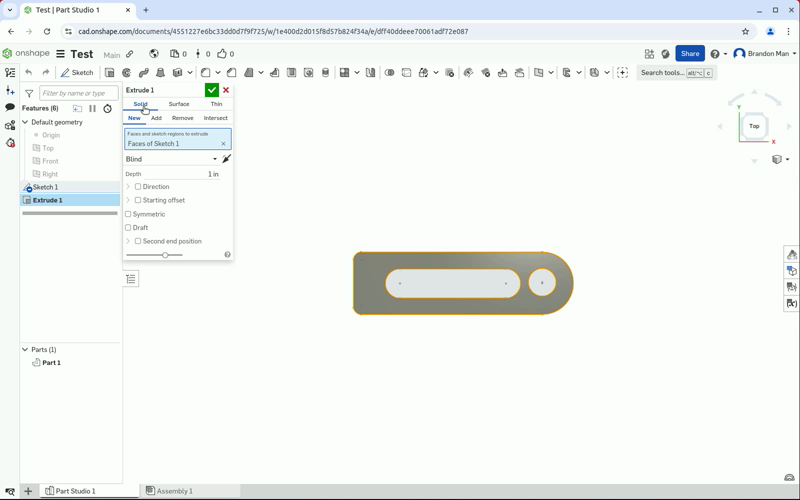
click(143, 106)
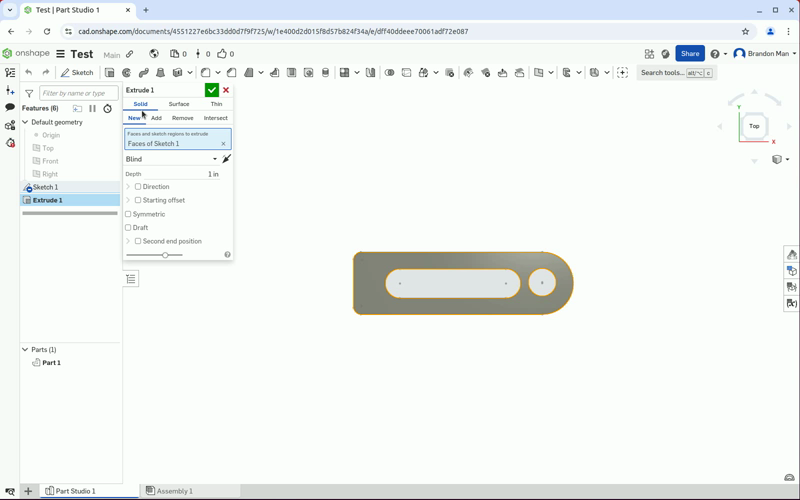
mouse_move(137, 120)
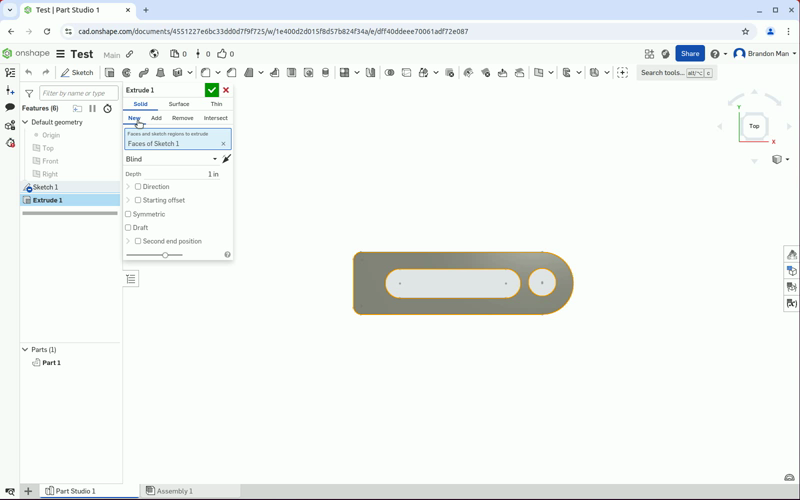
click(137, 120)
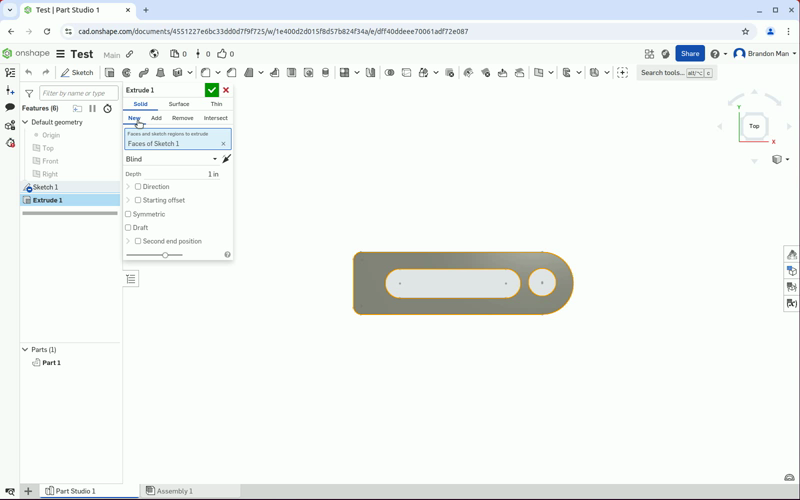
key(tab, 4)
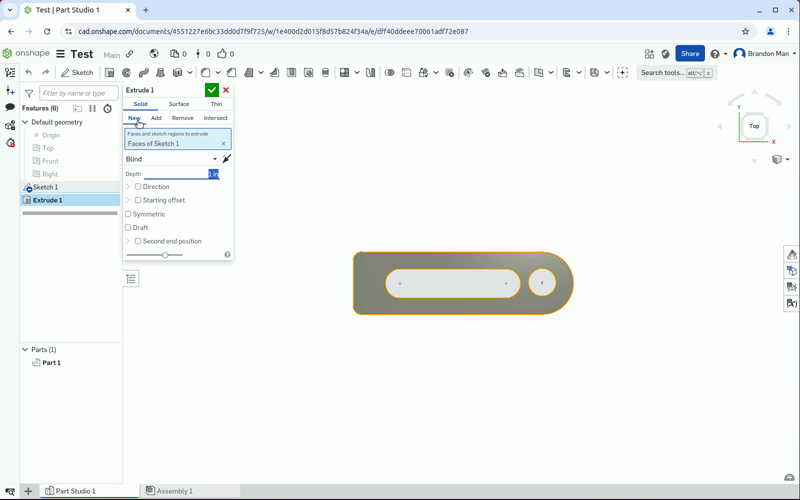
text(3.851)
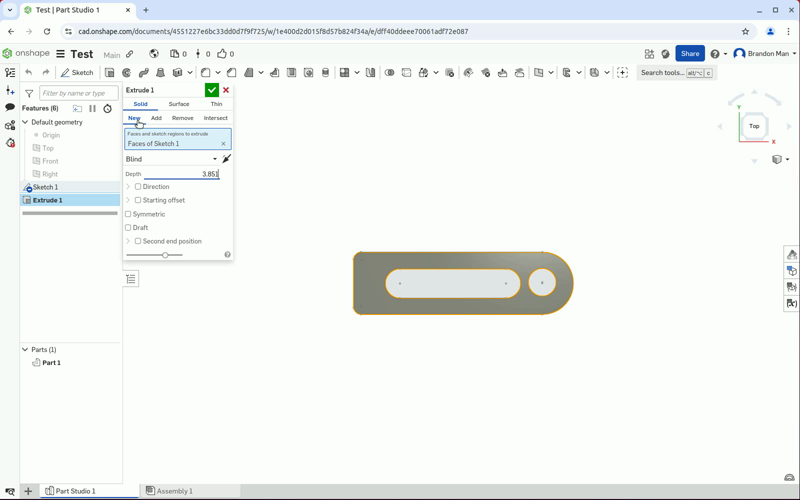
key(enter)
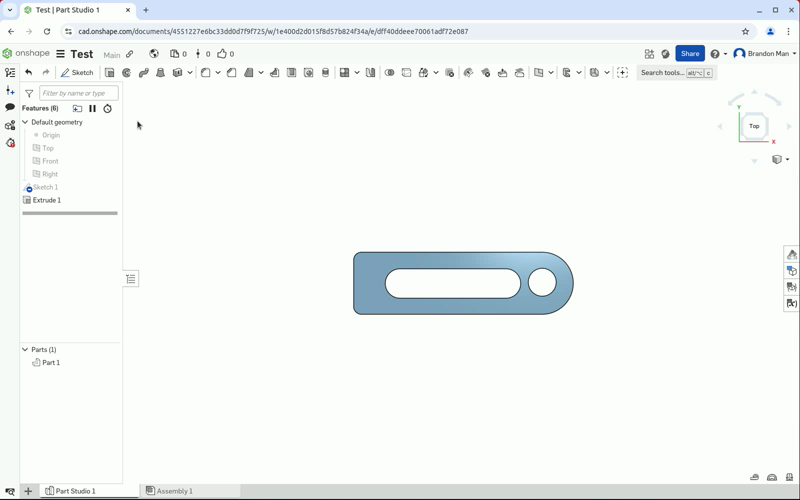
key(shift+h)
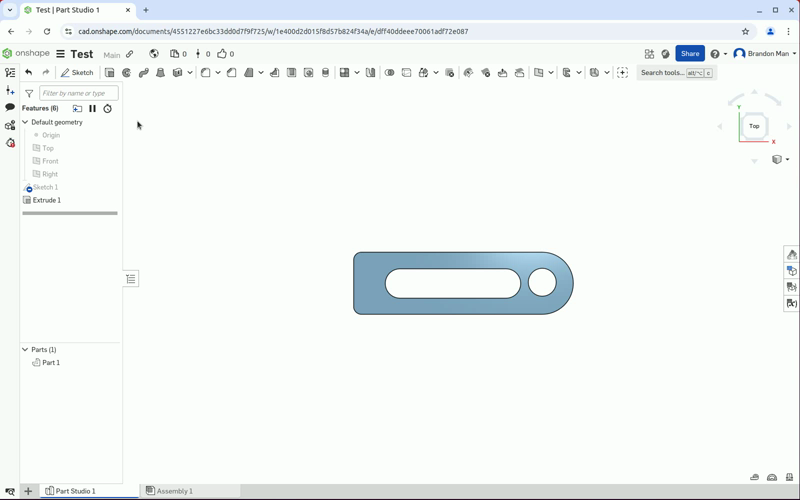
key(shift+h)
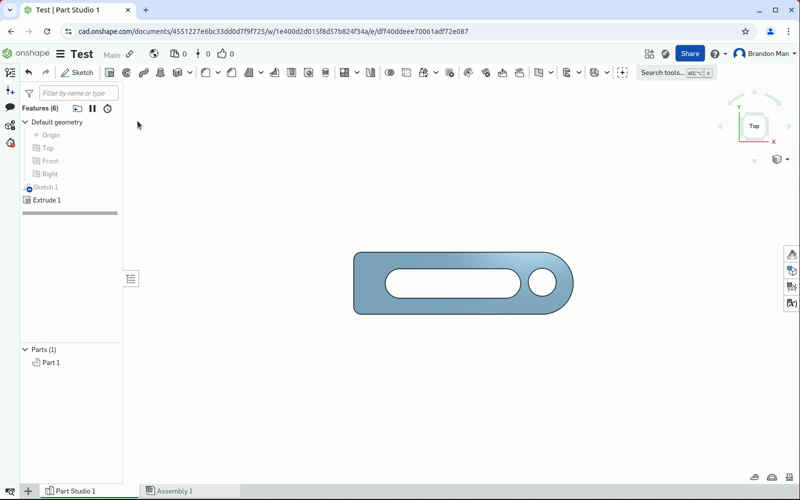
mouse_move(73, 189)
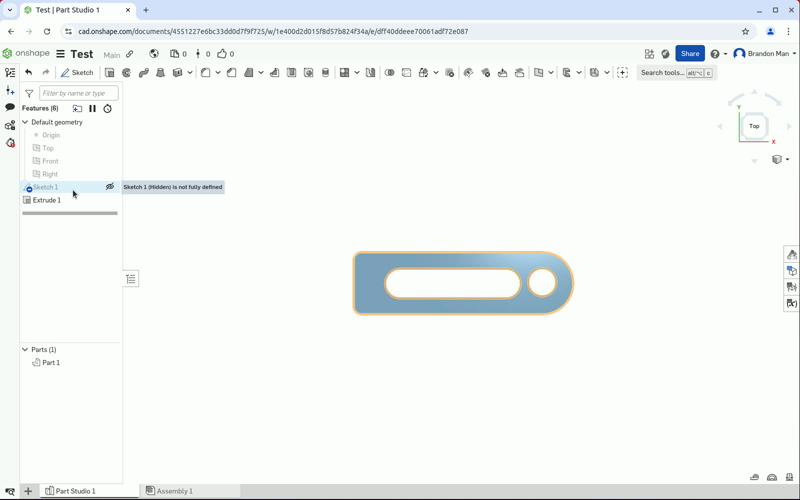
click(73, 189)
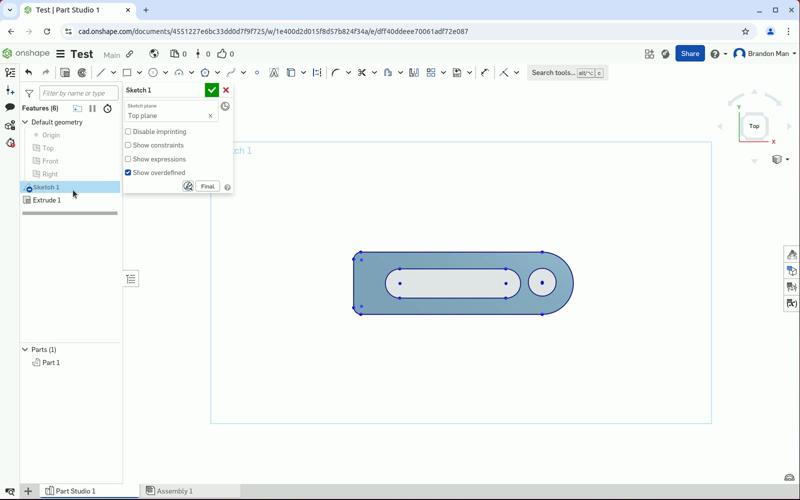
mouse_move(229, 92)
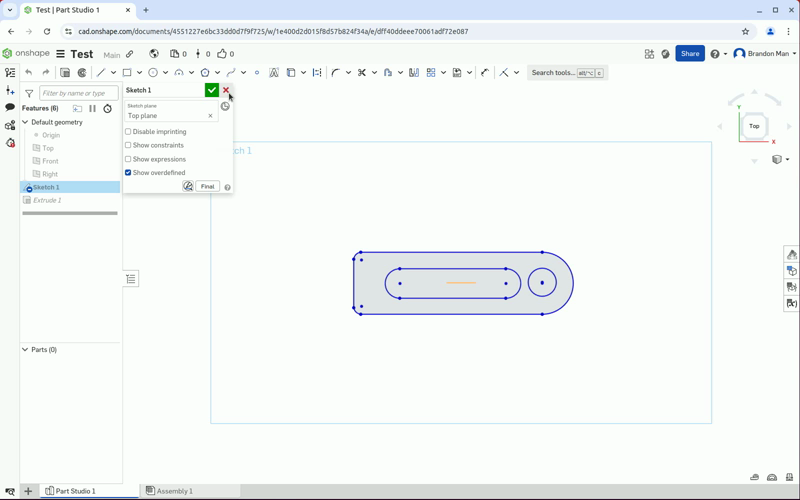
click(229, 92)
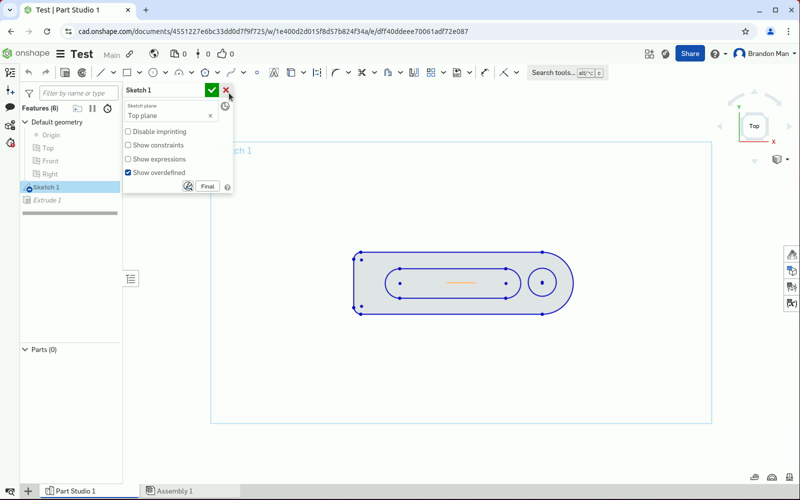
key(shift+s)
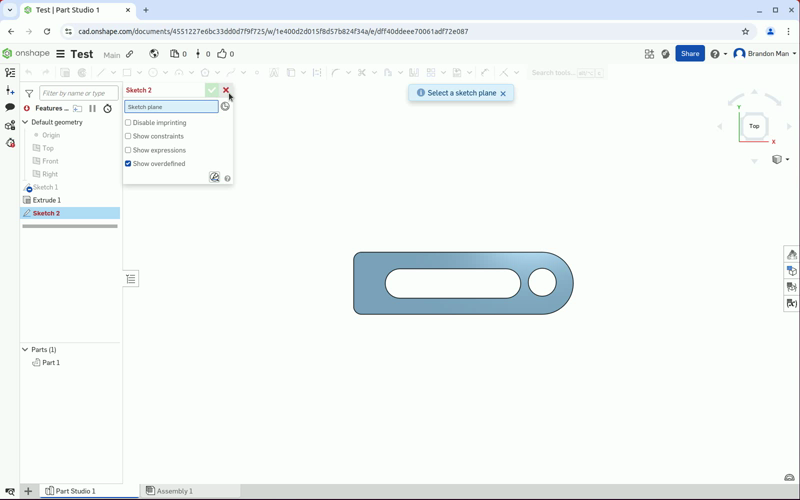
mouse_move(73, 150)
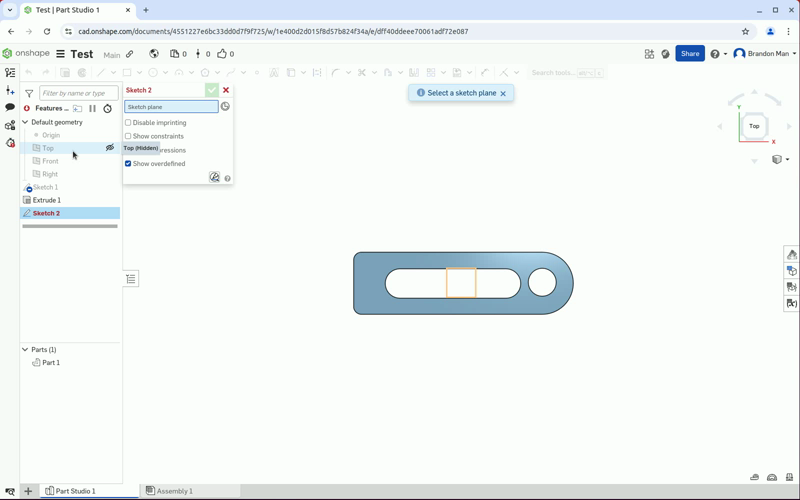
click(73, 150)
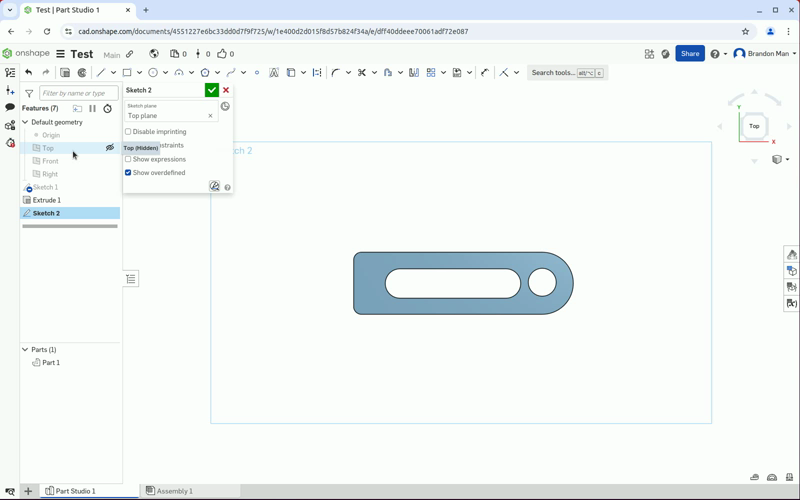
mouse_move(73, 352)
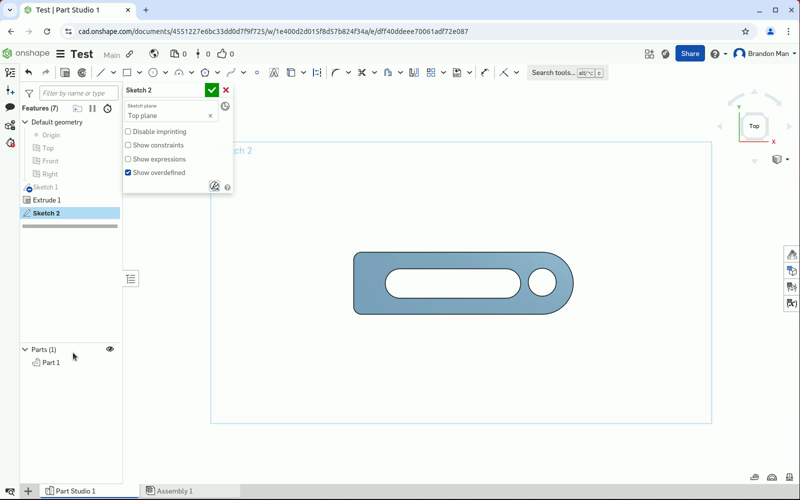
key(y)
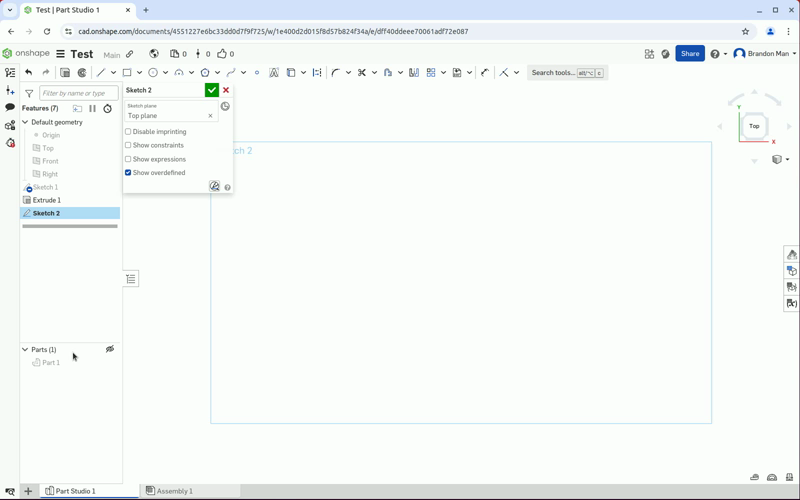
key(c)
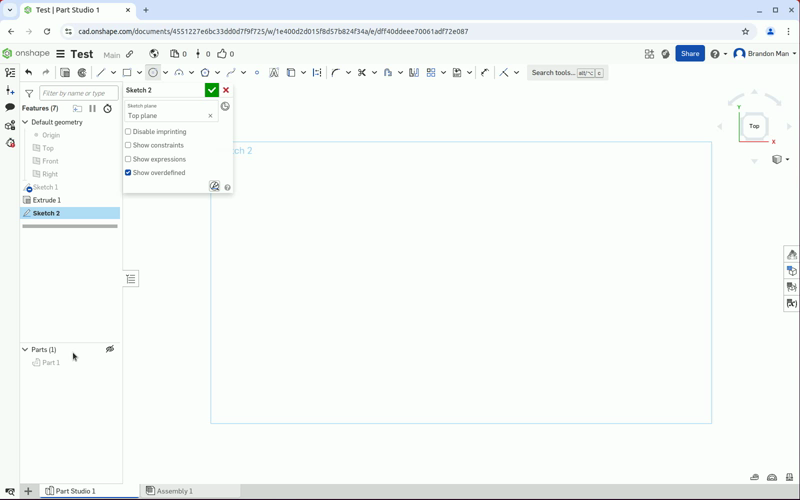
key_down(shift)
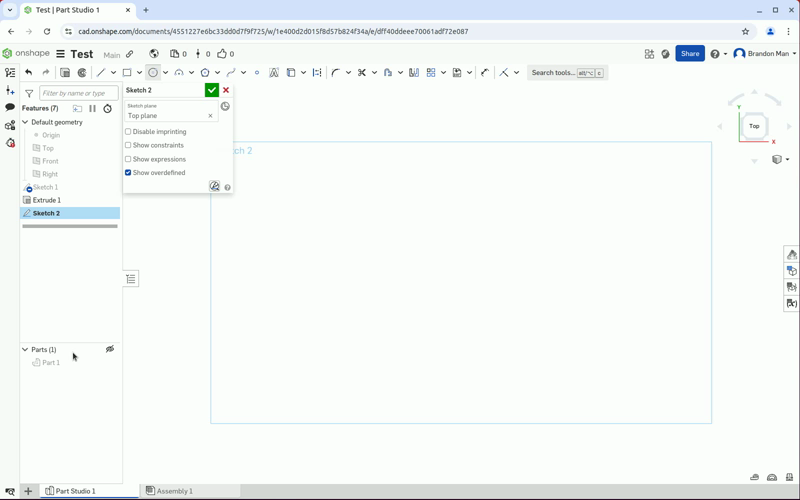
mouse_move(542, 282)
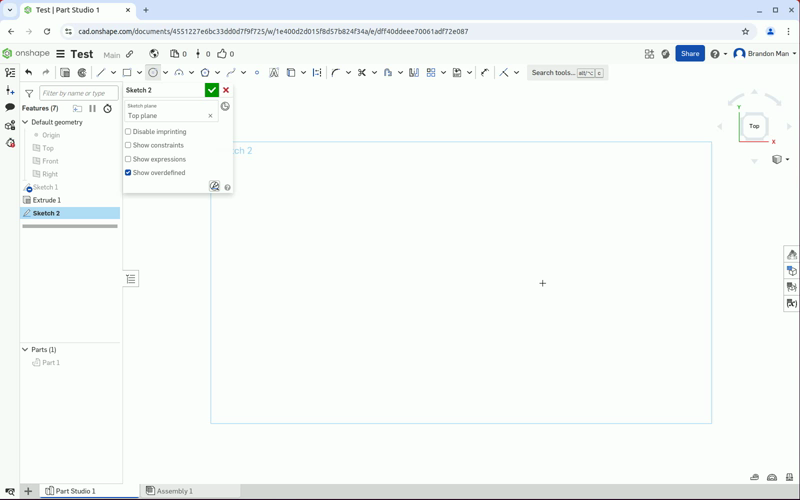
click(542, 282)
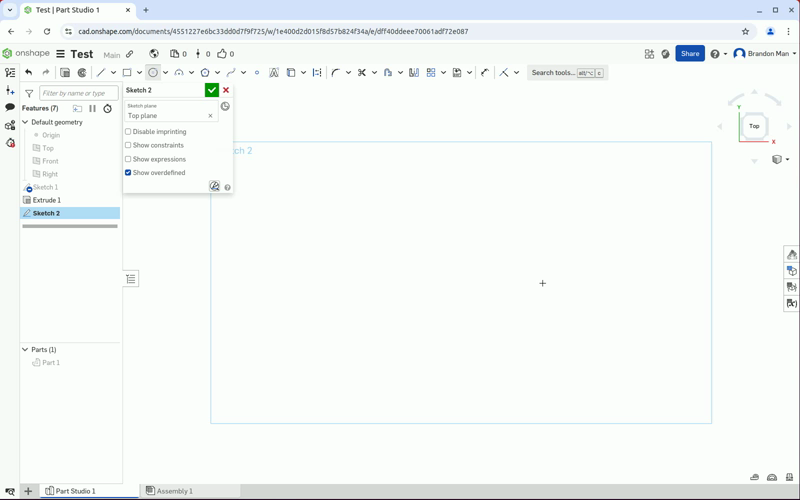
key_up(shift)
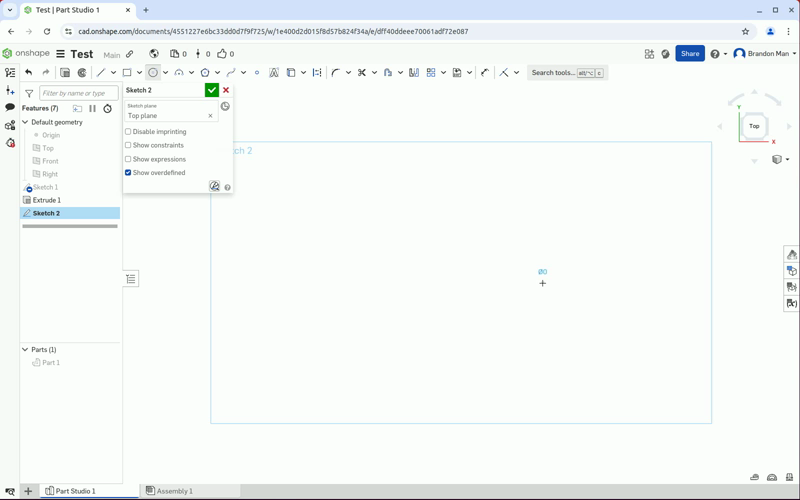
mouse_move(556, 282)
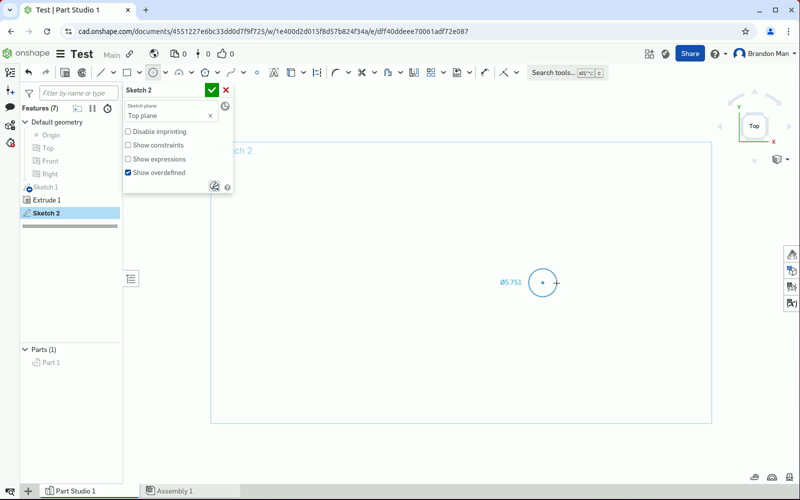
click(556, 282)
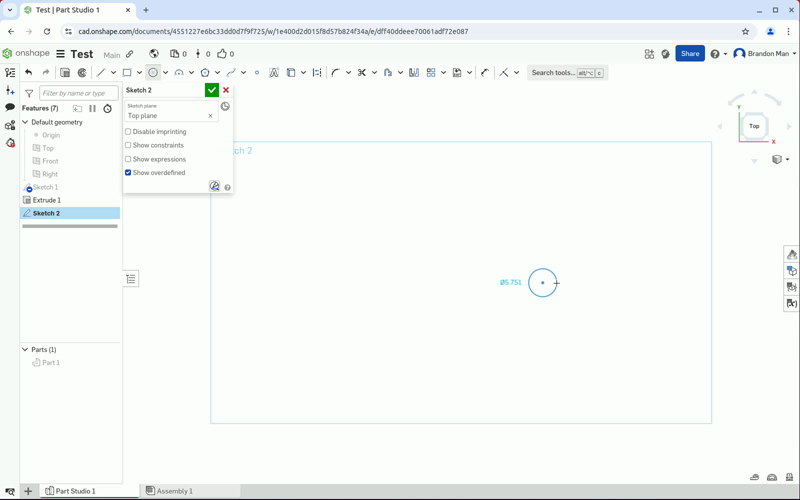
key(esc)
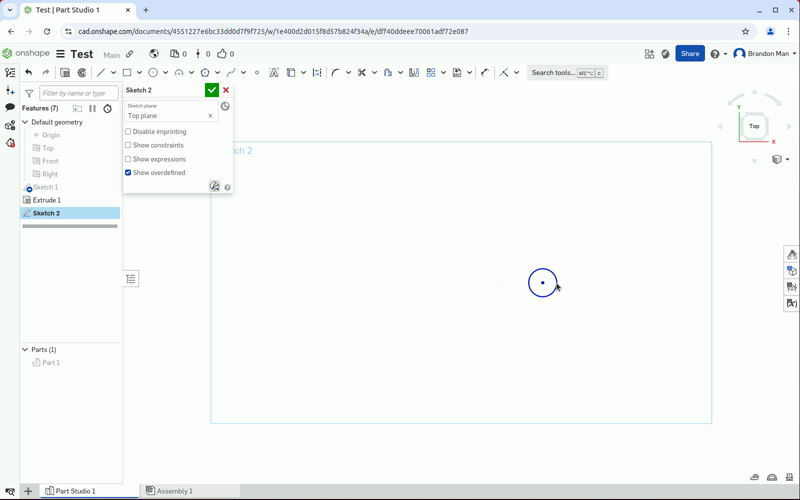
mouse_move(533, 273)
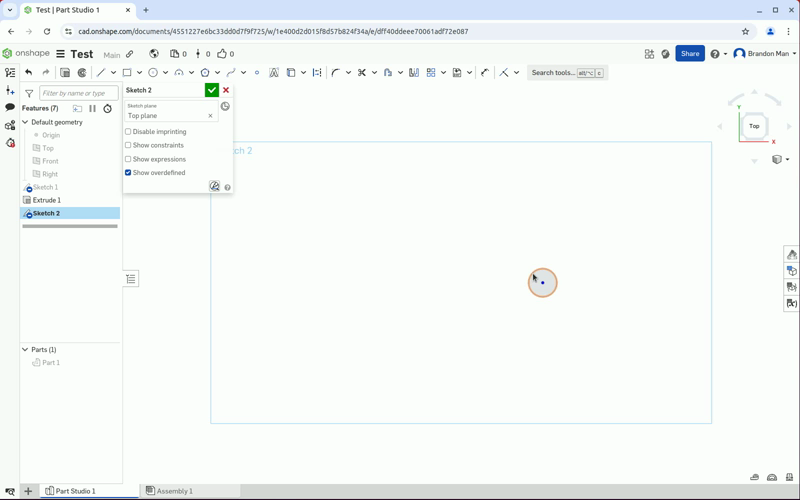
scroll(6)
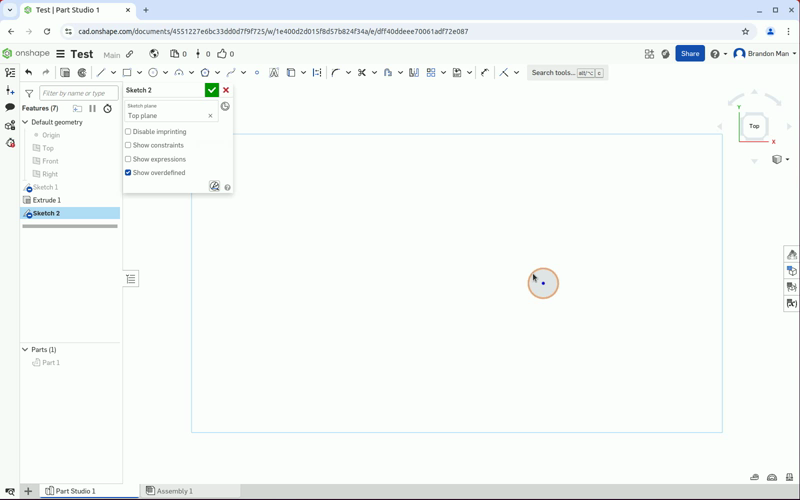
scroll(6)
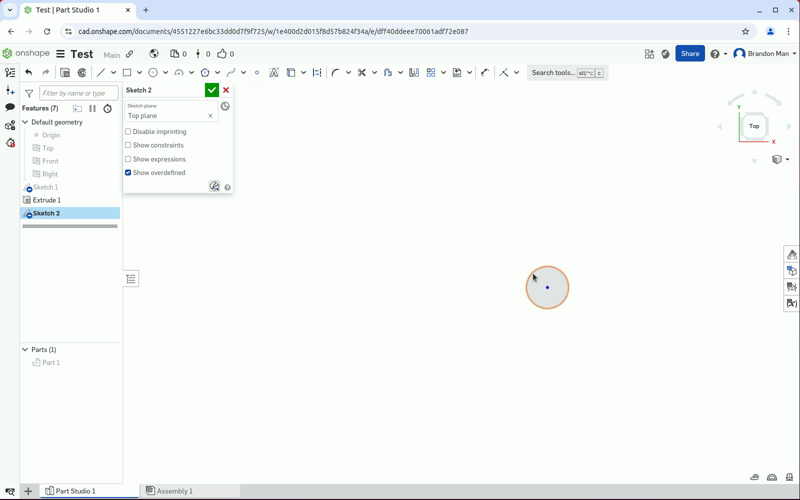
scroll(6)
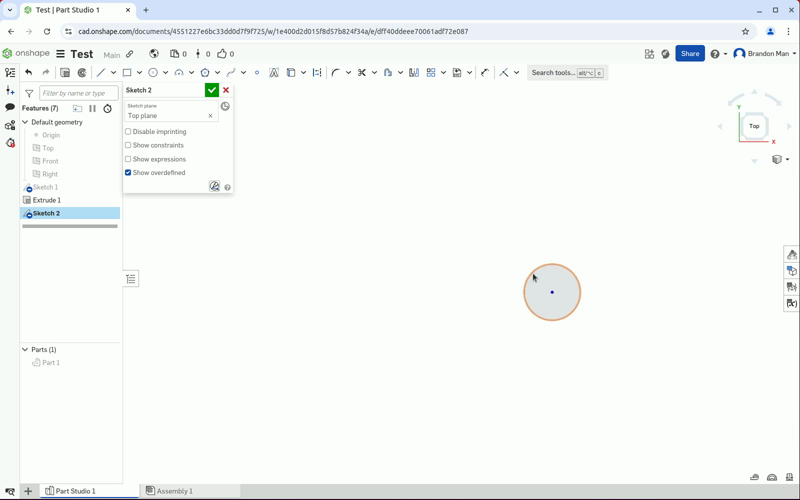
scroll(6)
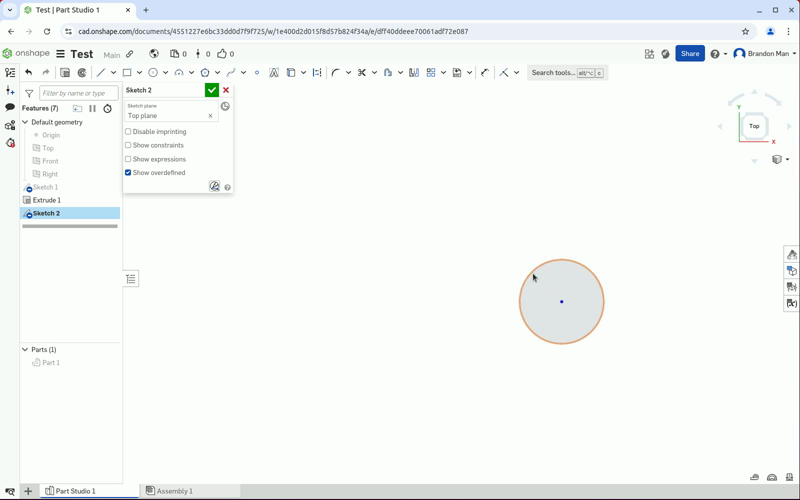
scroll(6)
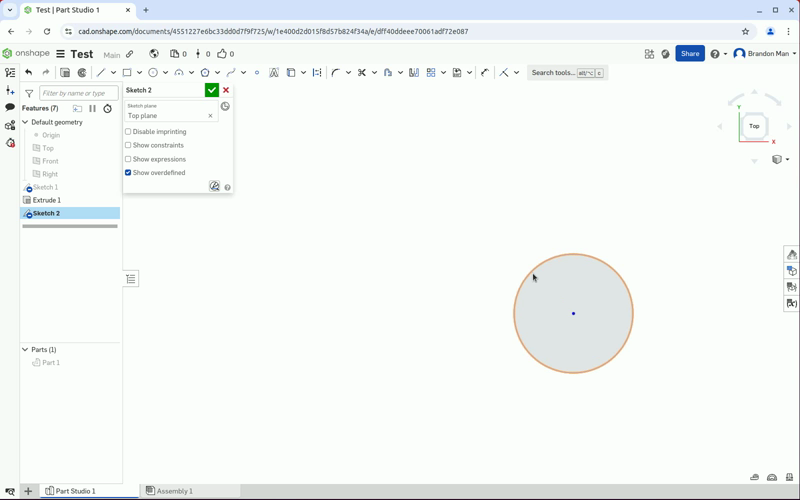
scroll(6)
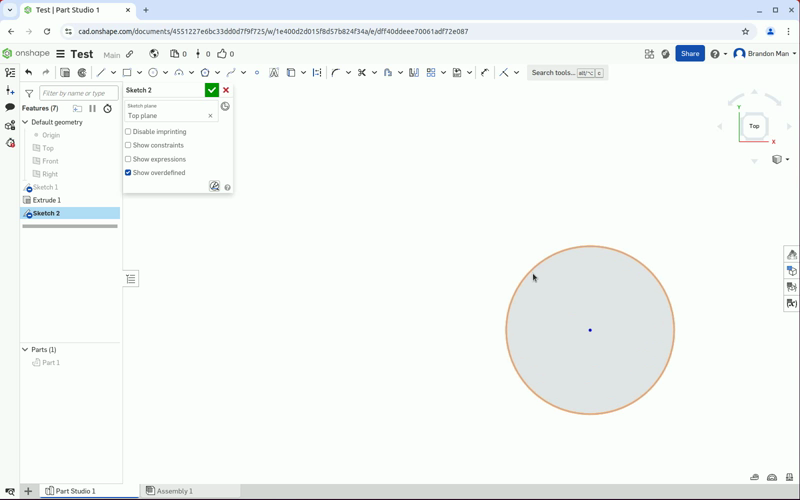
scroll(6)
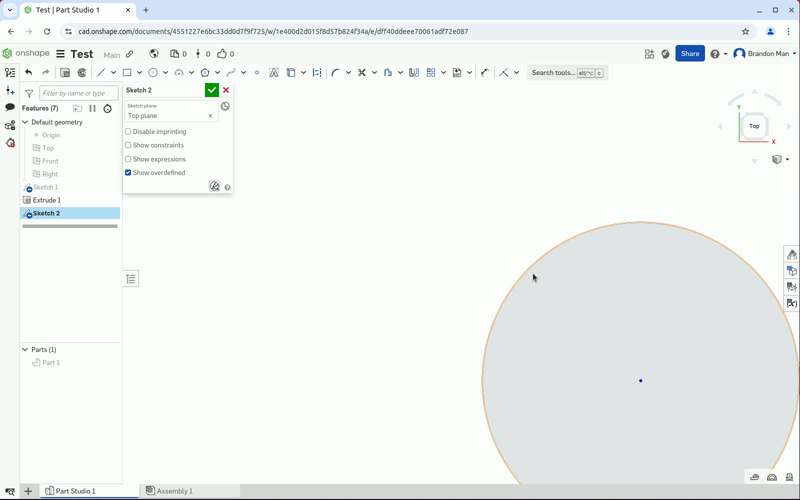
click(533, 273)
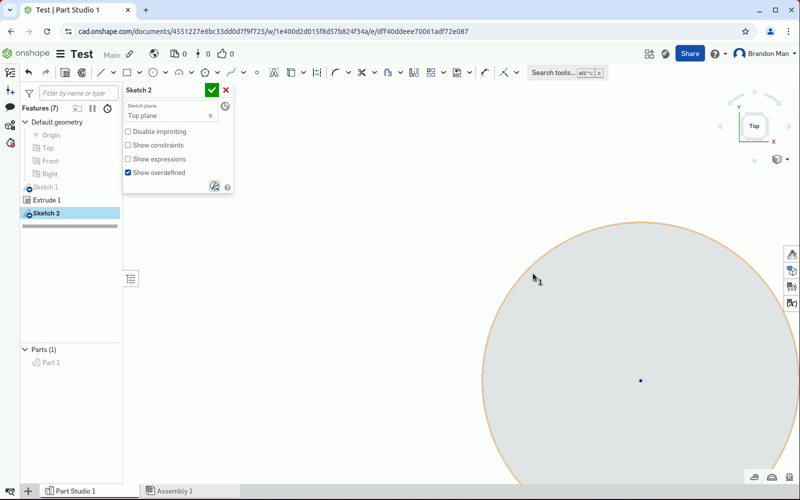
scroll(-6)
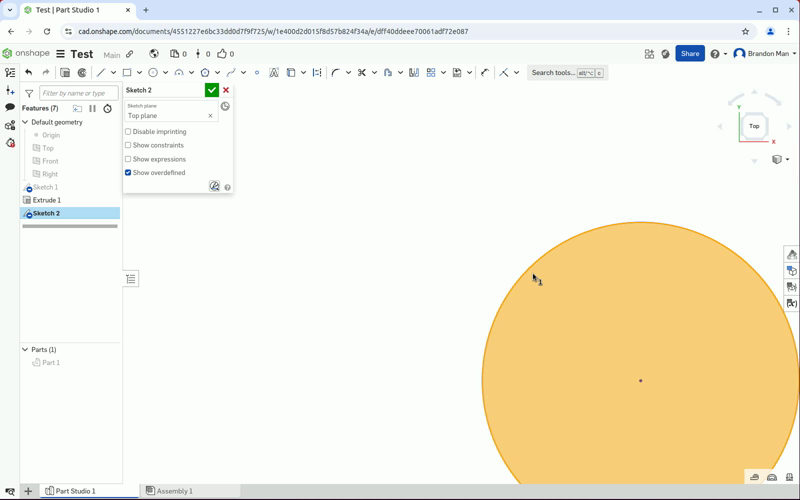
scroll(-6)
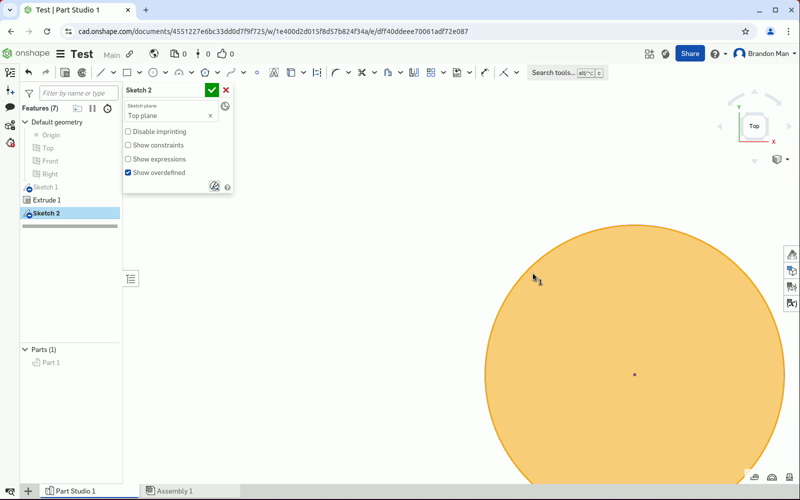
scroll(-6)
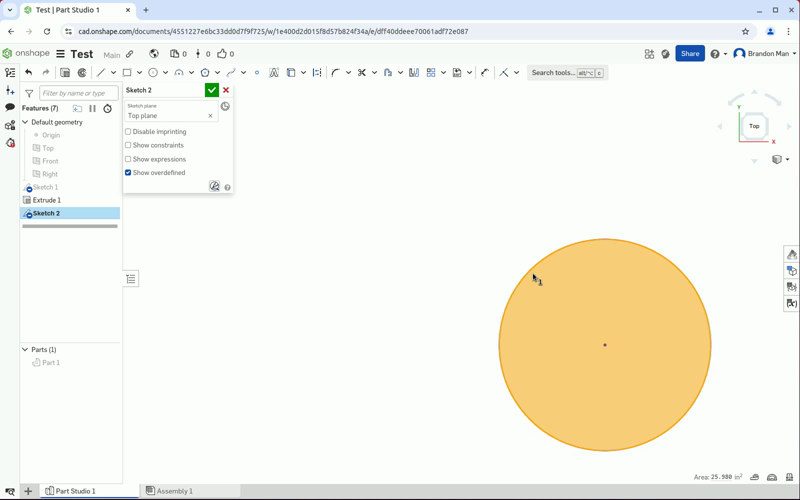
scroll(-6)
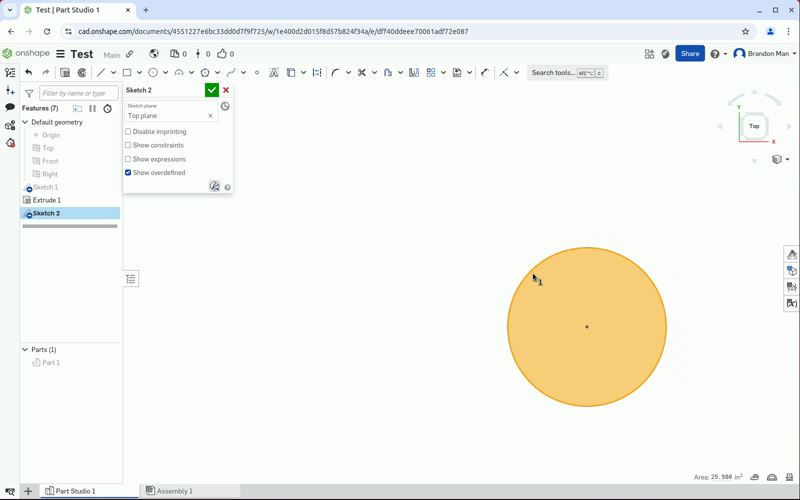
scroll(-6)
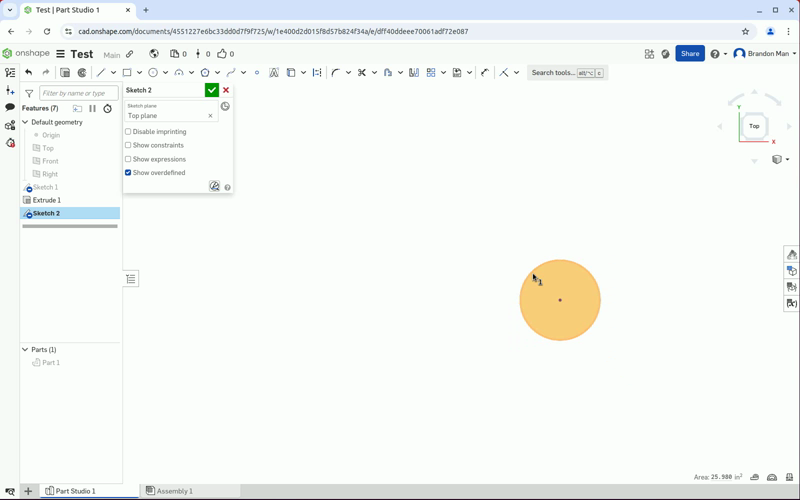
scroll(-6)
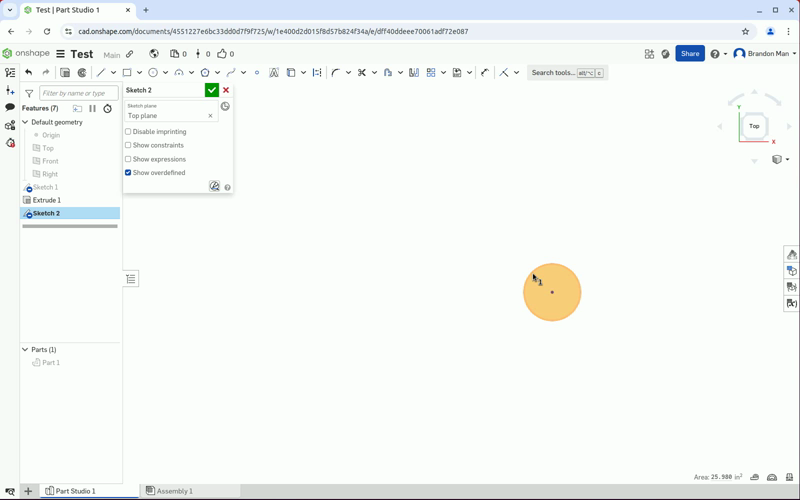
scroll(-6)
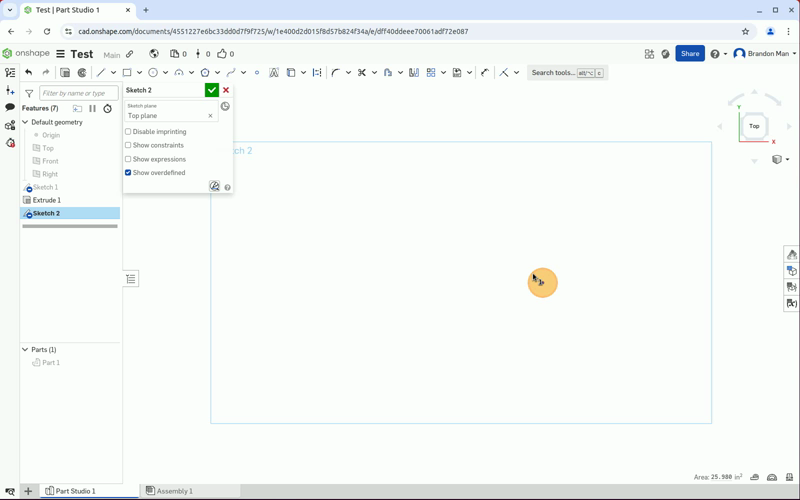
mouse_move(73, 352)
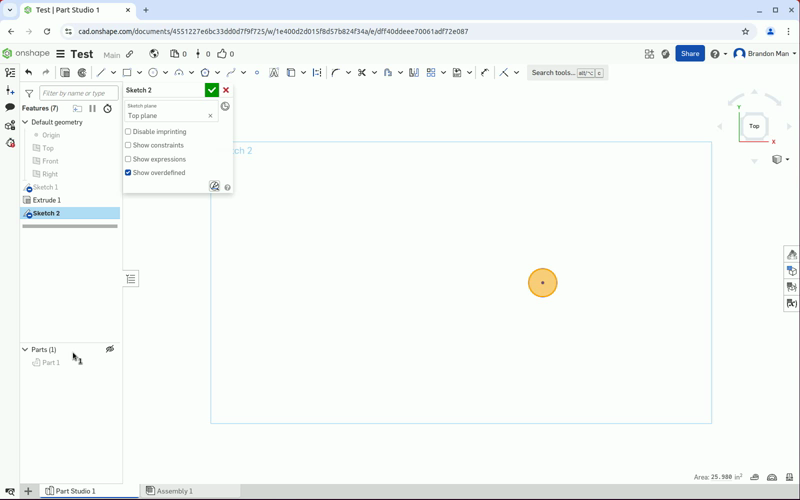
key(shift+y)
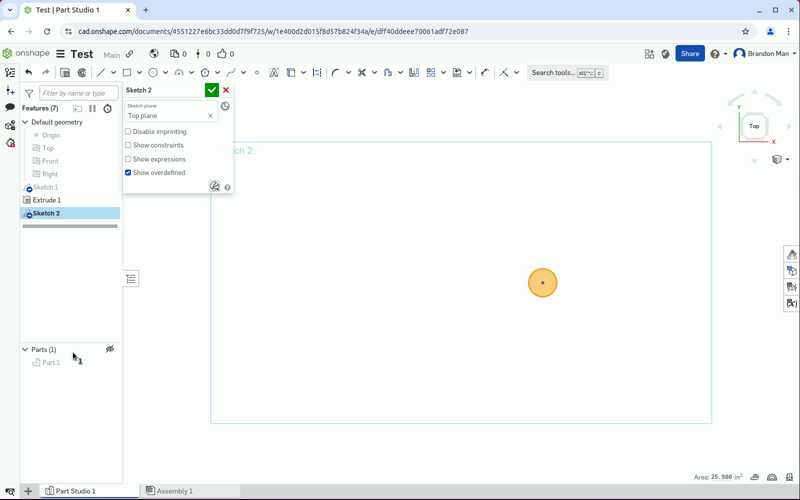
key(shift+e)
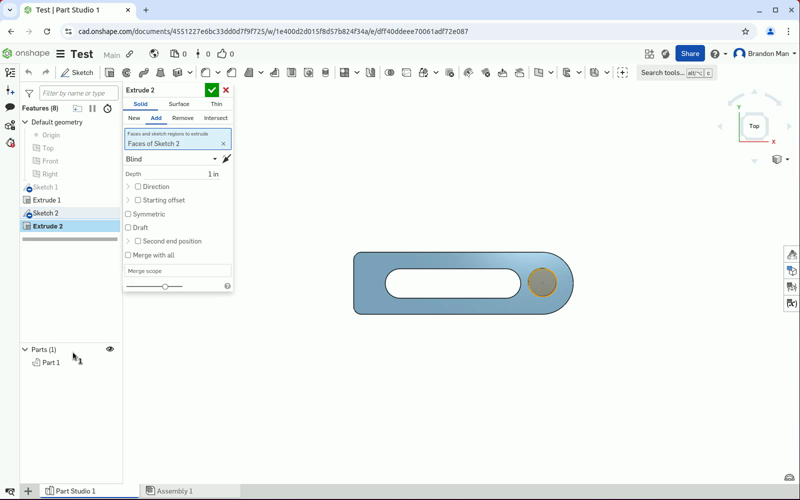
mouse_move(143, 106)
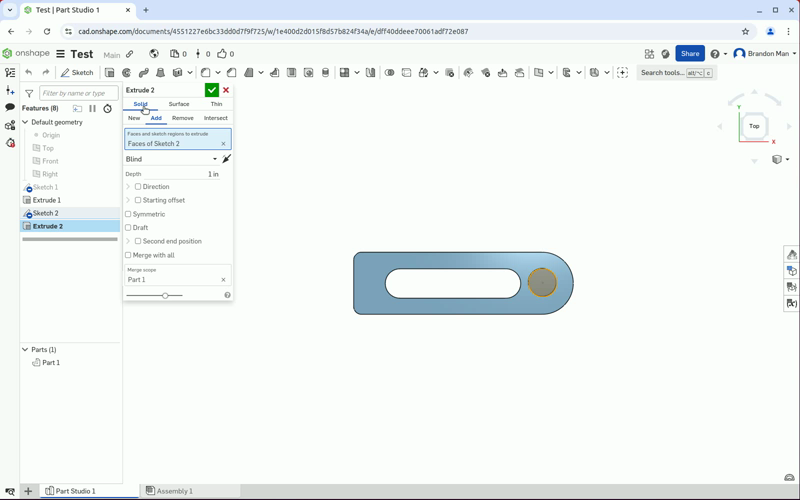
click(143, 106)
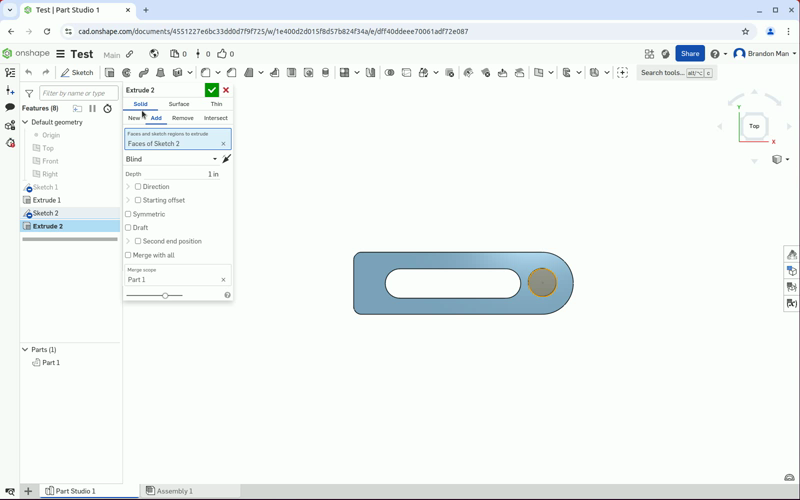
mouse_move(137, 120)
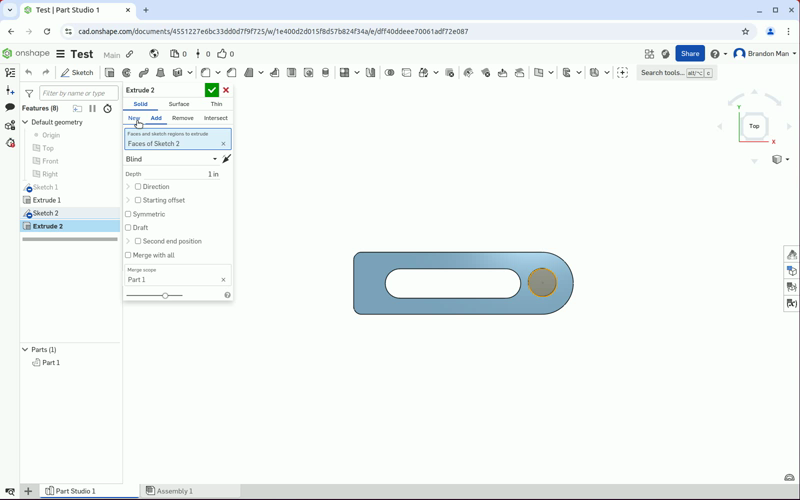
click(137, 120)
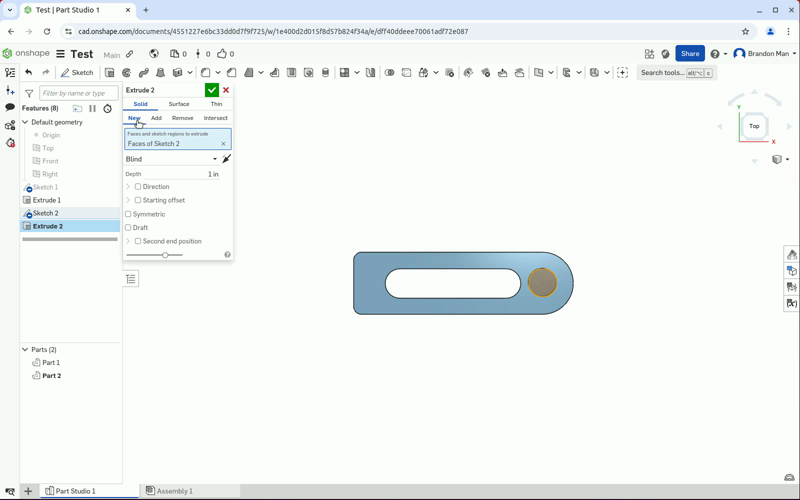
key(tab, 4)
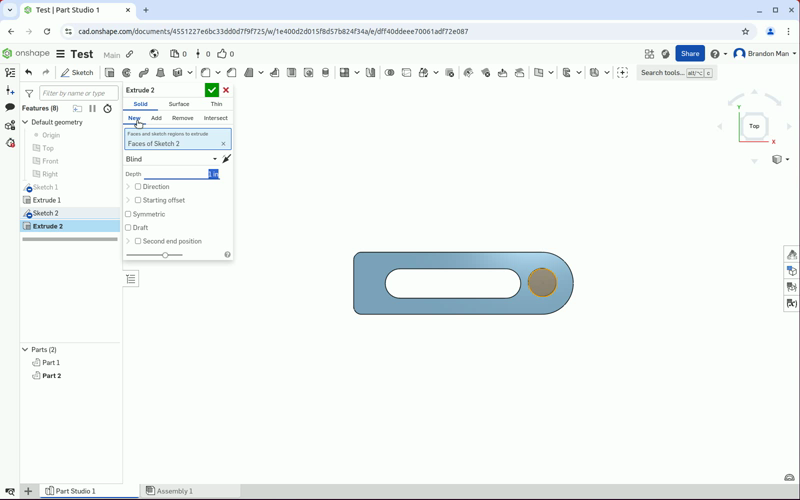
text(3.851)
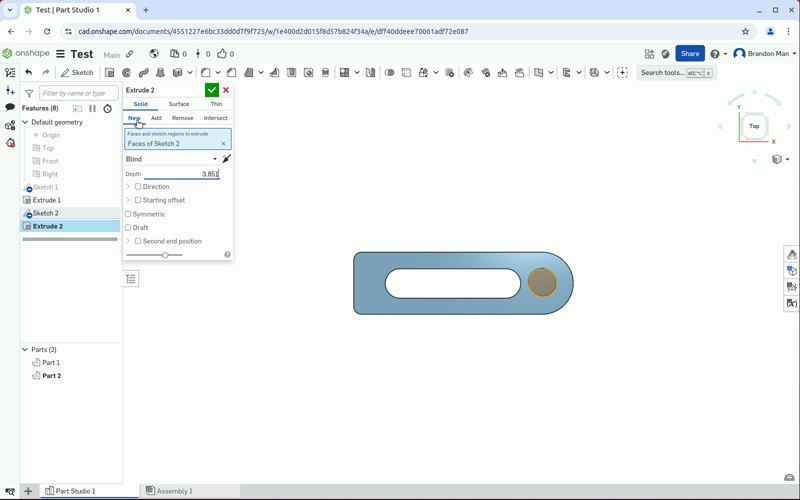
key(enter)
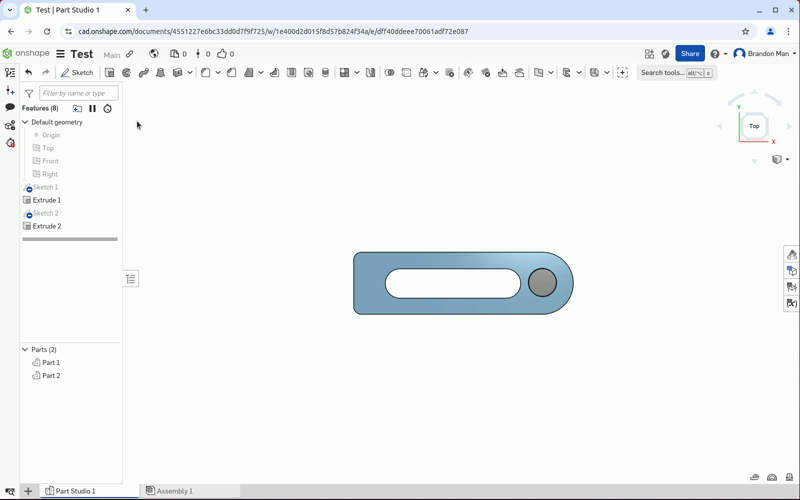
key(shift+h)
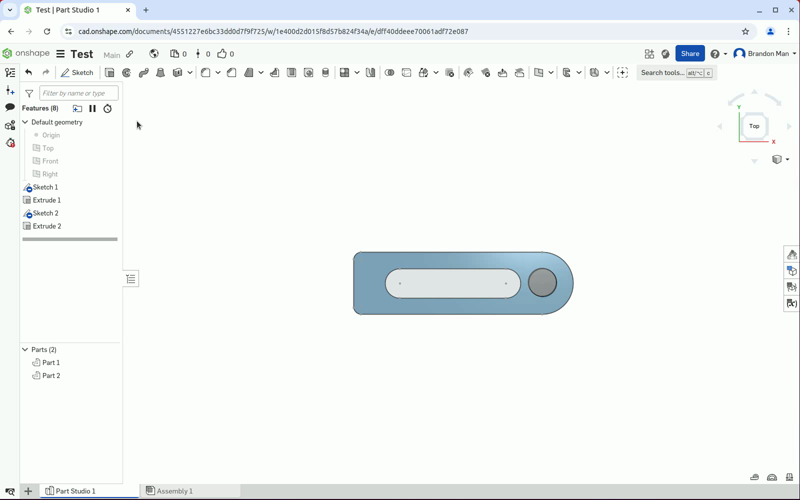
key(shift+h)
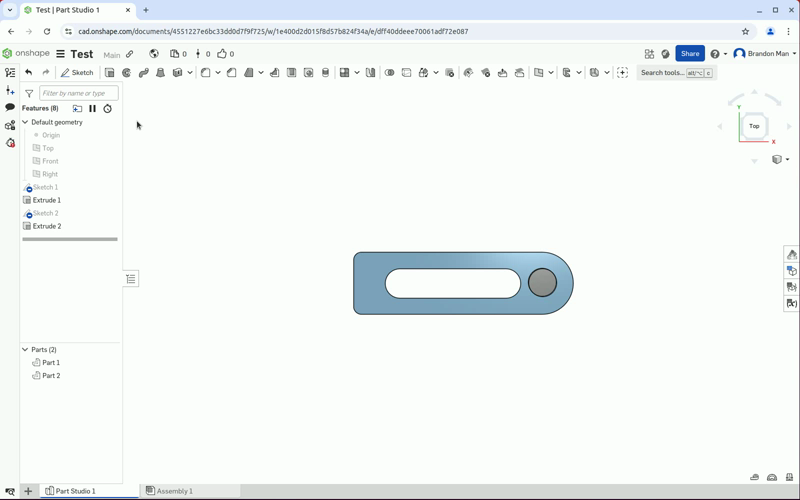
mouse_move(73, 189)
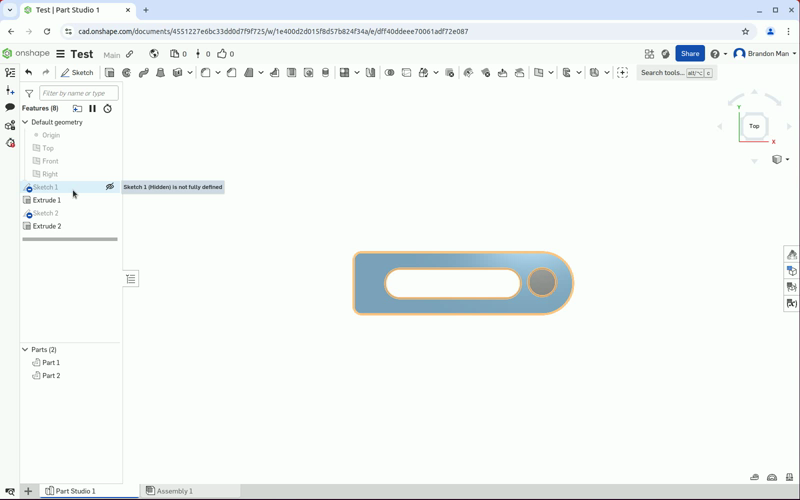
click(73, 189)
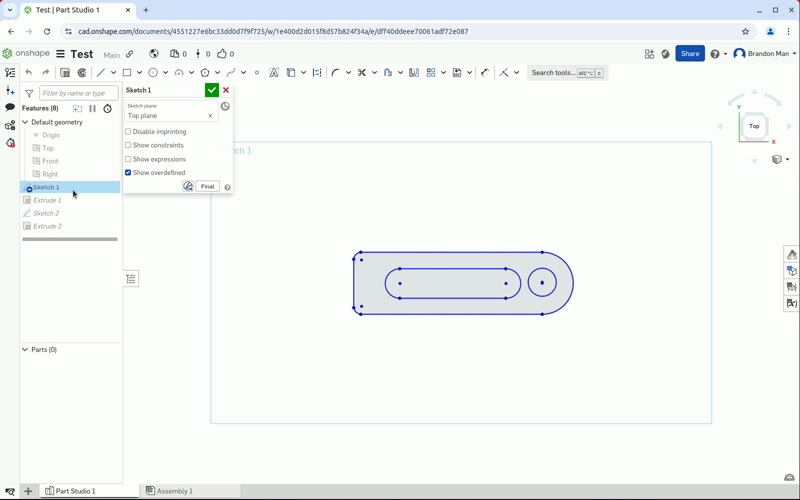
mouse_move(229, 92)
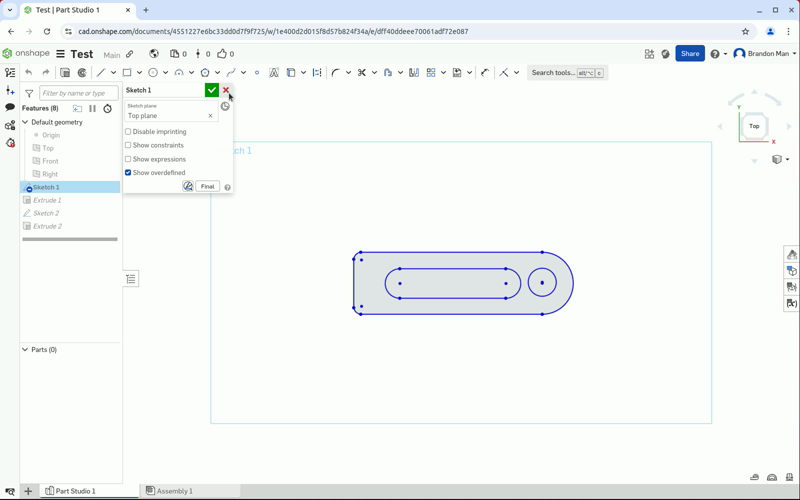
click(229, 92)
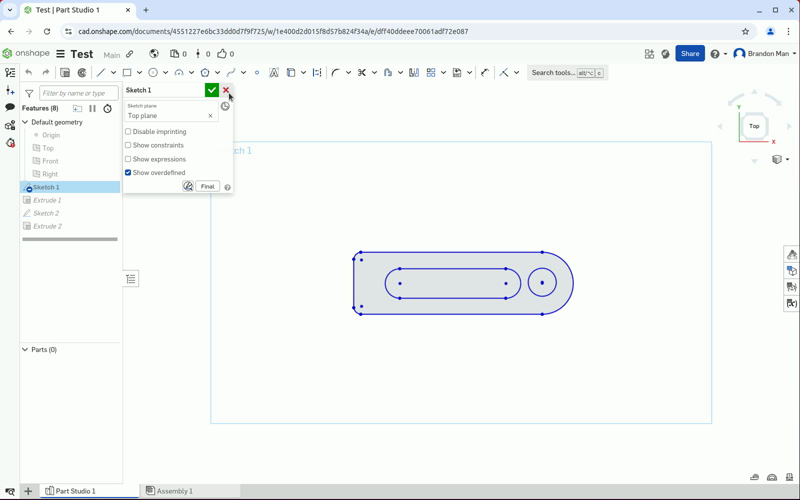
key(shift+s)
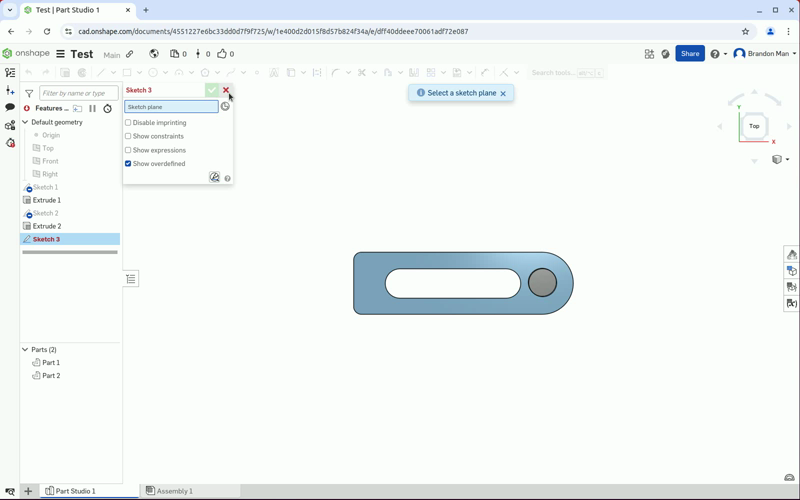
mouse_move(73, 150)
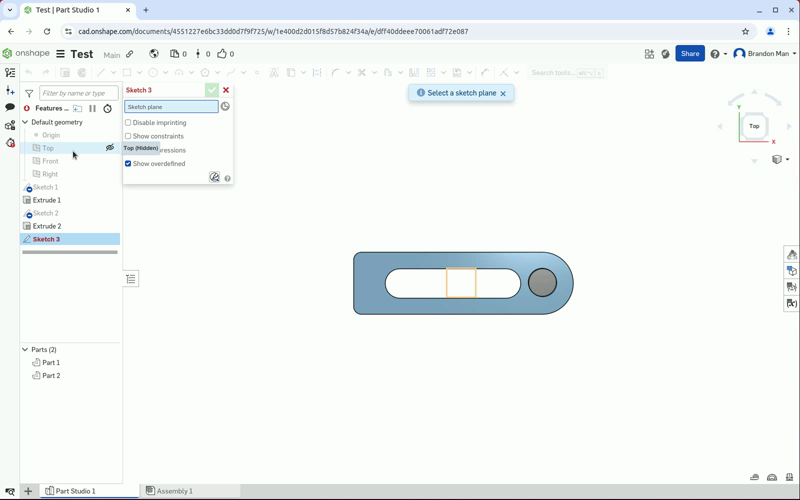
click(73, 150)
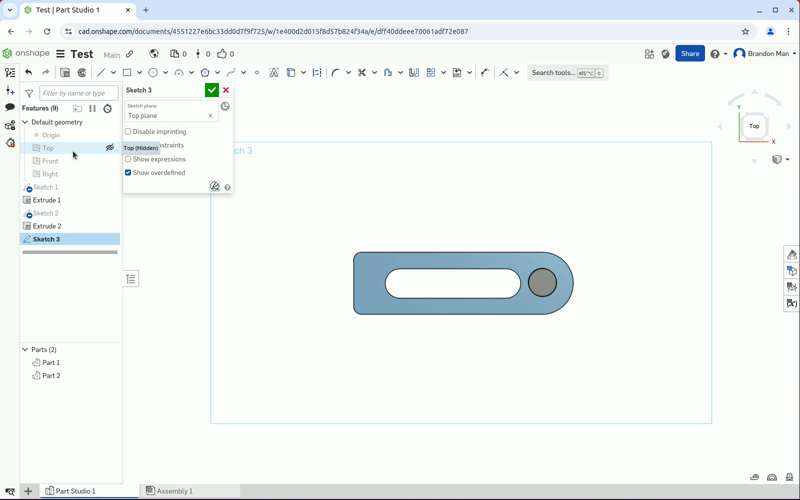
mouse_move(73, 352)
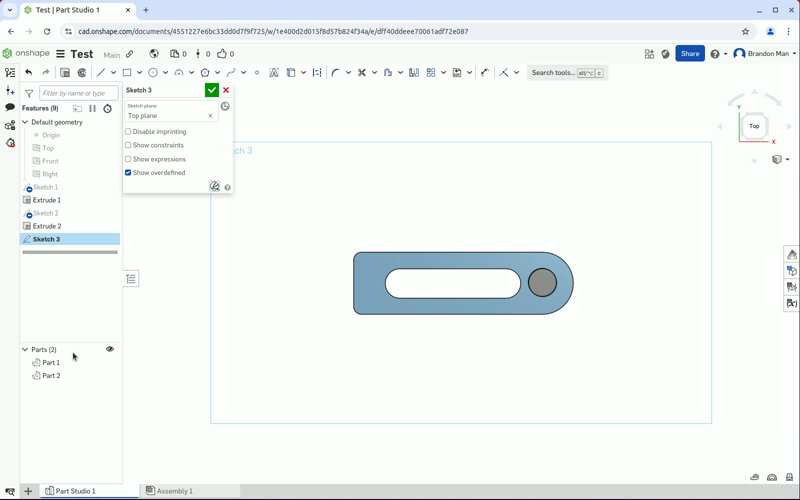
key(y)
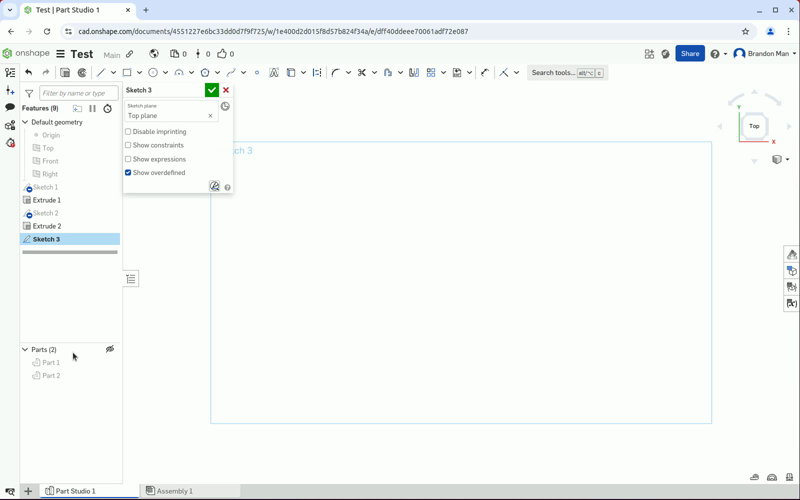
key(c)
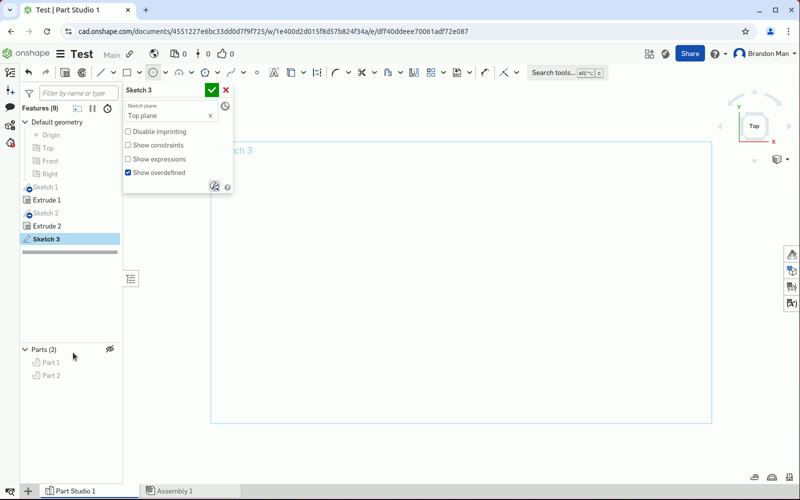
key_down(shift)
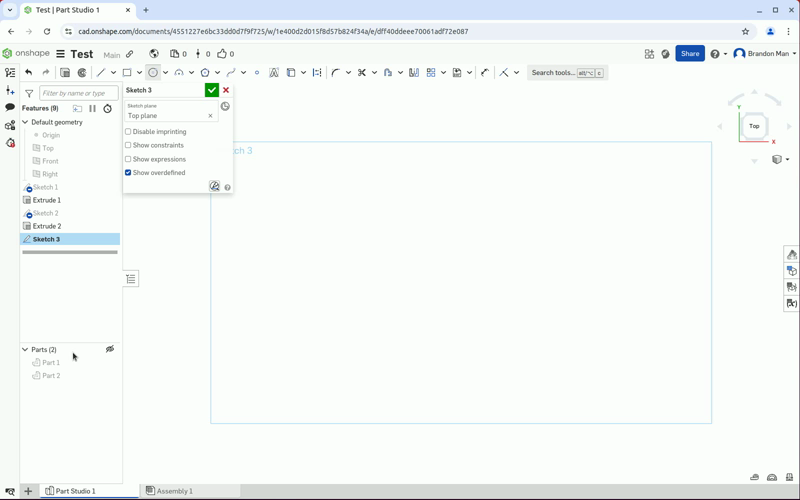
mouse_move(542, 282)
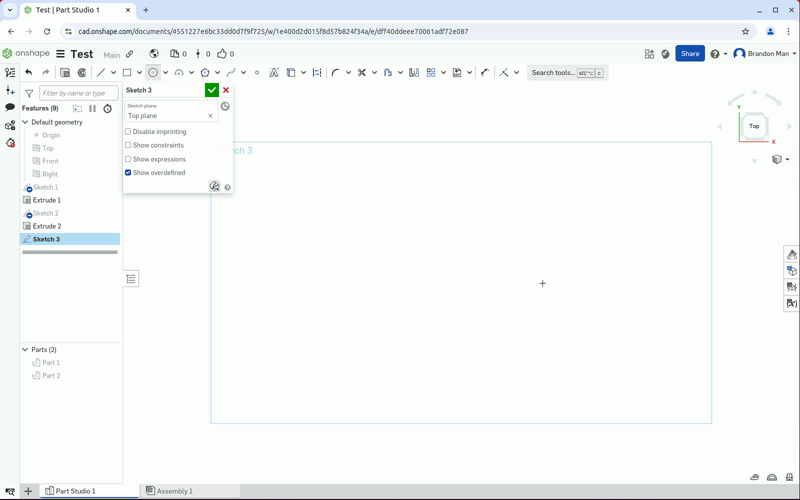
click(542, 282)
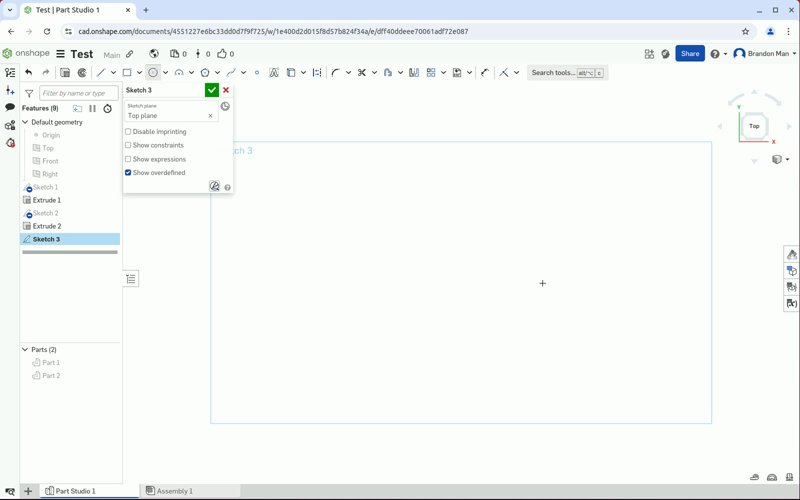
key_up(shift)
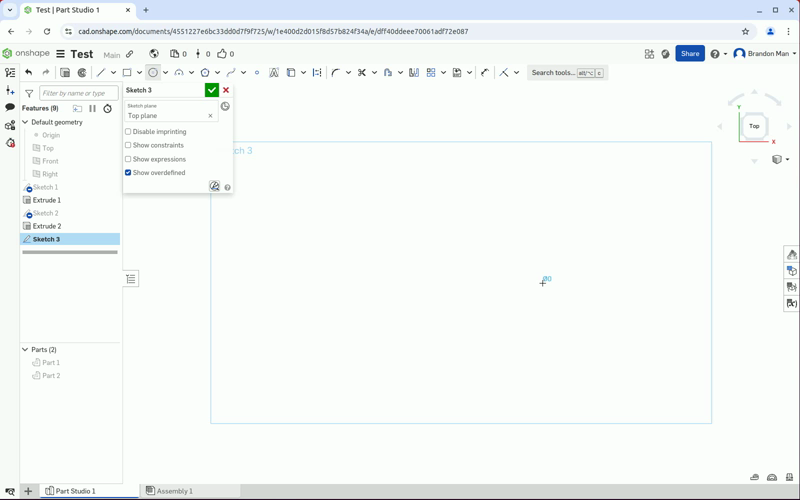
mouse_move(556, 282)
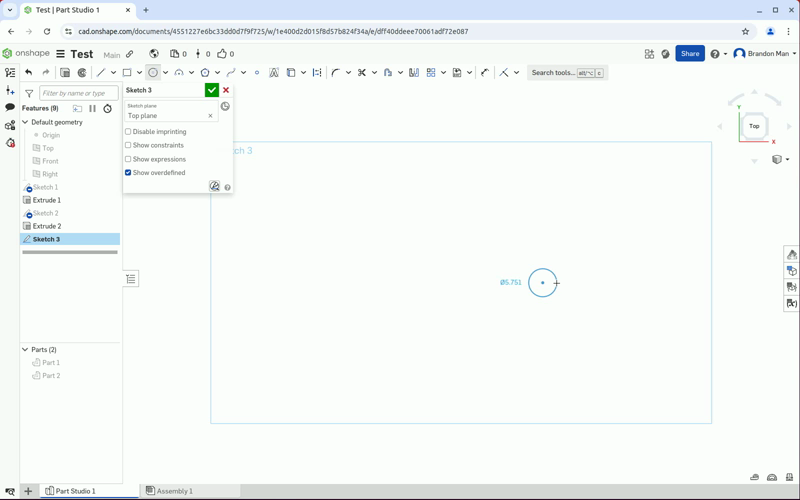
click(556, 282)
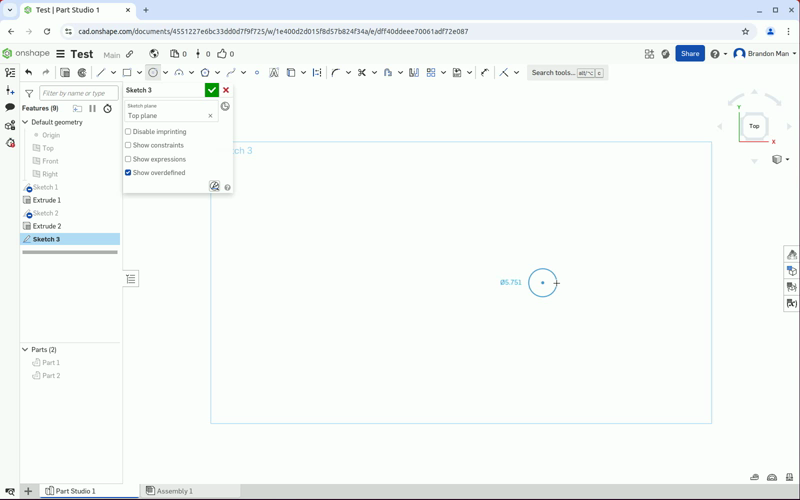
key(esc)
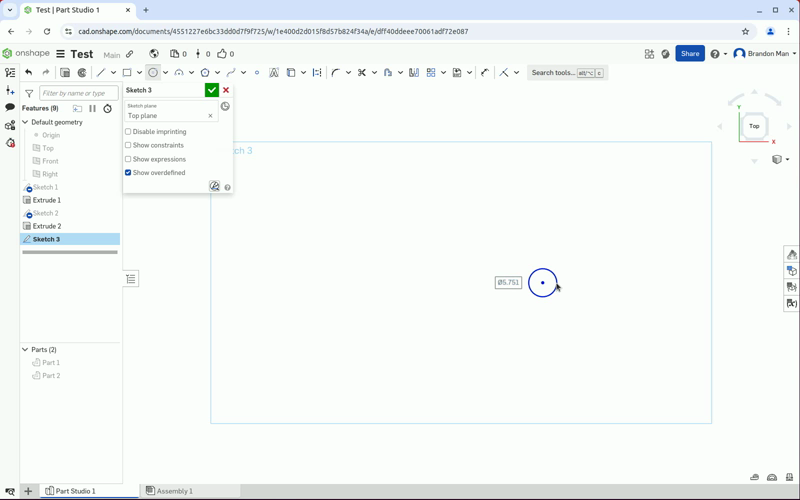
mouse_move(537, 294)
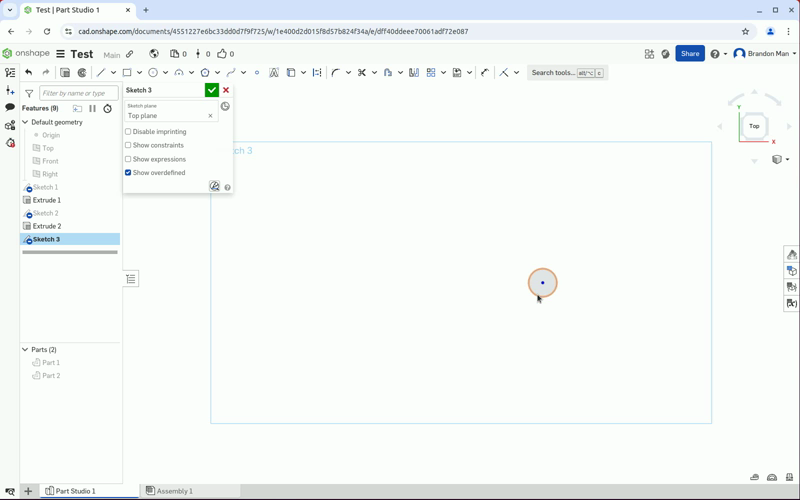
scroll(6)
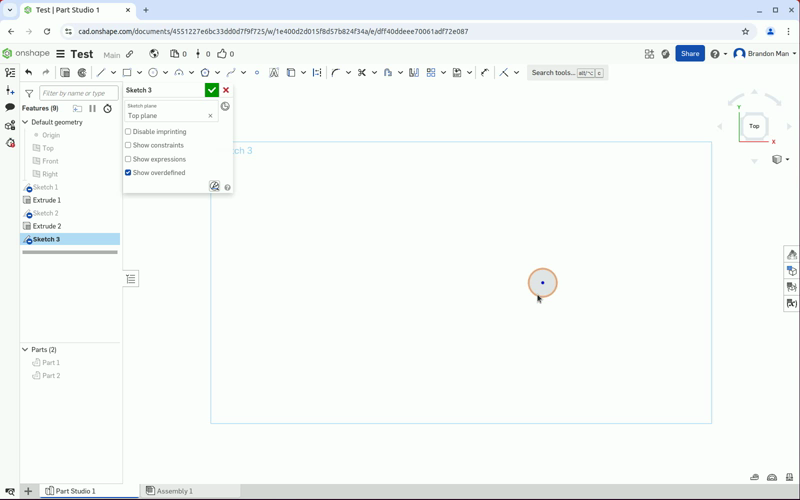
scroll(6)
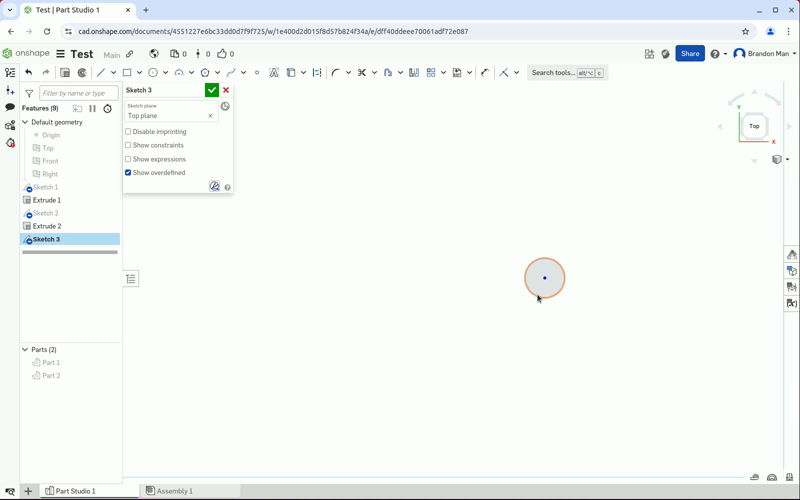
scroll(6)
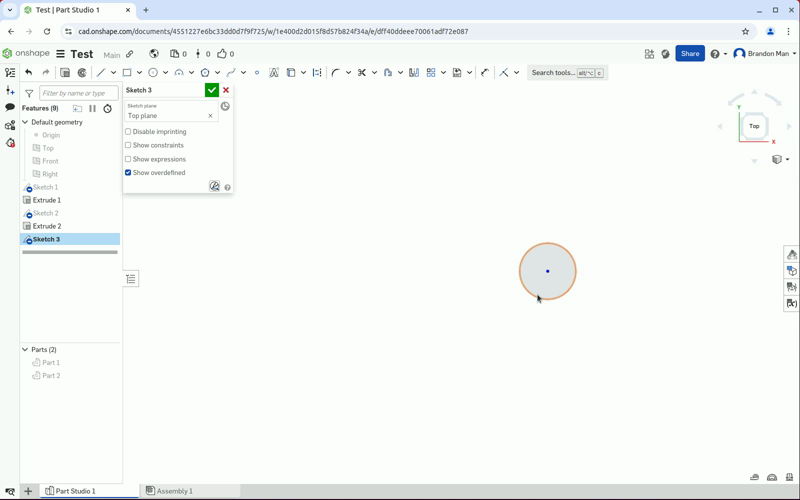
scroll(6)
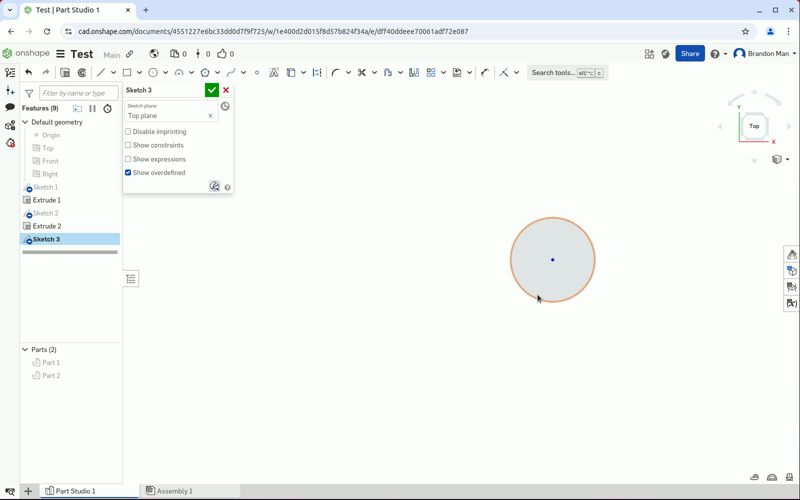
scroll(6)
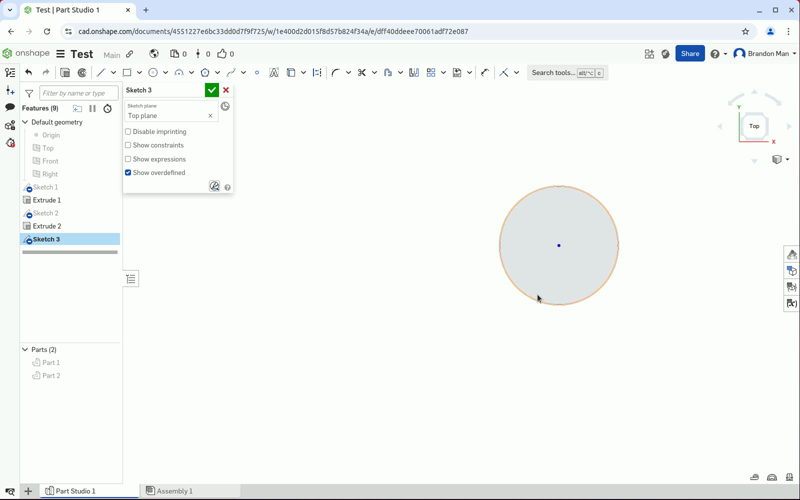
scroll(6)
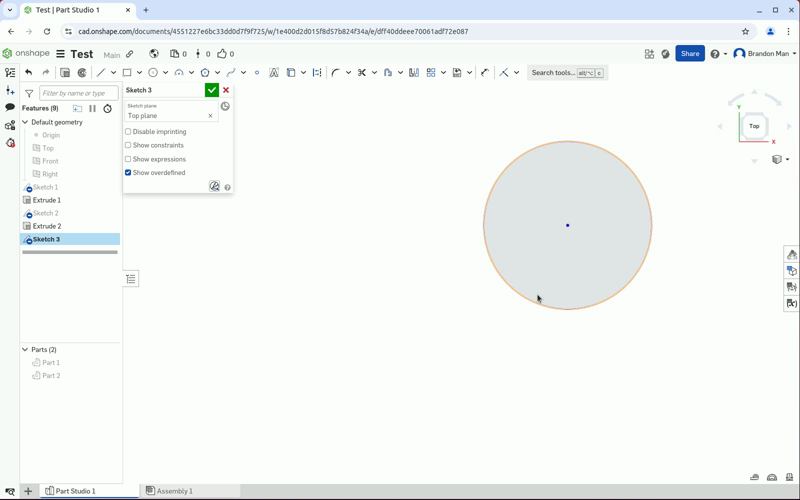
scroll(6)
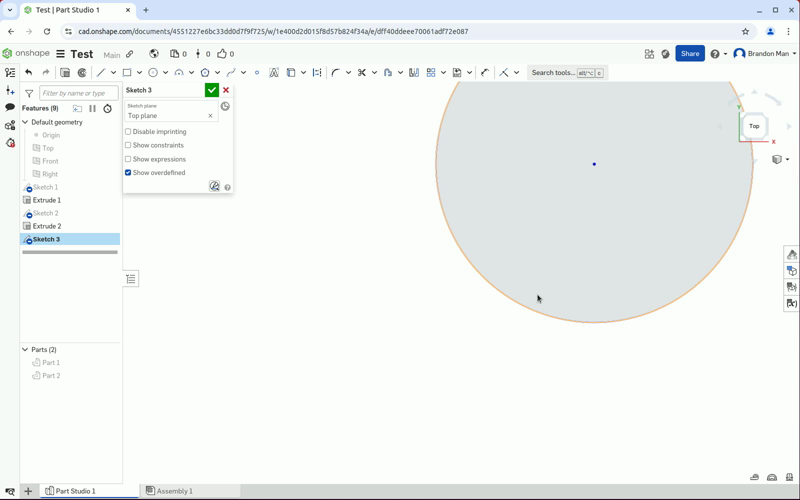
click(537, 294)
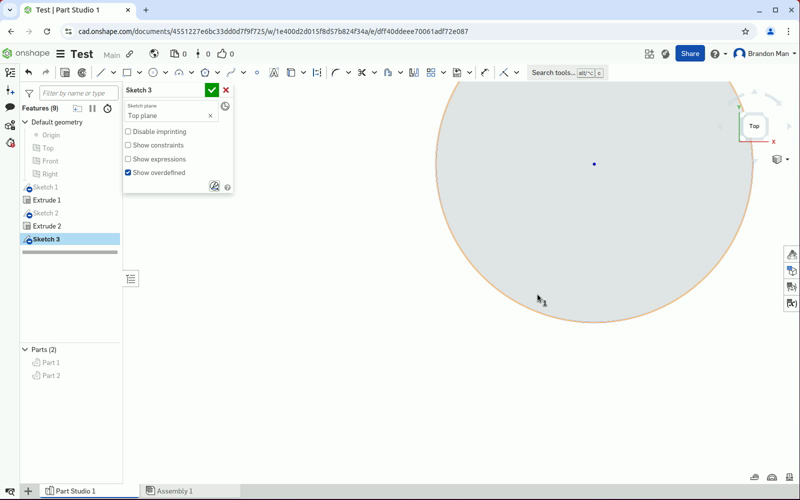
scroll(-6)
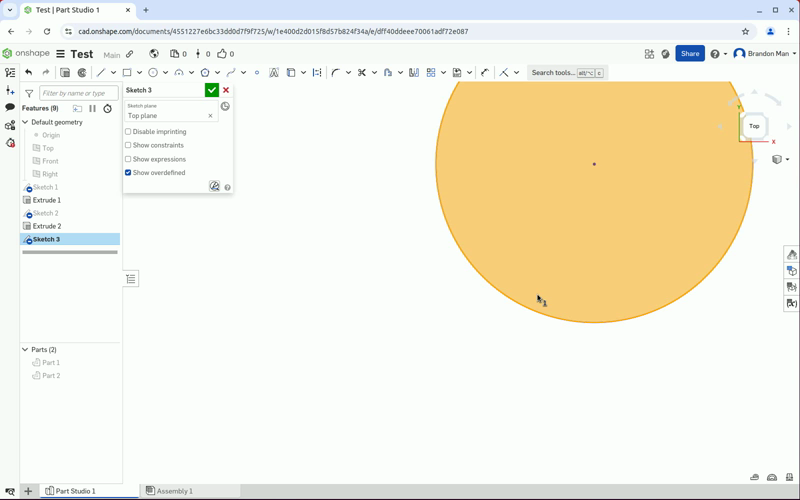
scroll(-6)
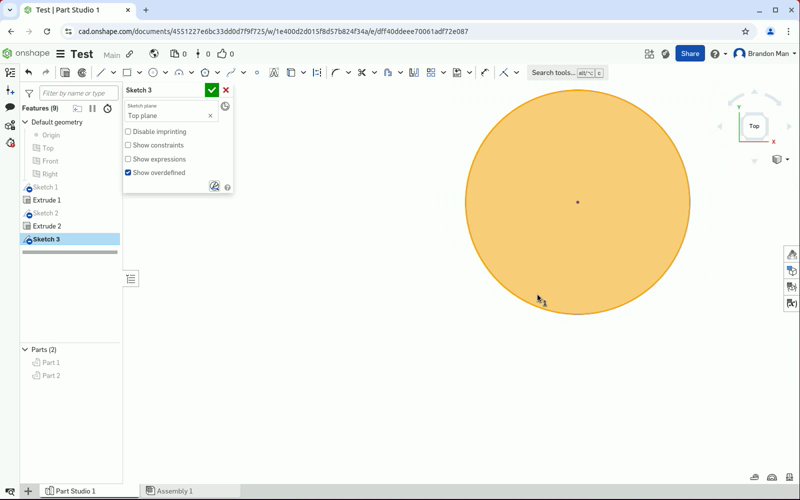
scroll(-6)
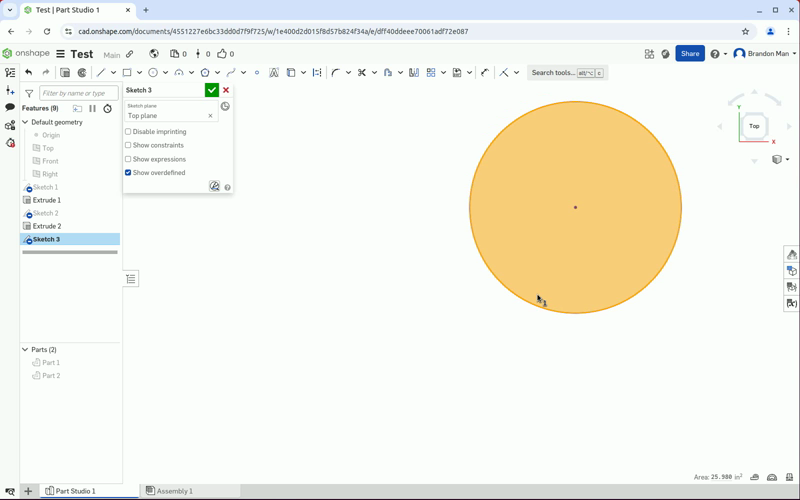
scroll(-6)
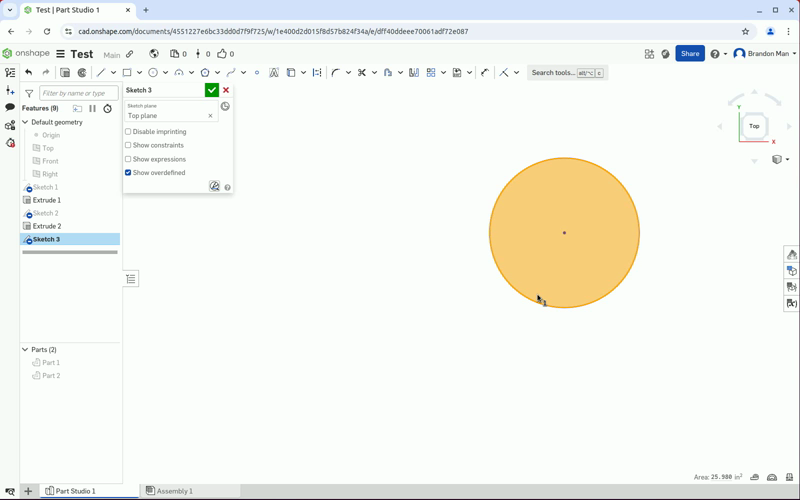
scroll(-6)
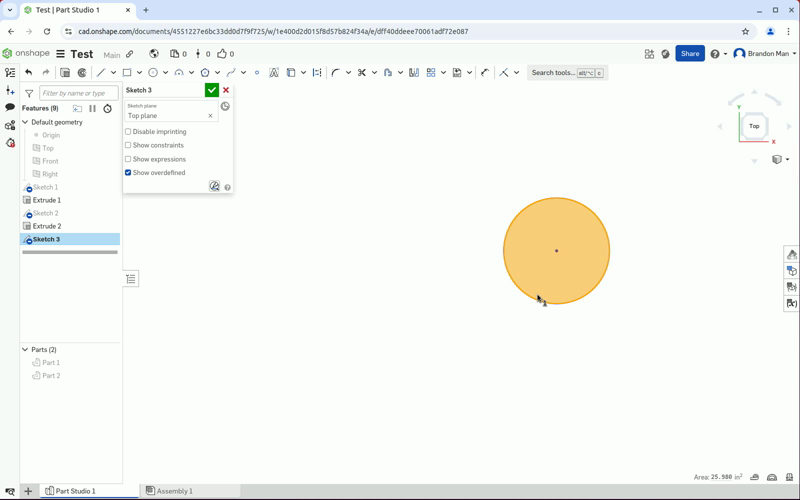
scroll(-6)
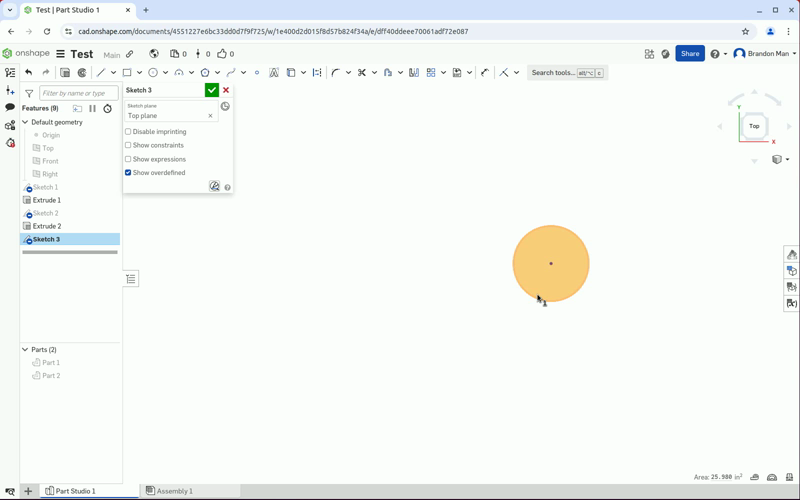
scroll(-6)
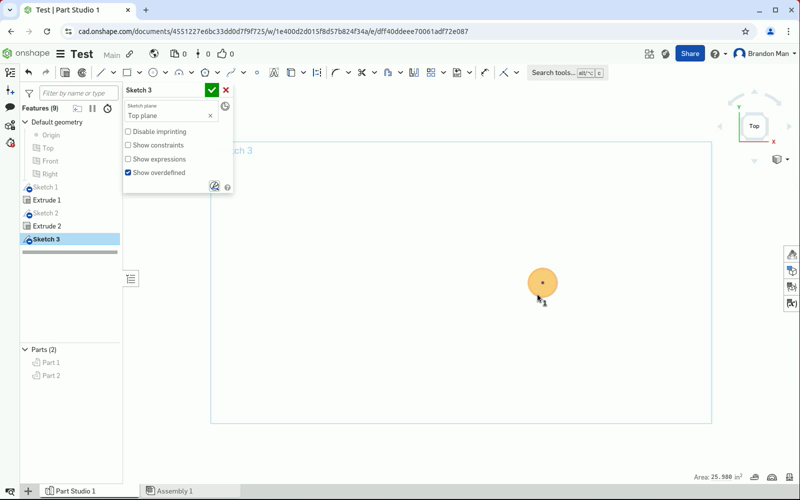
mouse_move(73, 352)
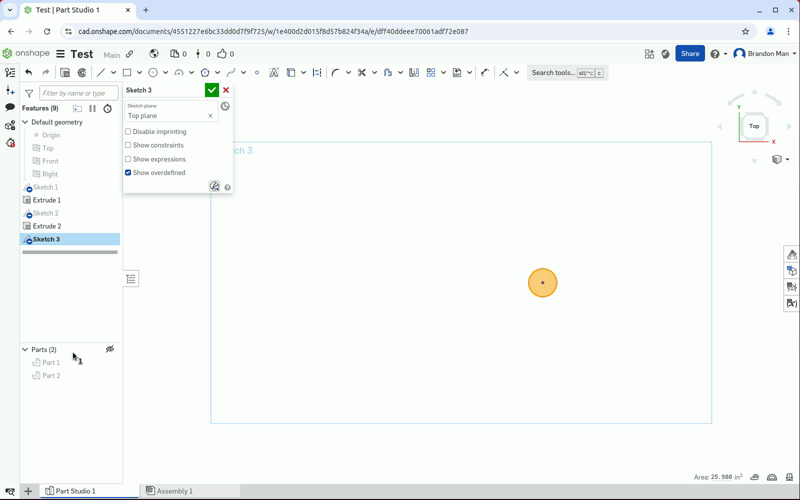
key(shift+y)
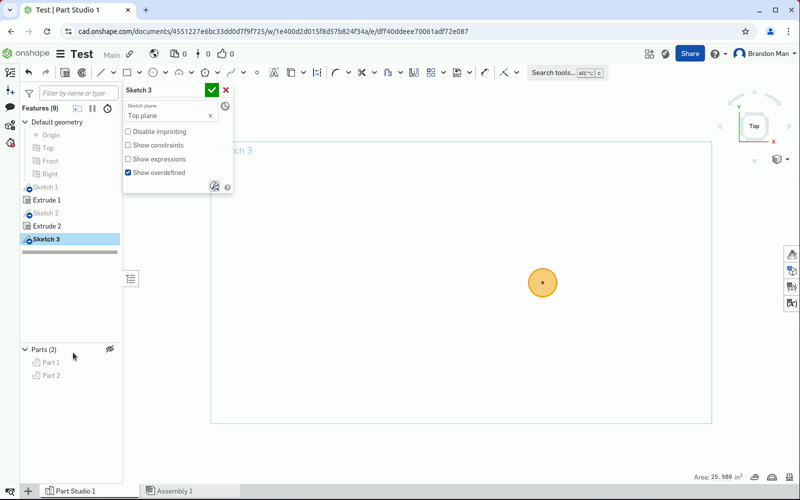
key(shift+e)
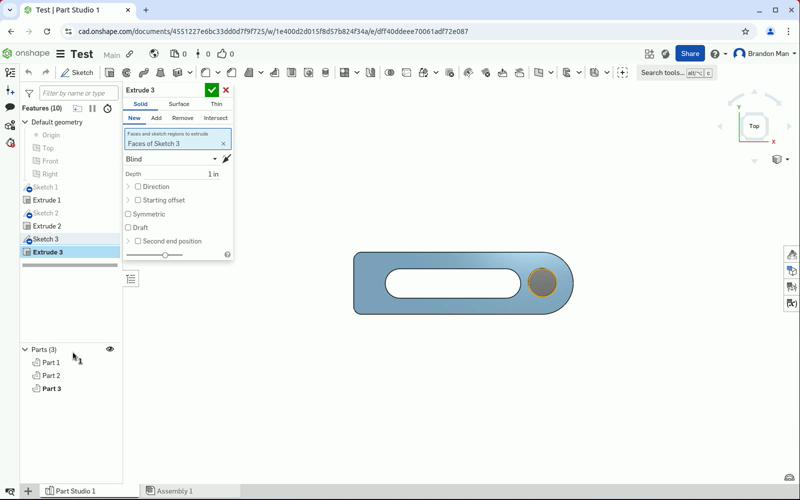
mouse_move(143, 106)
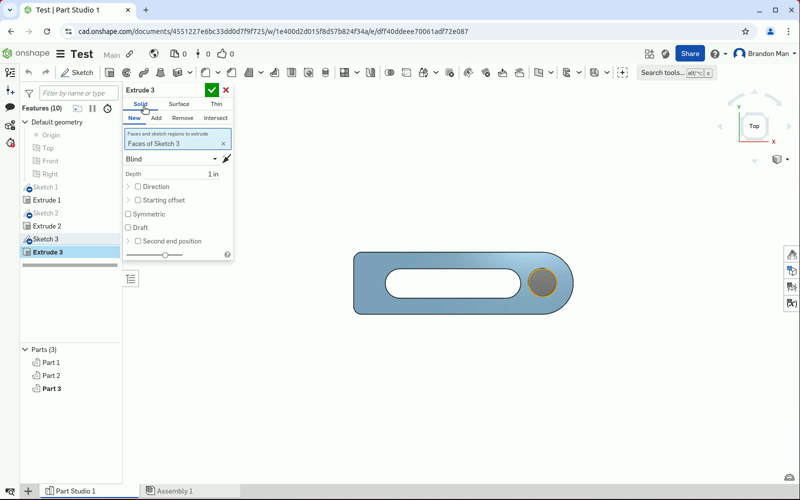
click(143, 106)
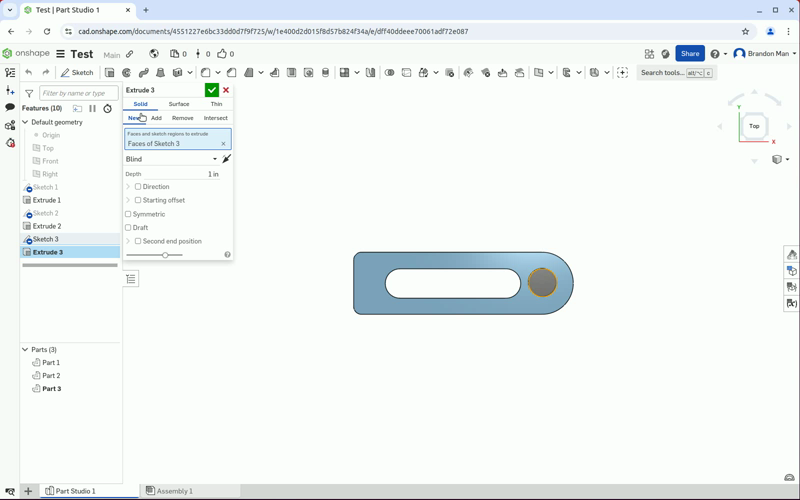
mouse_move(137, 120)
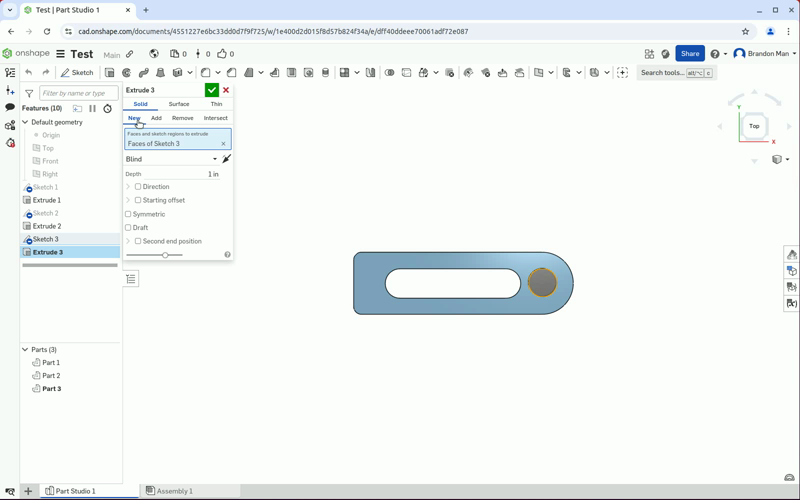
click(137, 120)
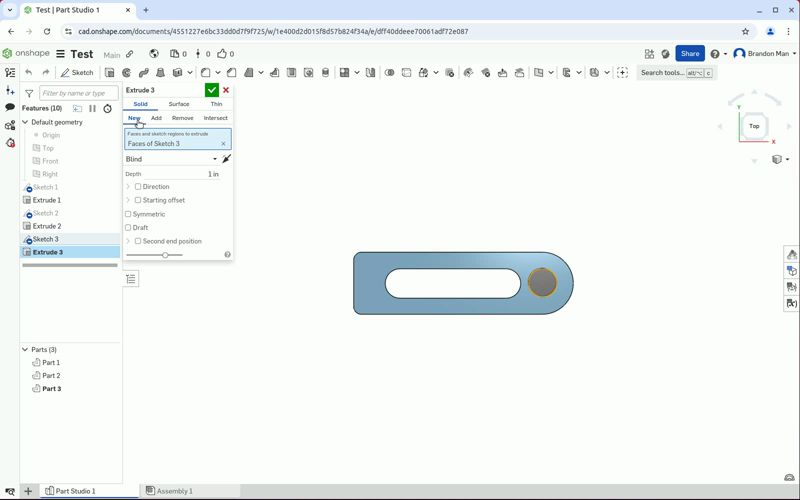
key(tab, 4)
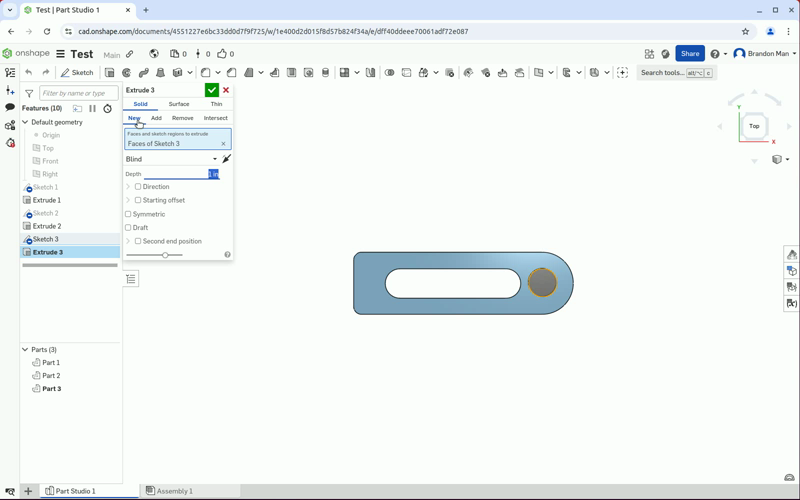
text(6.258)
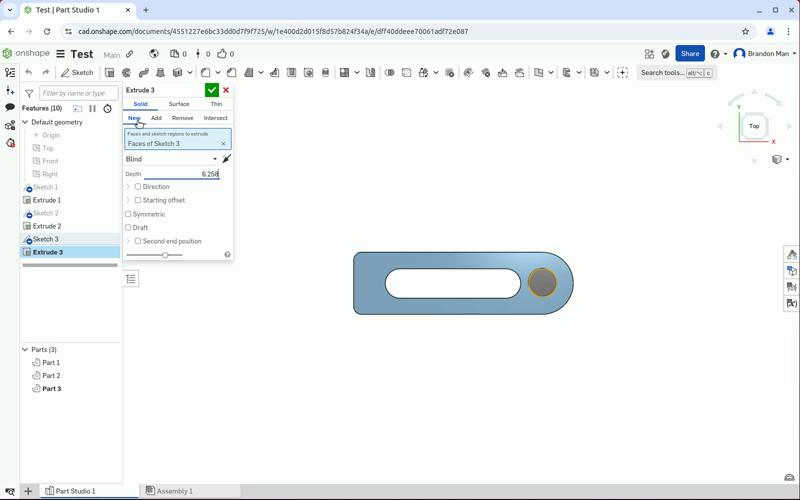
key(enter)
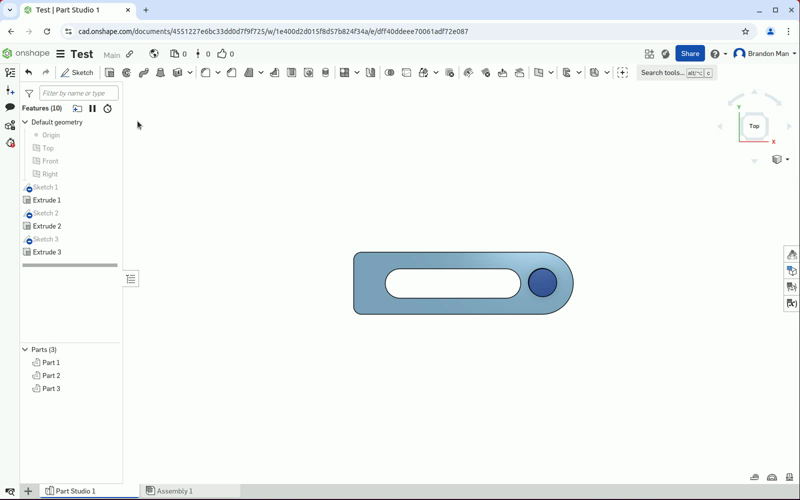
key(shift+h)
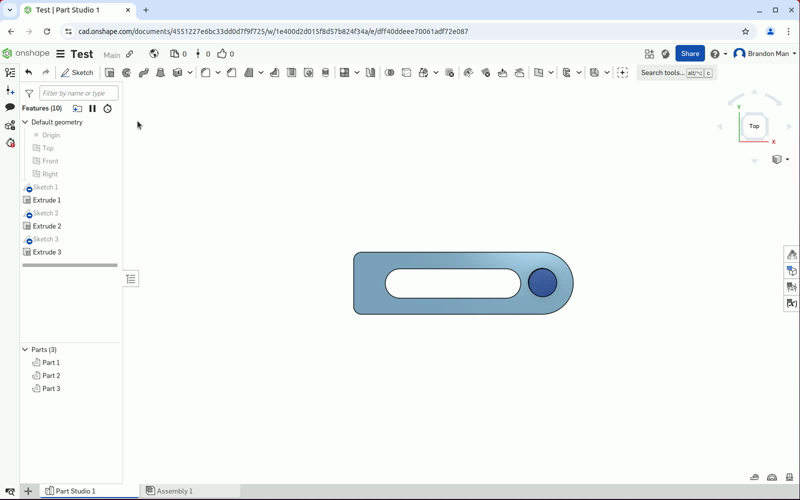
key(shift+h)
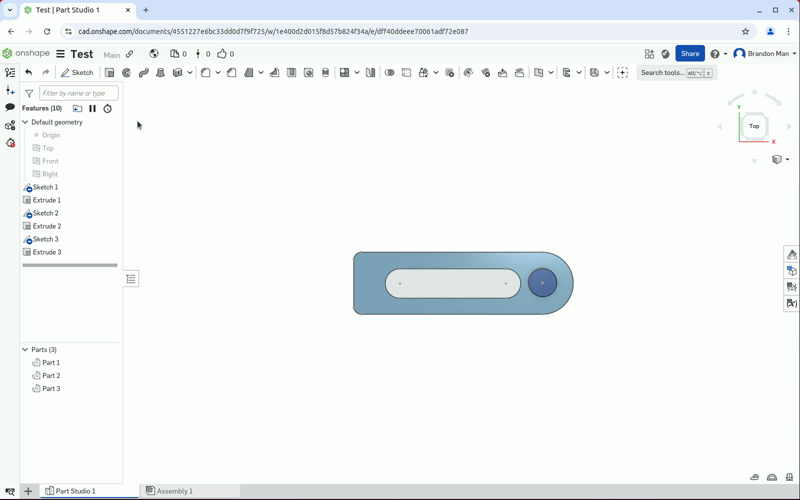
key(shift+7)
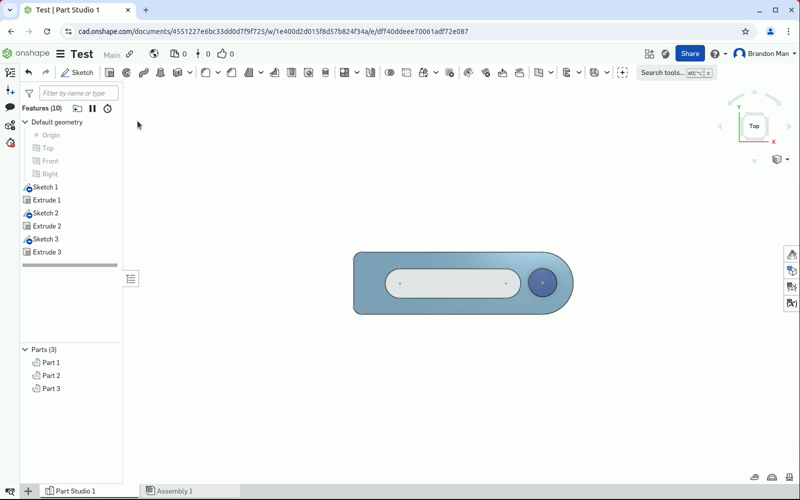
key(up, 3)
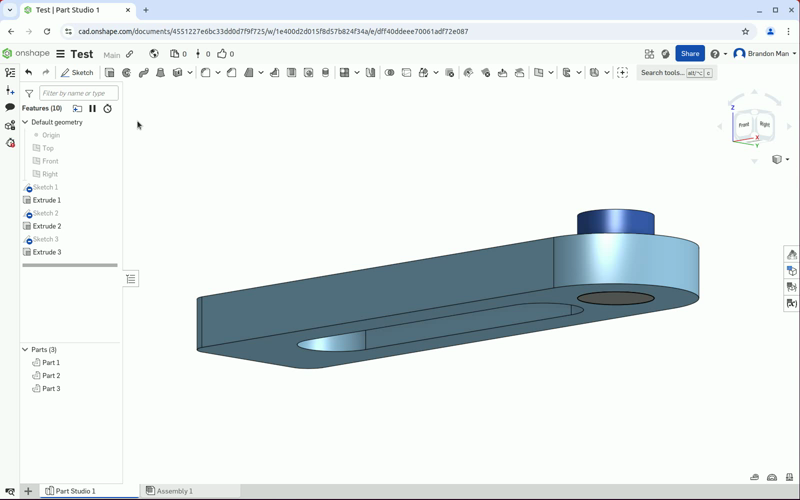
key(left, 3)
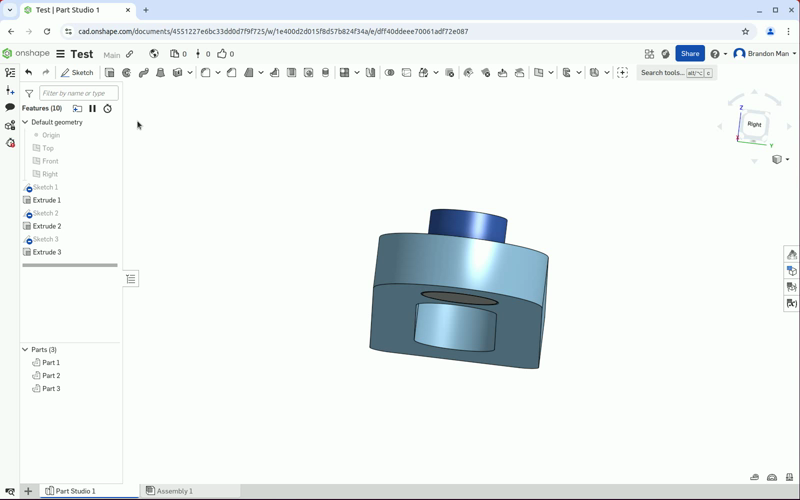
key(right, 3)
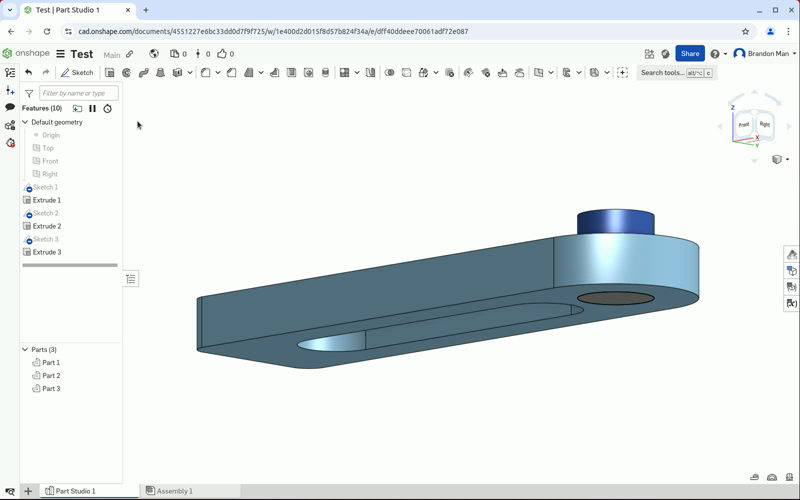
key(down, 3)
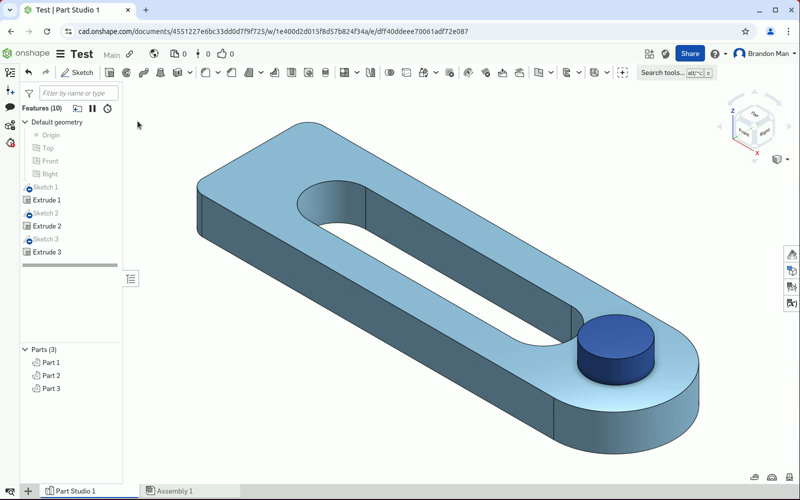
mouse_move(73, 189)
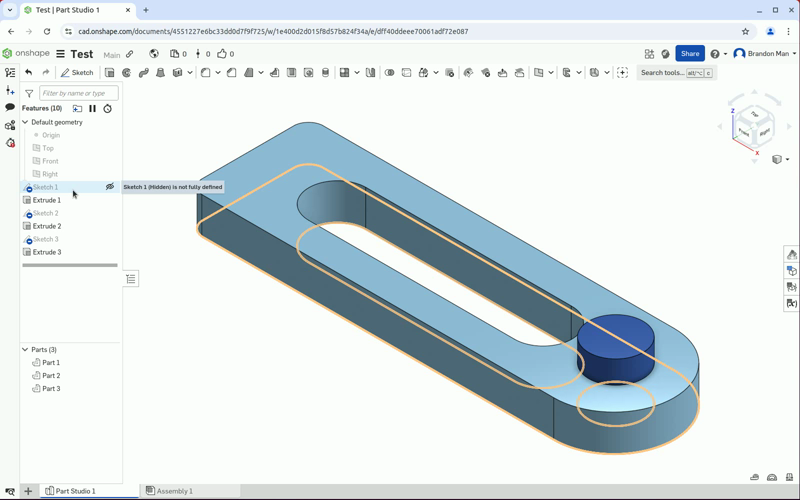
click(73, 189)